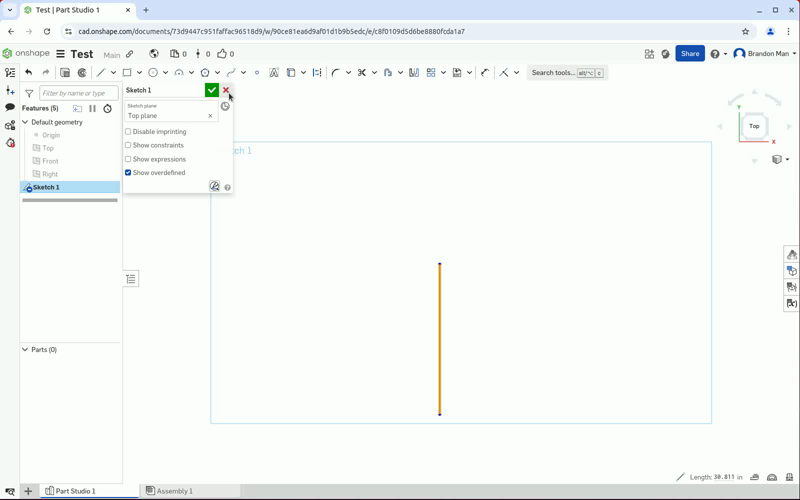
key(shift+h)
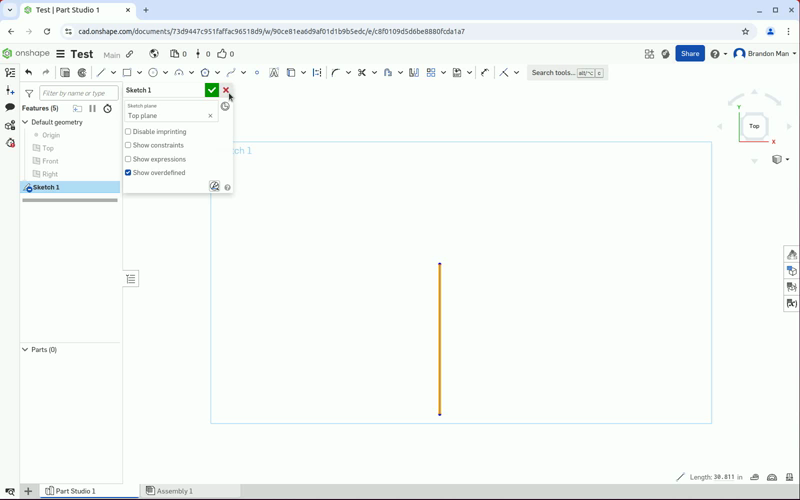
key(shift+s)
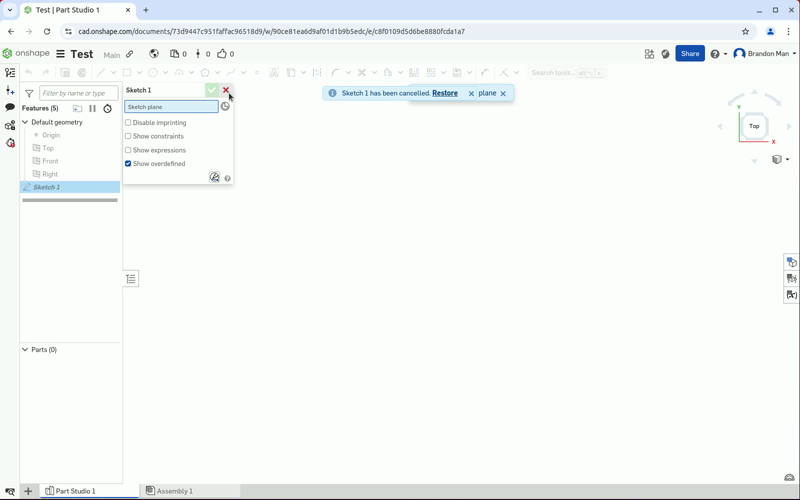
mouse_move(73, 150)
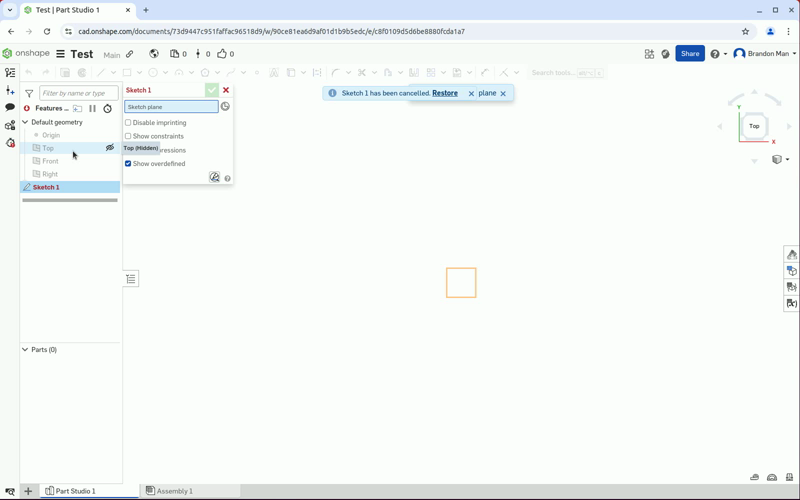
click(73, 150)
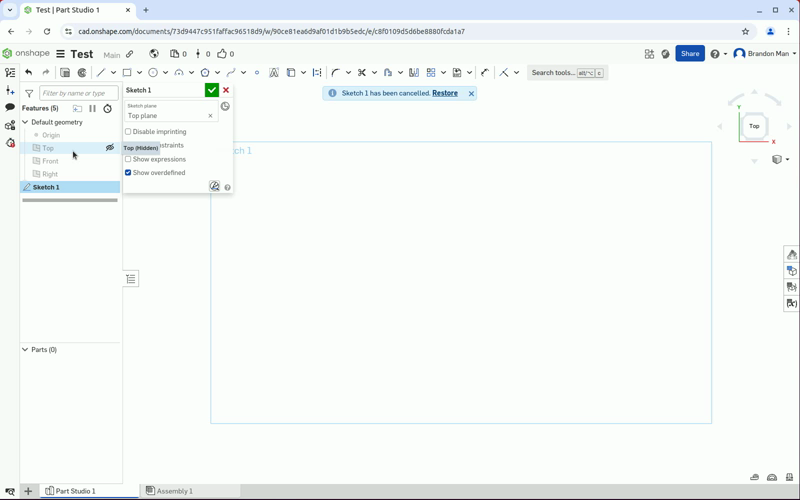
mouse_move(73, 352)
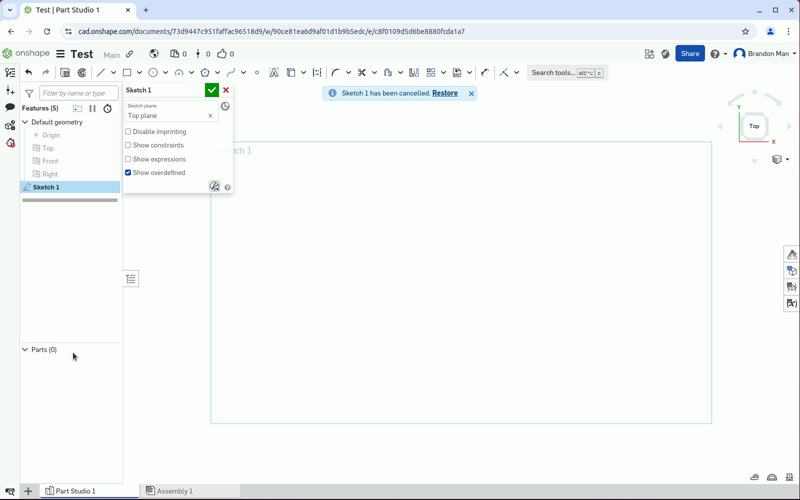
key(y)
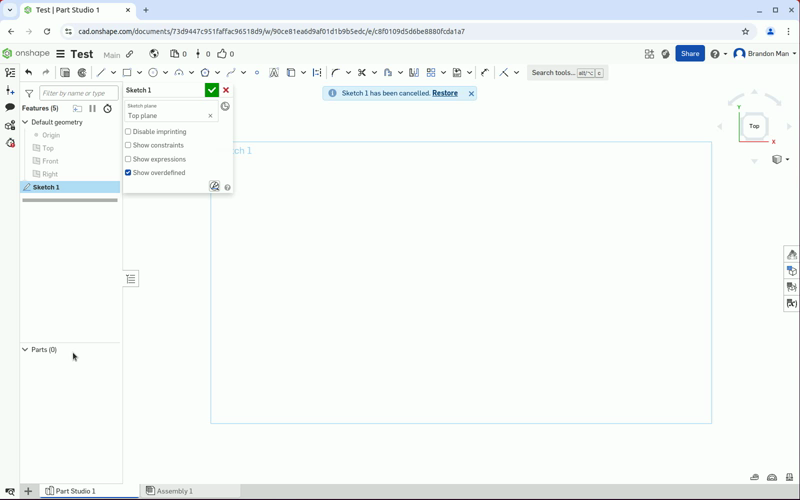
key(a)
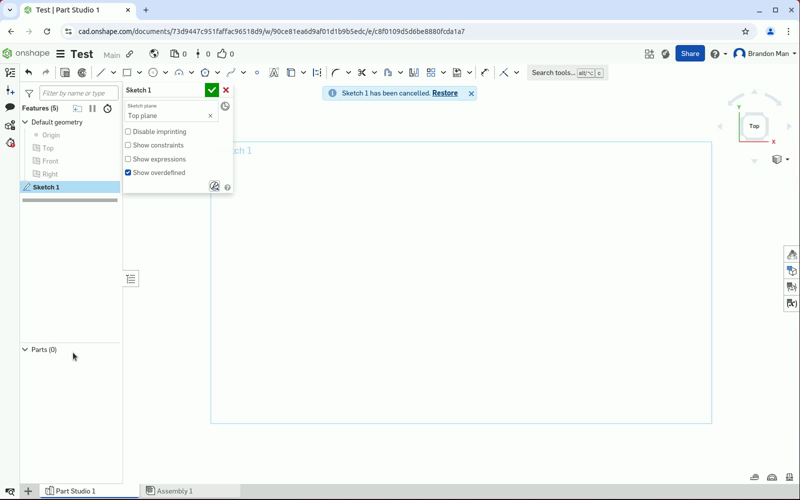
key_down(shift)
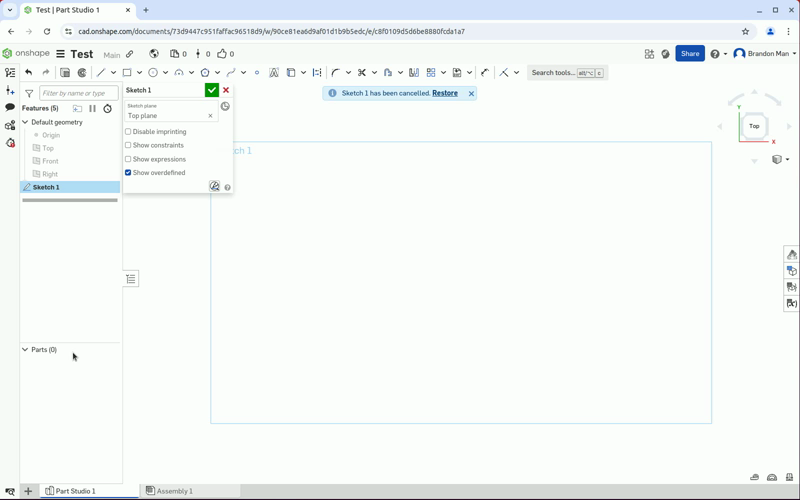
mouse_move(460, 303)
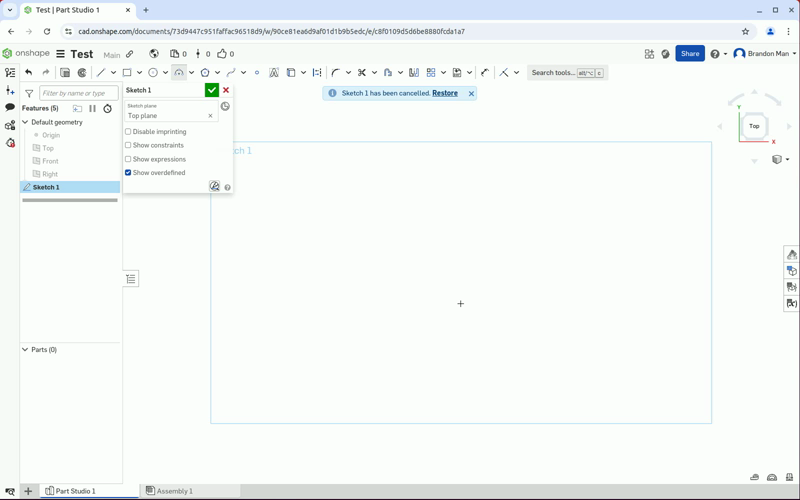
click(460, 303)
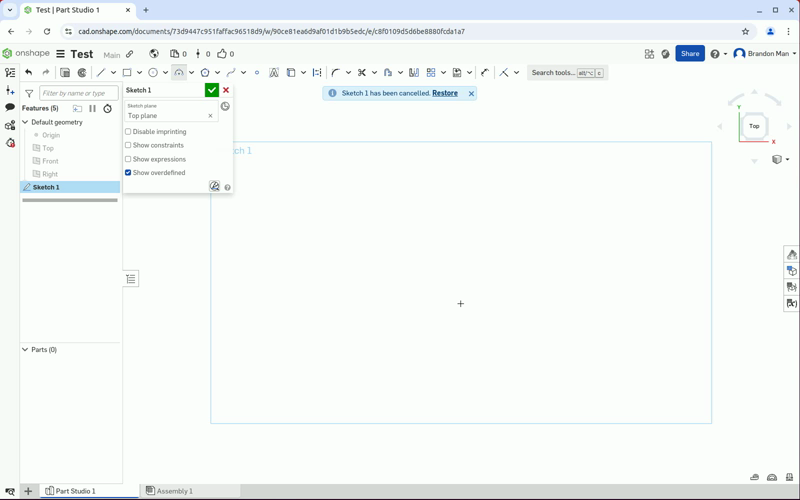
key_up(shift)
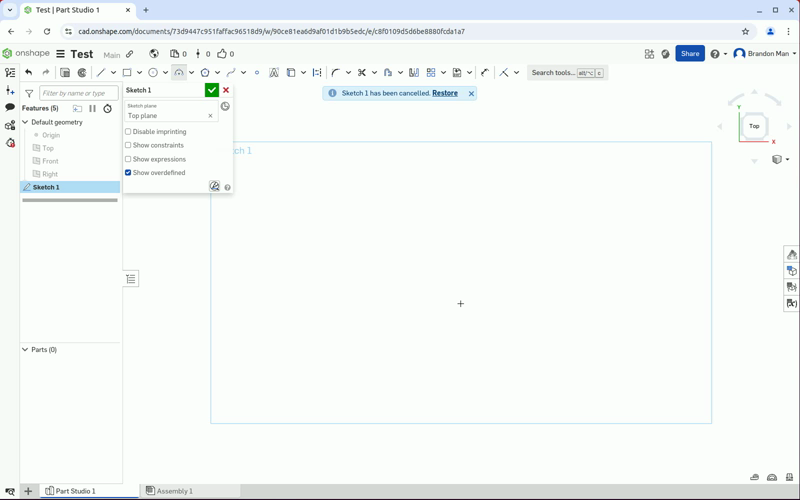
key_down(shift)
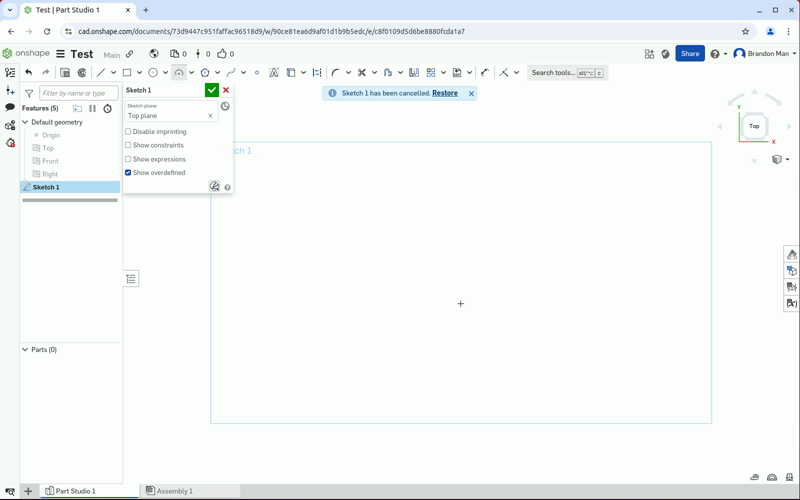
mouse_move(480, 303)
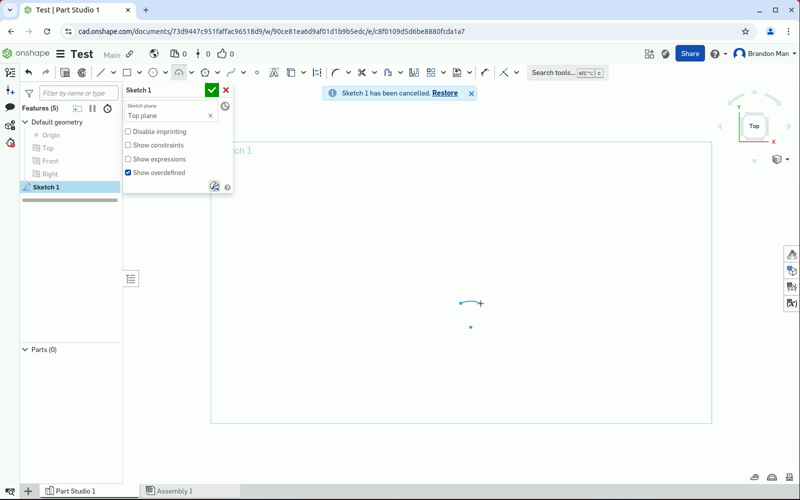
click(480, 303)
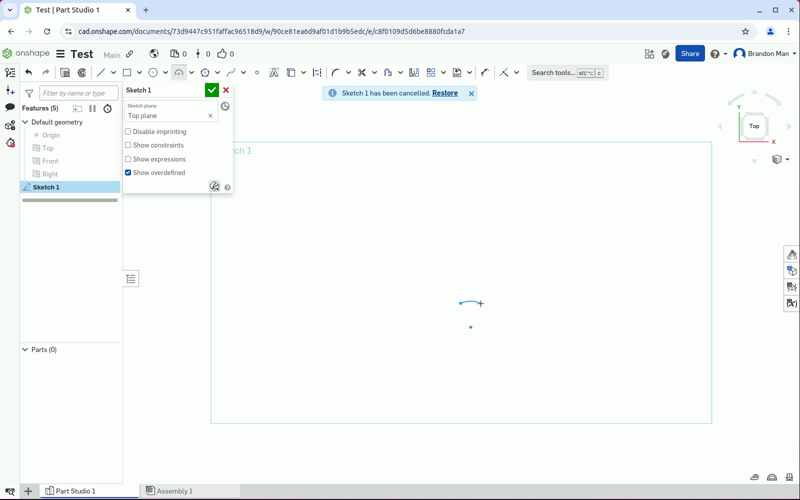
mouse_move(470, 312)
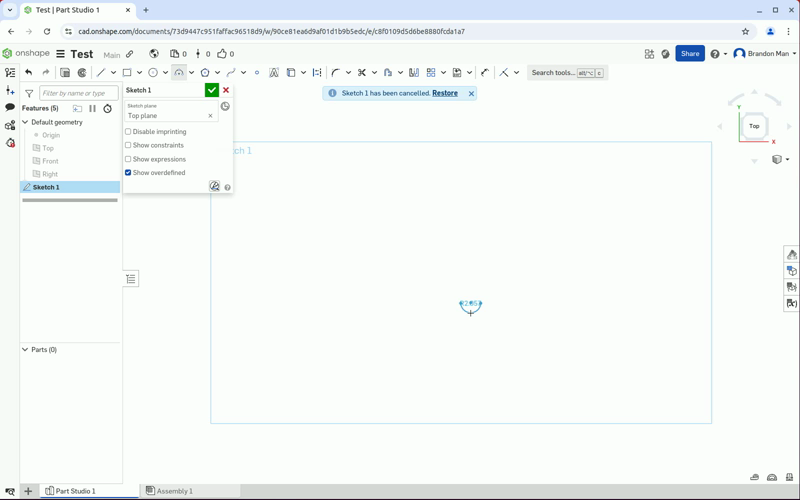
click(470, 312)
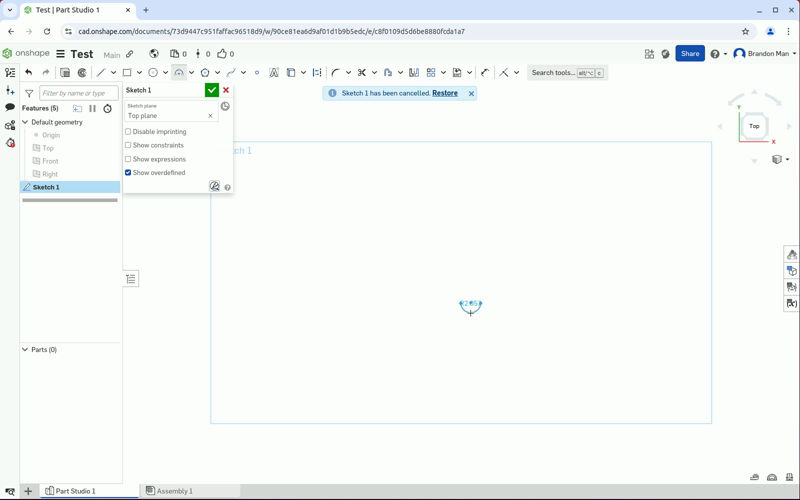
key_up(shift)
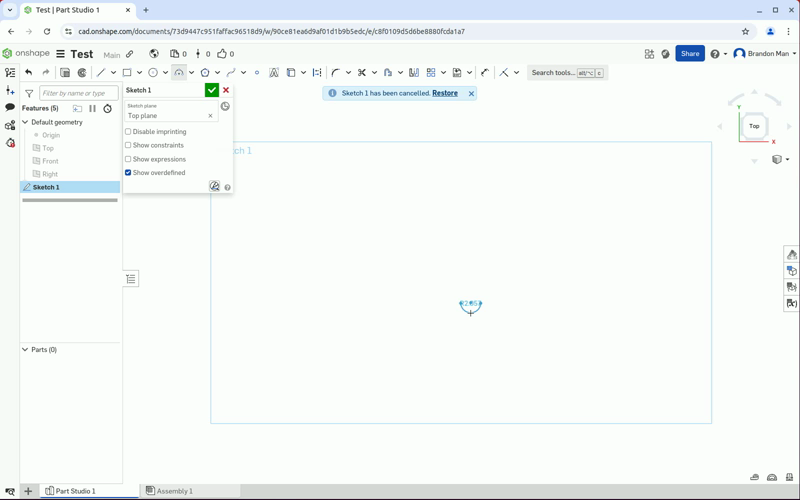
key(esc)
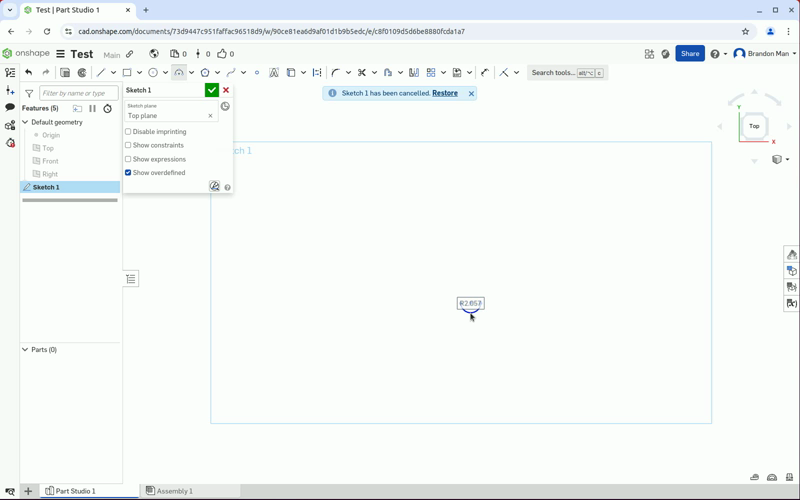
key(l)
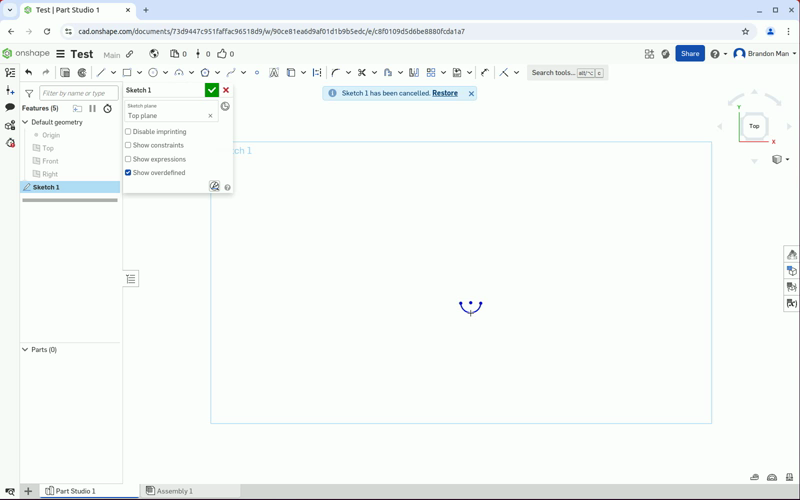
mouse_move(480, 303)
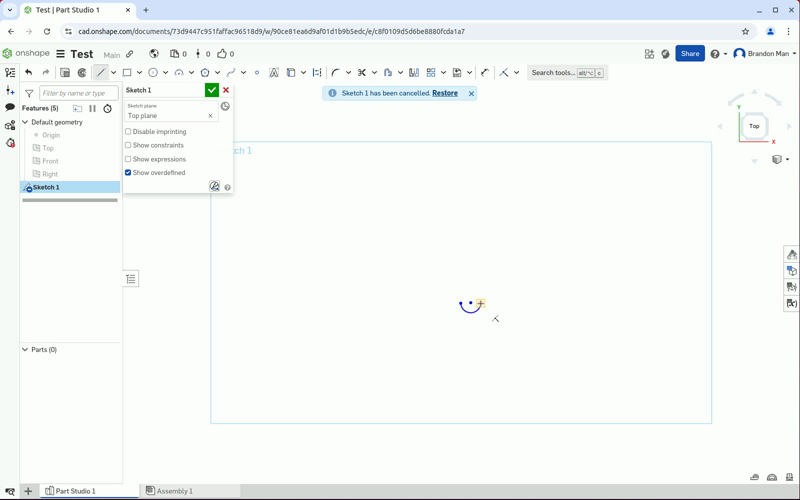
click(480, 303)
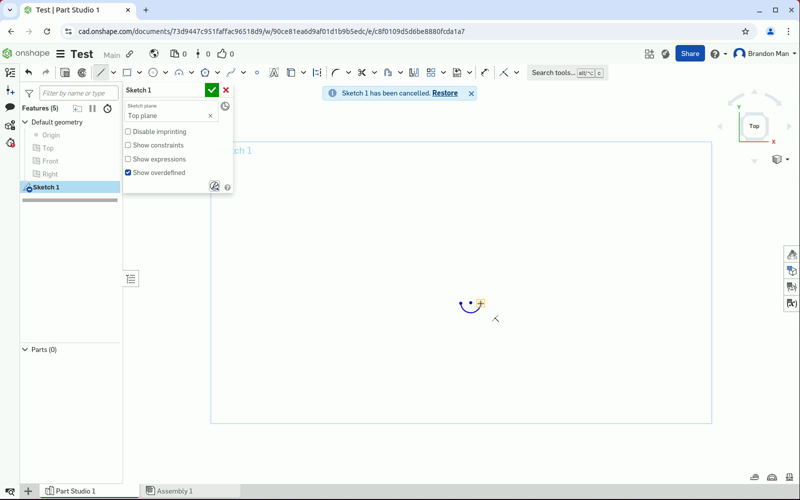
key_down(shift)
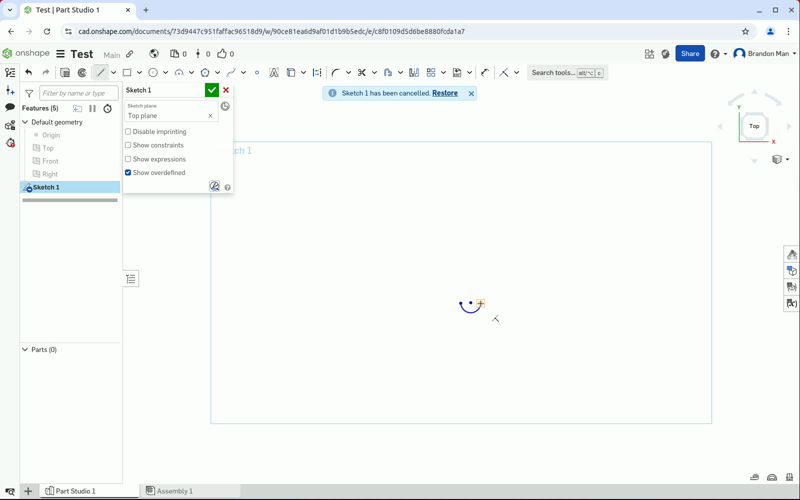
mouse_move(510, 303)
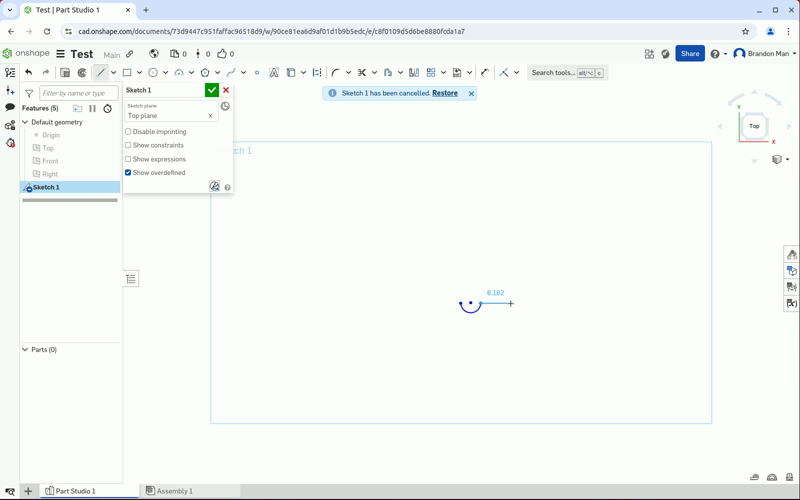
mouse_move(480, 282)
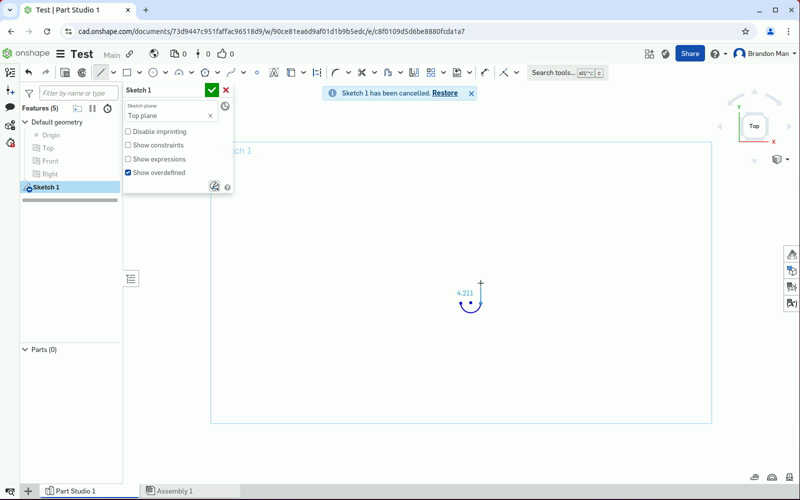
click(480, 282)
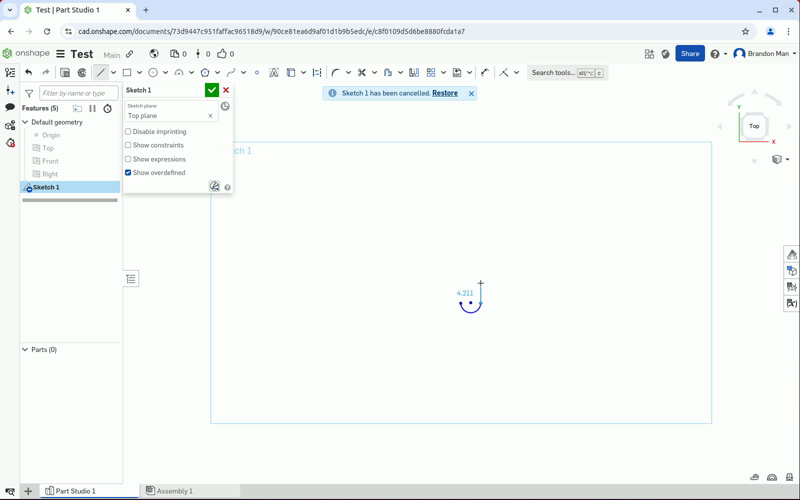
key_up(shift)
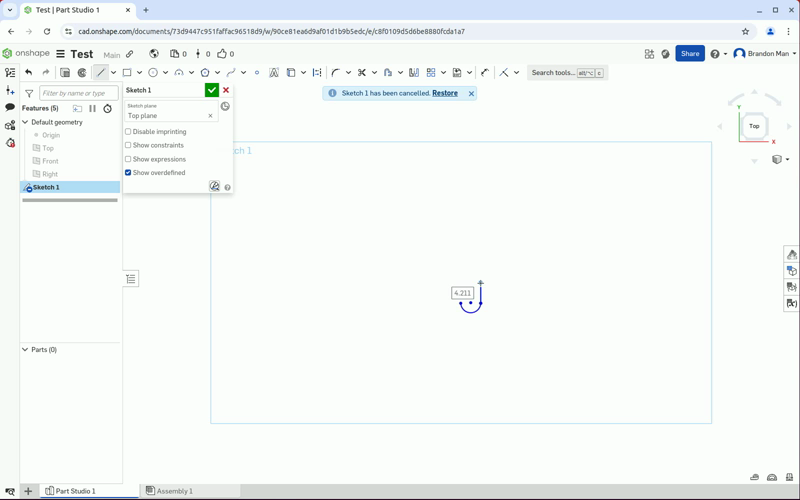
key_down(shift)
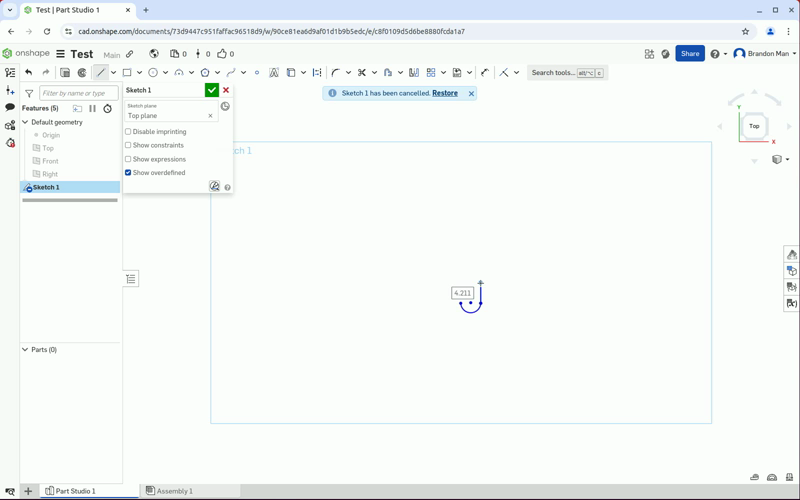
mouse_move(562, 282)
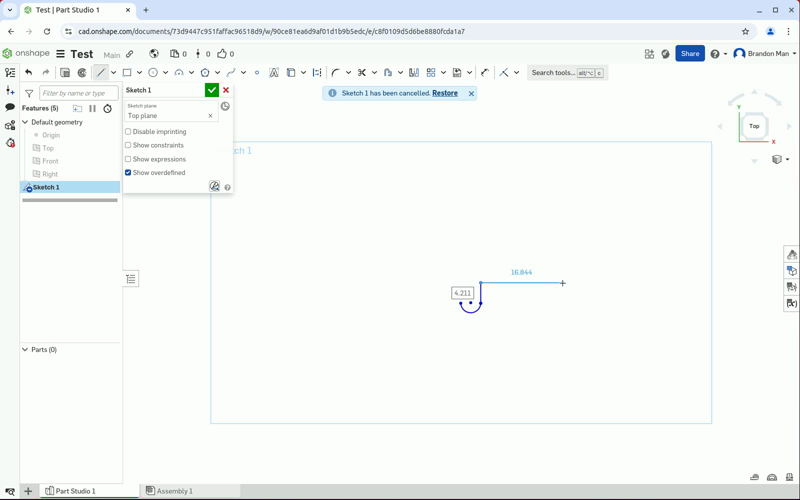
click(562, 282)
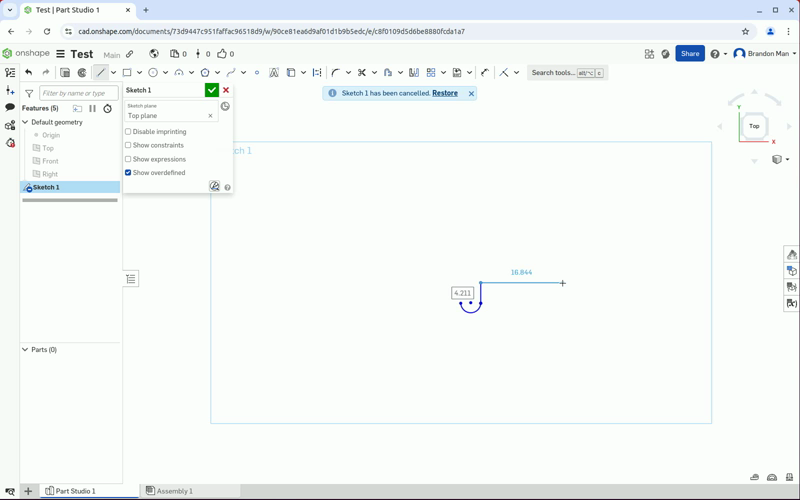
key_up(shift)
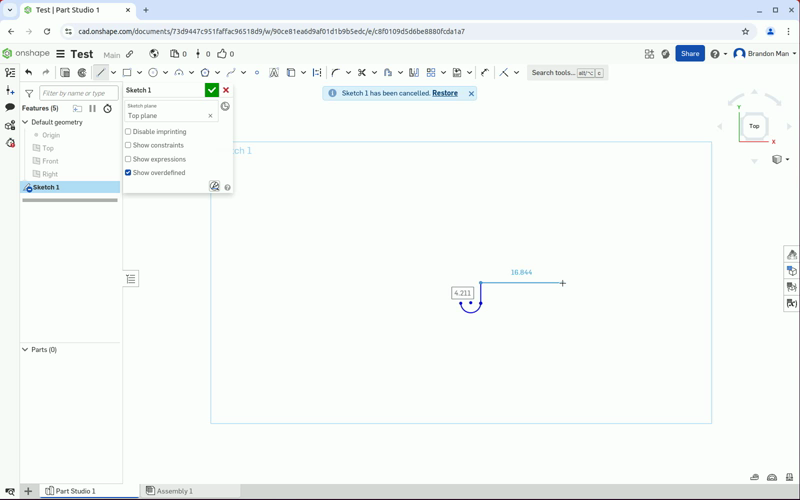
key(esc)
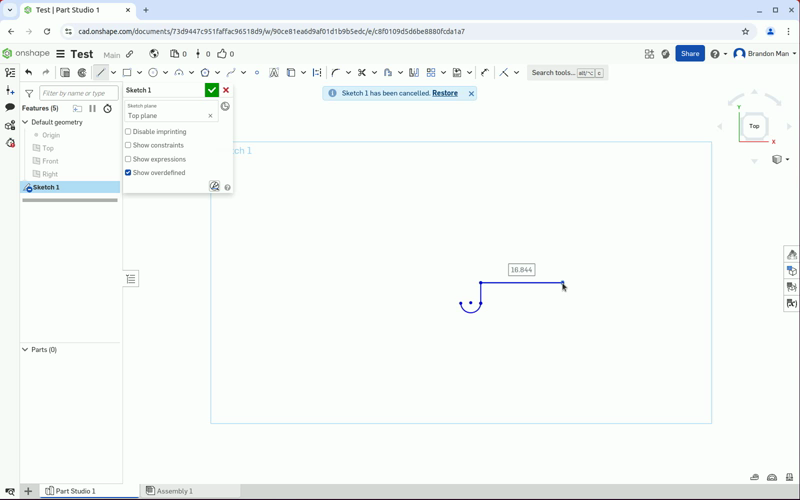
key(a)
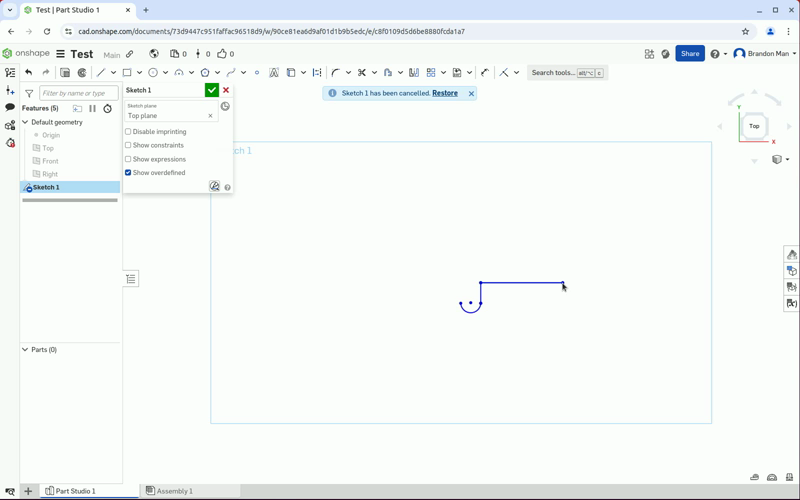
mouse_move(562, 282)
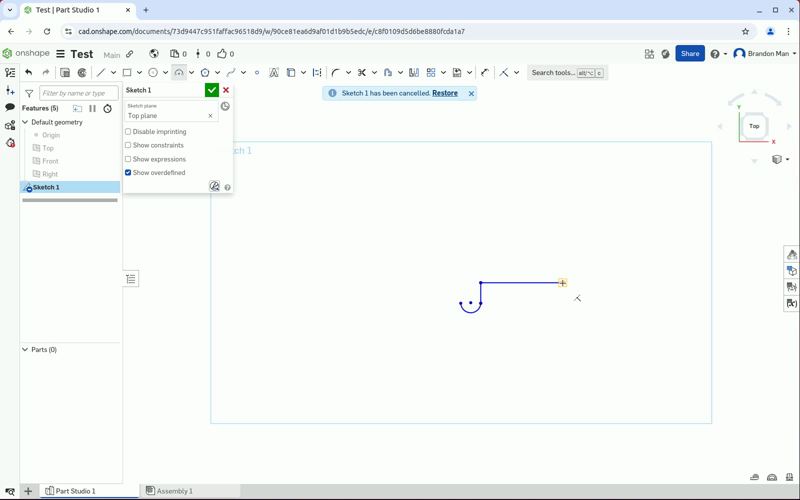
click(562, 282)
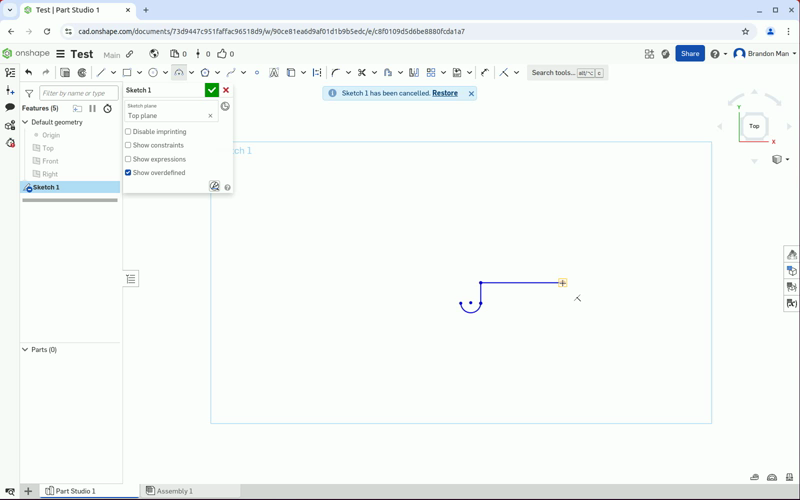
key_down(shift)
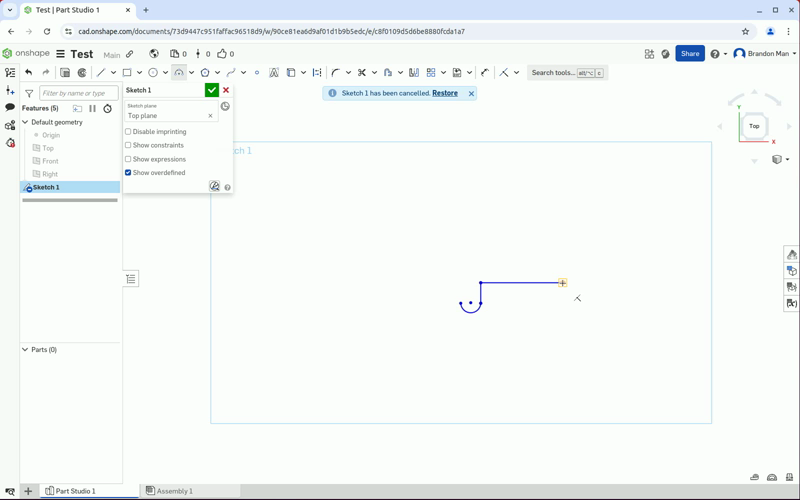
mouse_move(573, 272)
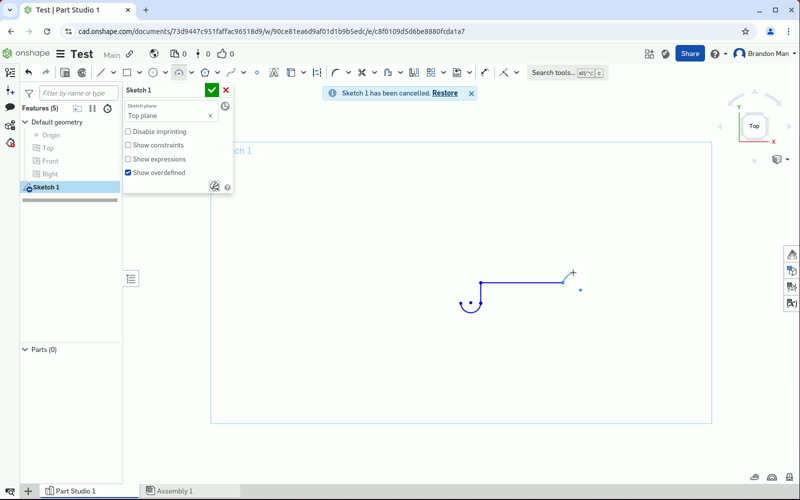
click(573, 272)
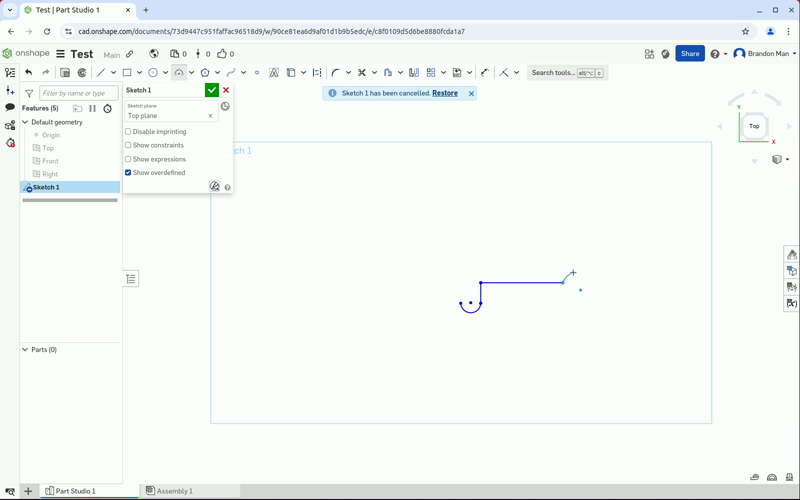
mouse_move(570, 279)
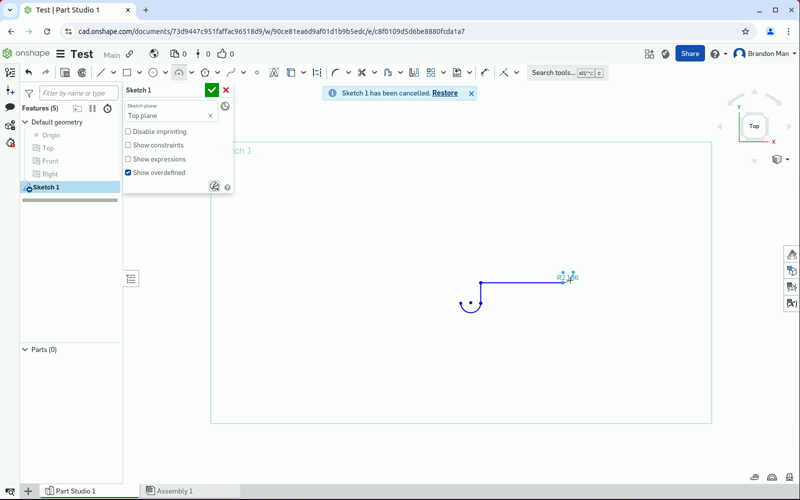
click(570, 279)
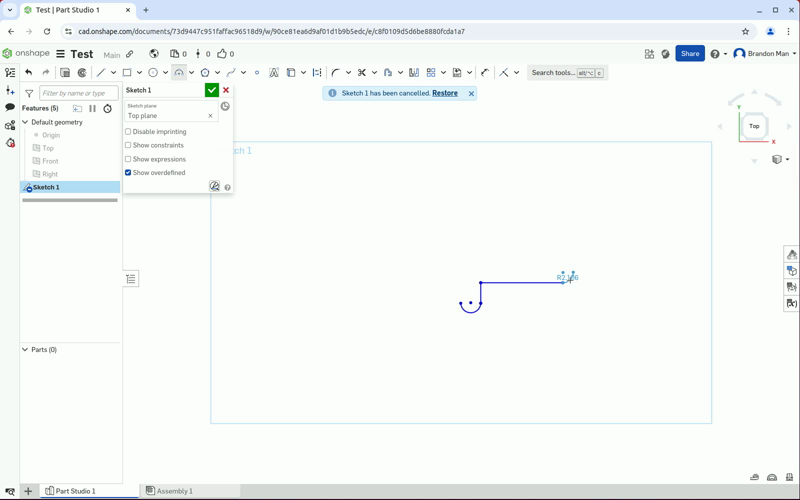
key_up(shift)
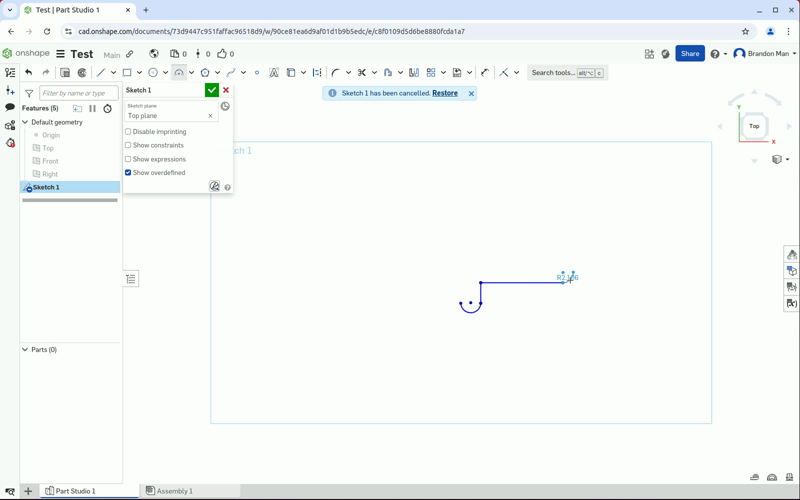
key(esc)
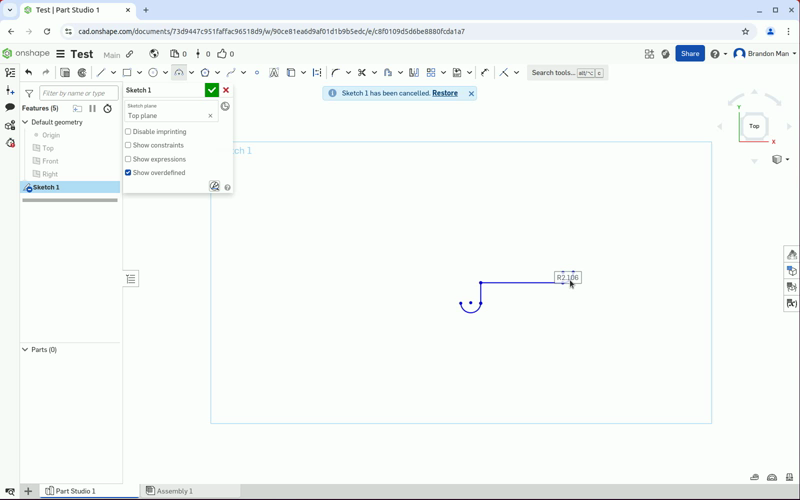
key(l)
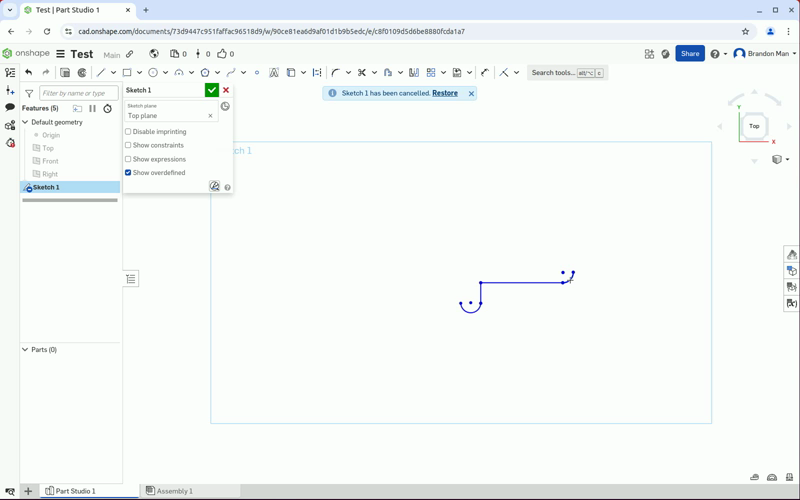
mouse_move(573, 272)
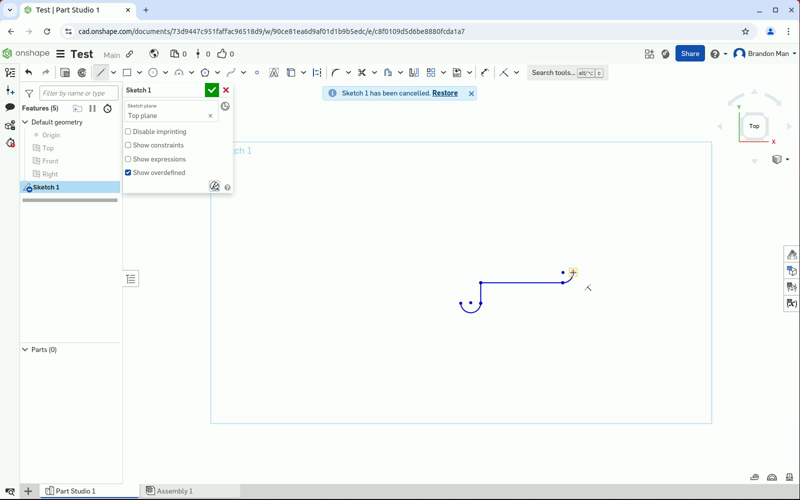
click(573, 272)
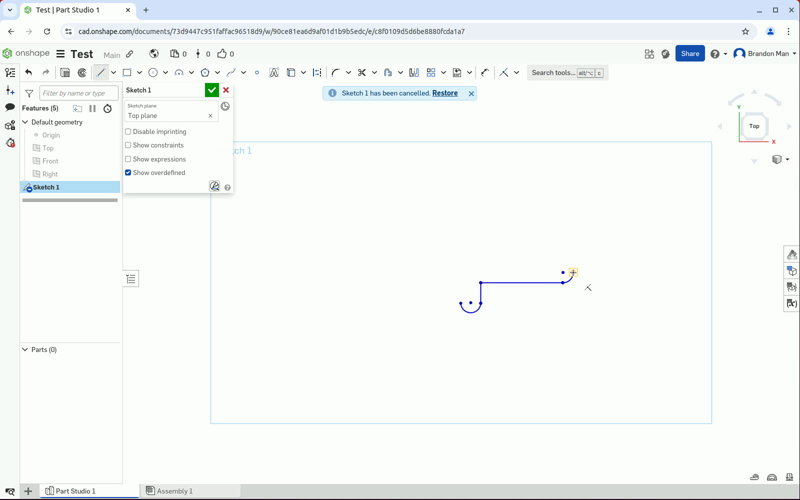
key_down(shift)
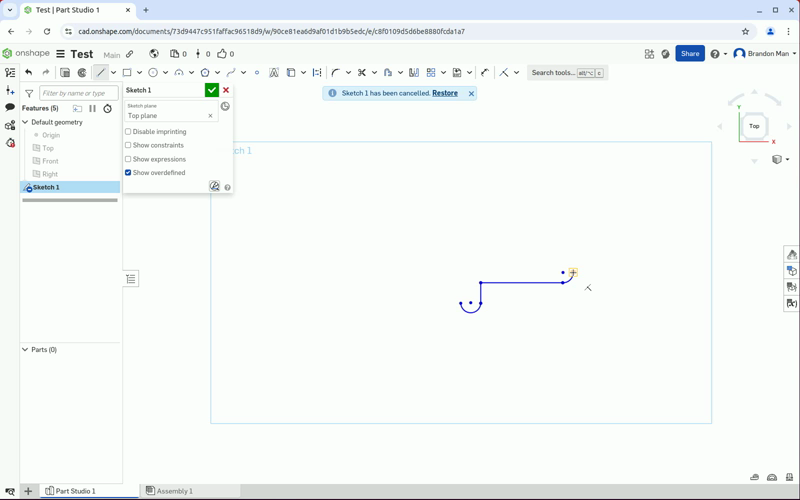
mouse_move(589, 272)
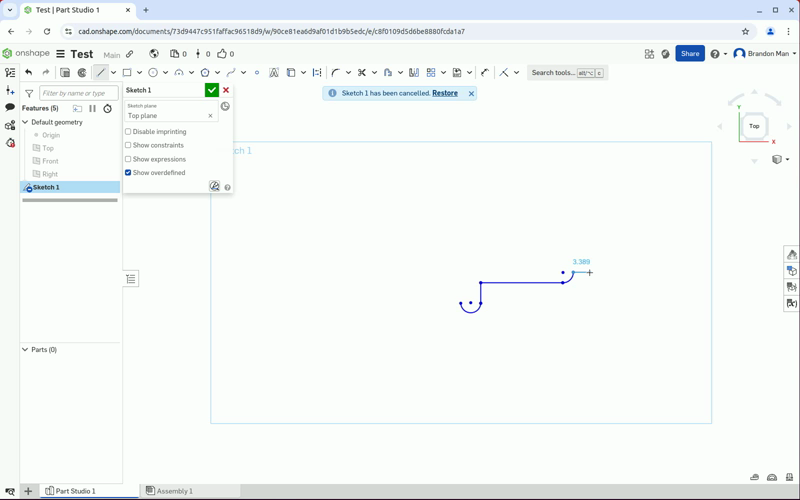
mouse_move(573, 241)
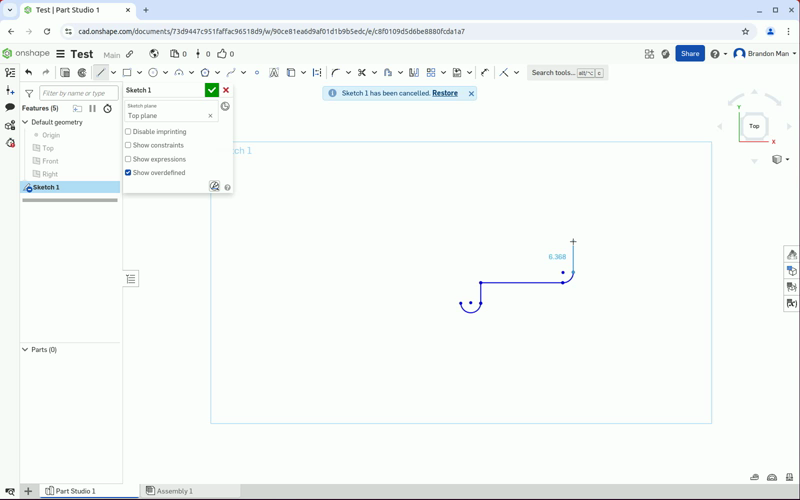
click(573, 241)
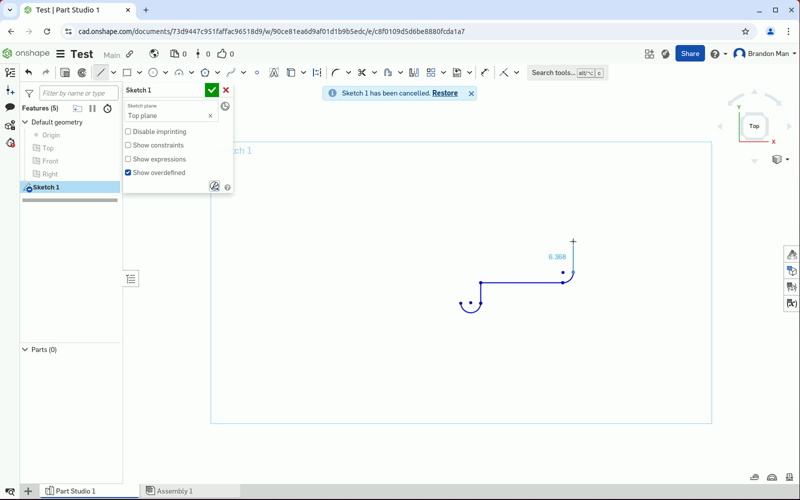
key_up(shift)
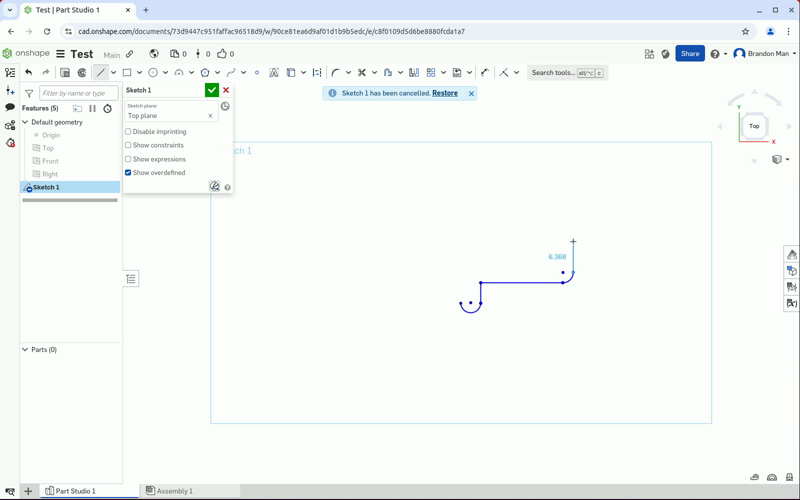
key(esc)
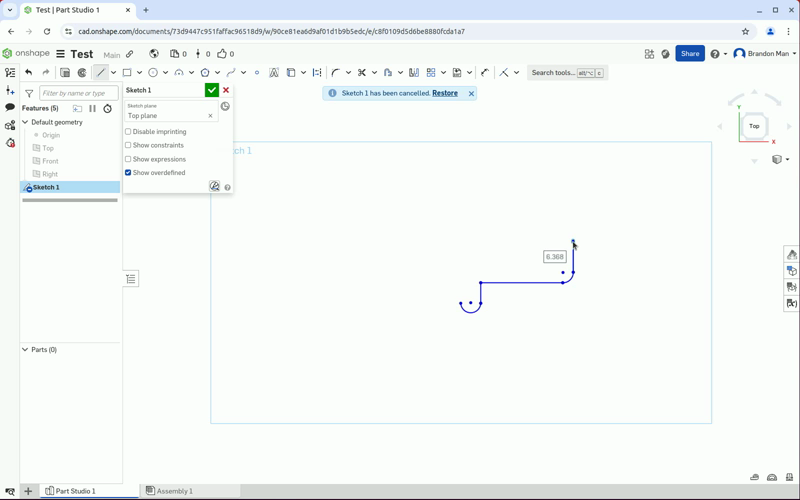
key(a)
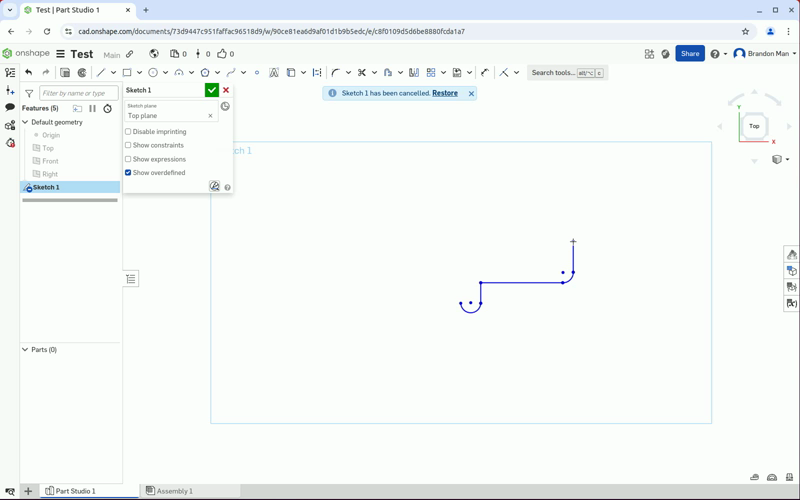
mouse_move(573, 241)
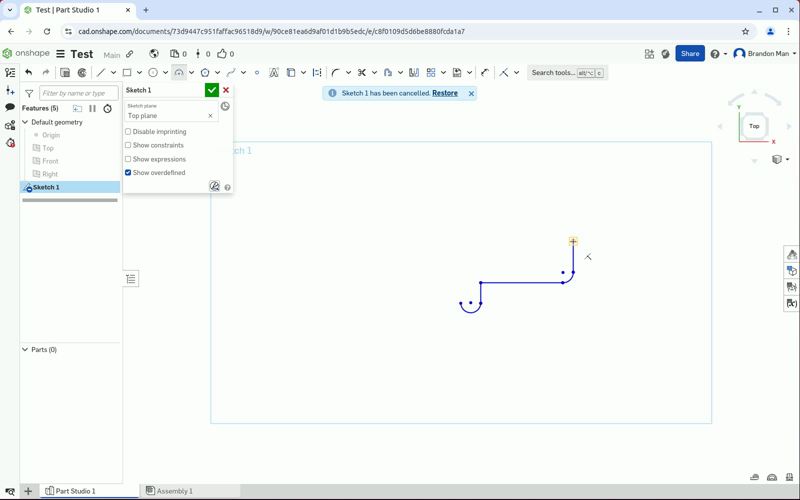
click(573, 241)
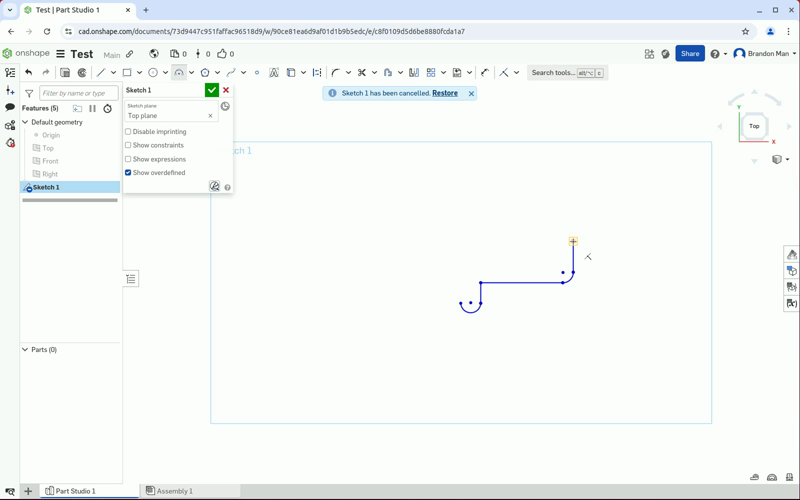
key_down(shift)
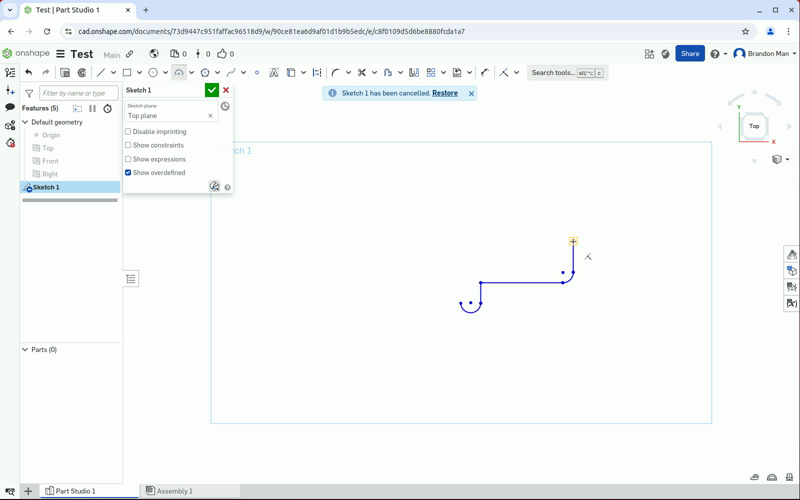
mouse_move(562, 231)
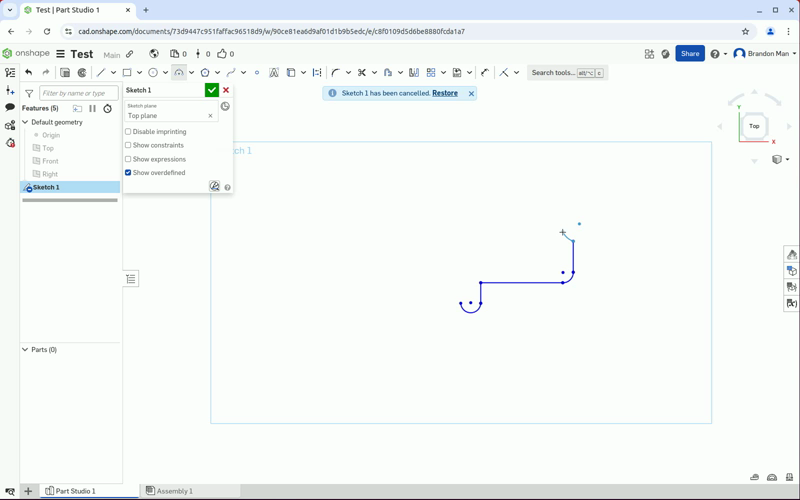
click(562, 231)
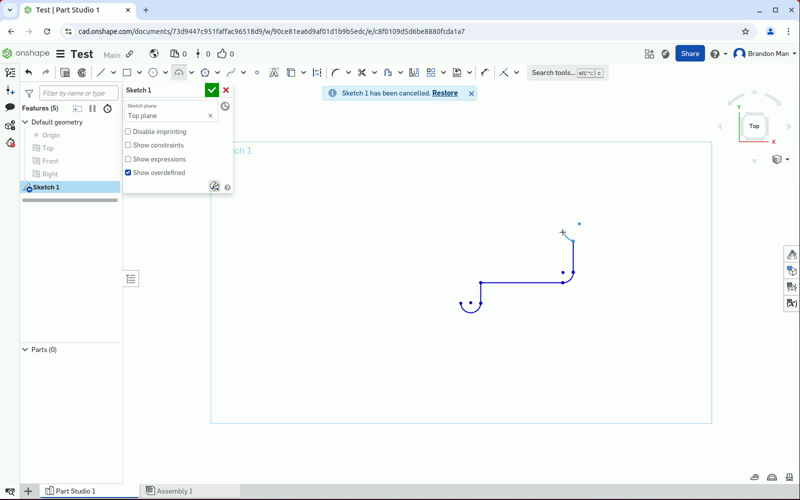
mouse_move(570, 234)
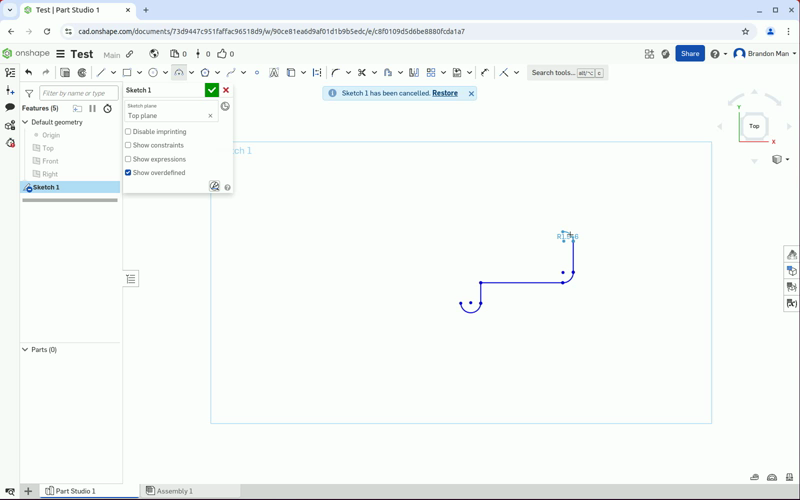
click(570, 234)
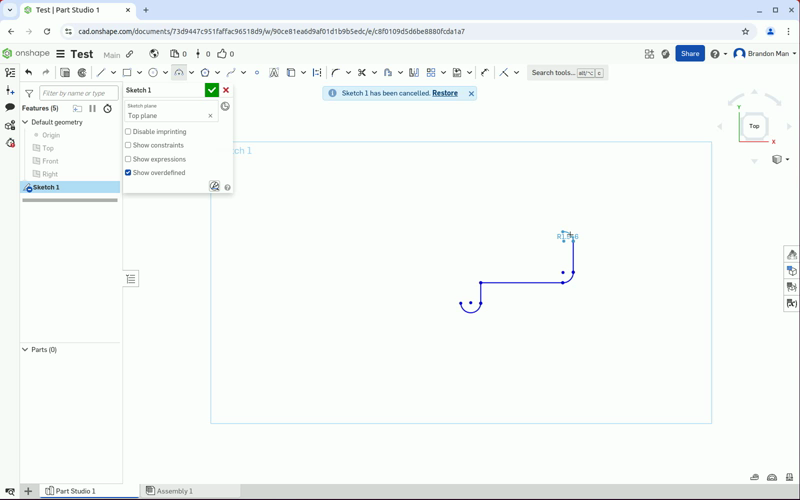
key_up(shift)
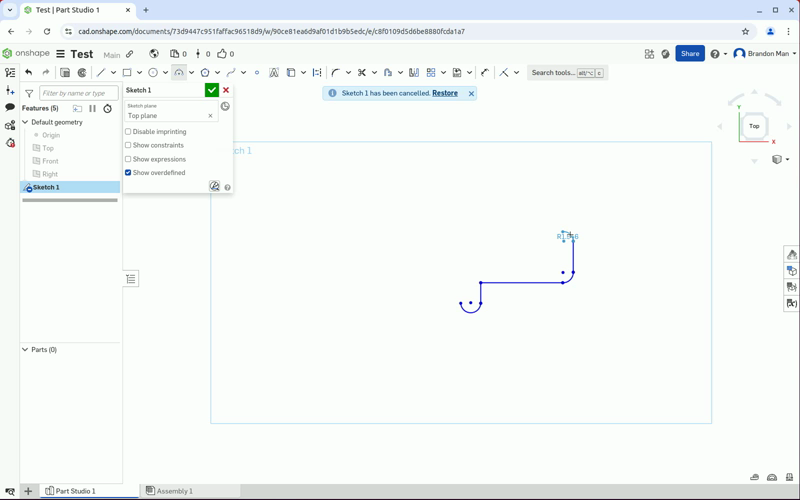
key(esc)
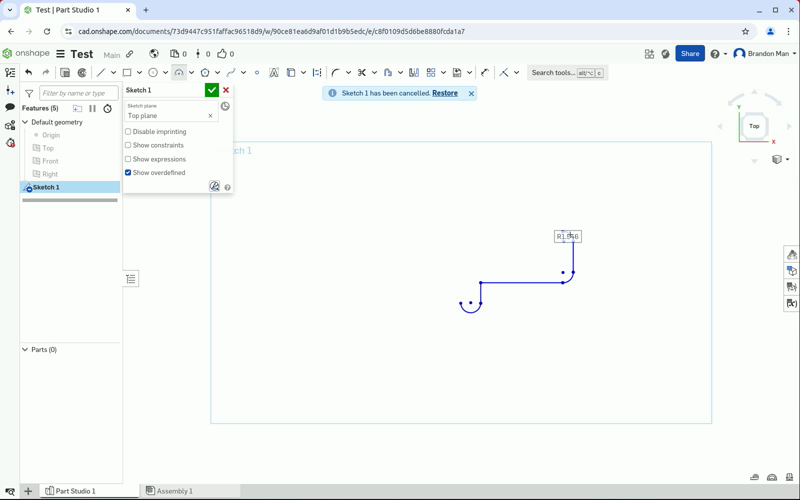
key(l)
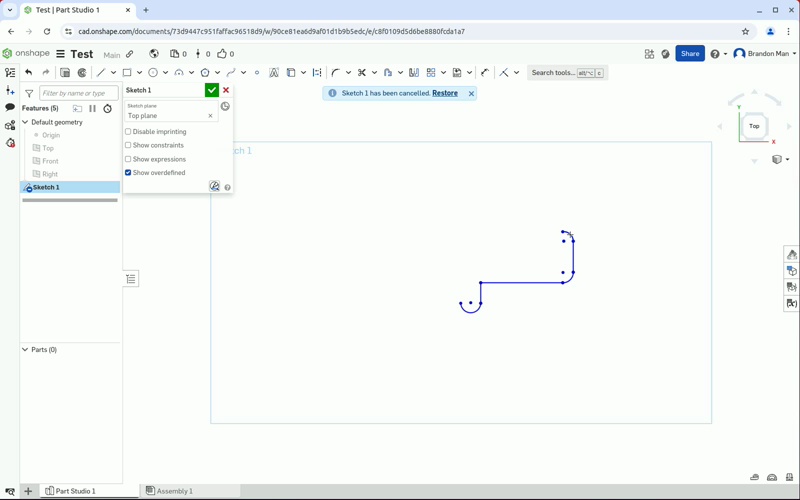
mouse_move(562, 231)
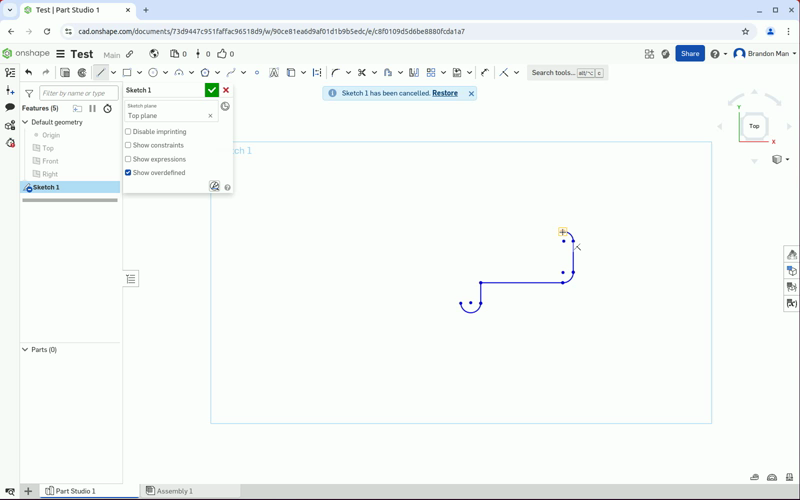
click(562, 231)
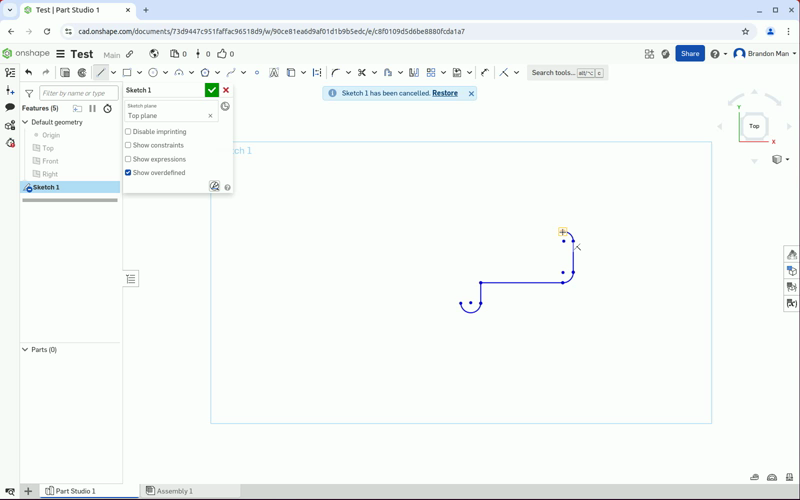
key_down(shift)
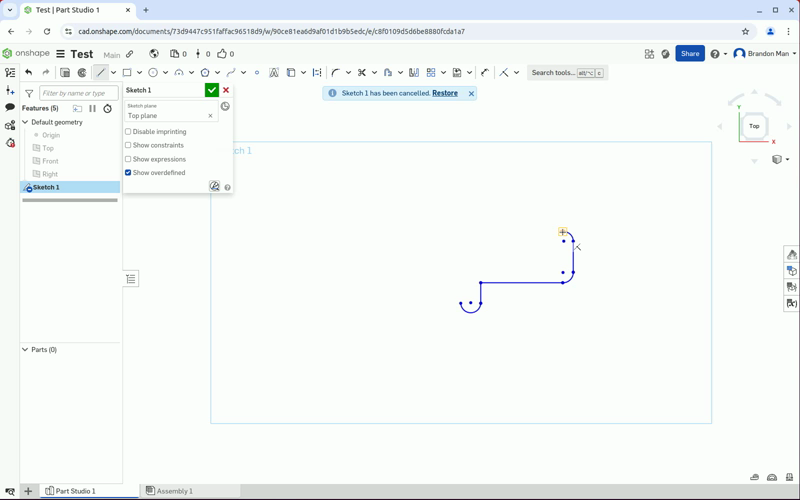
mouse_move(471, 231)
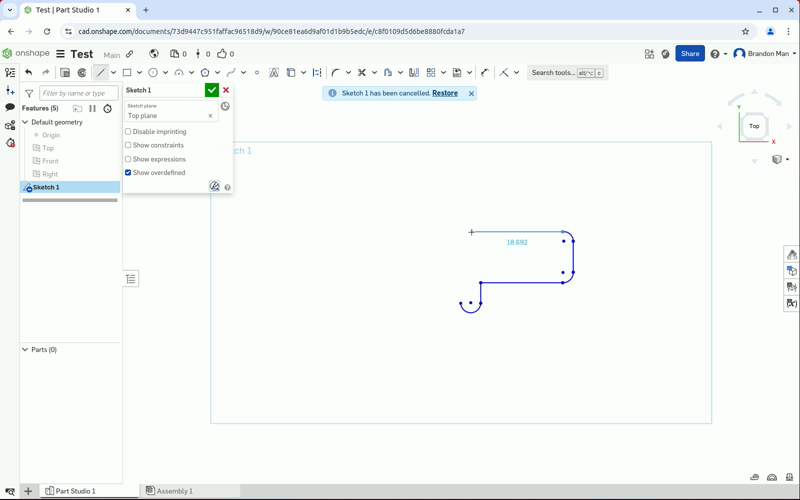
click(471, 231)
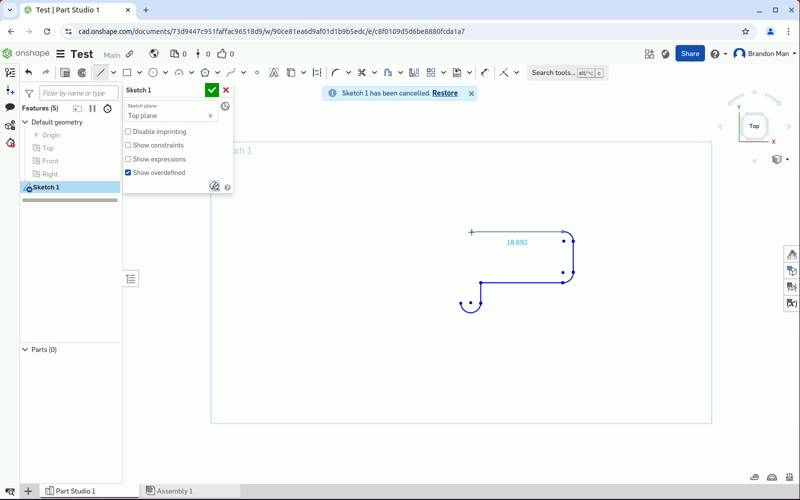
key_up(shift)
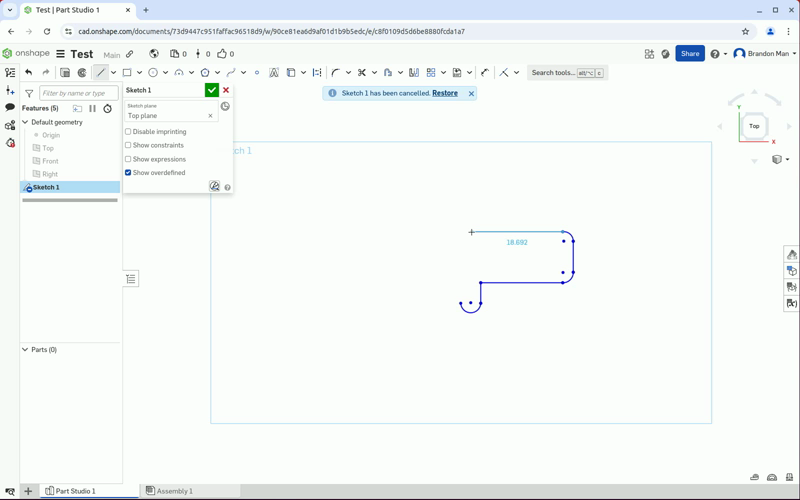
key(esc)
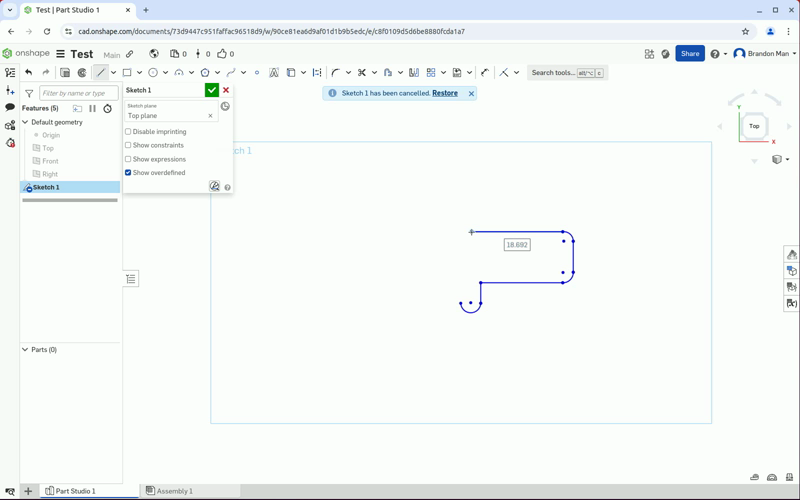
key(a)
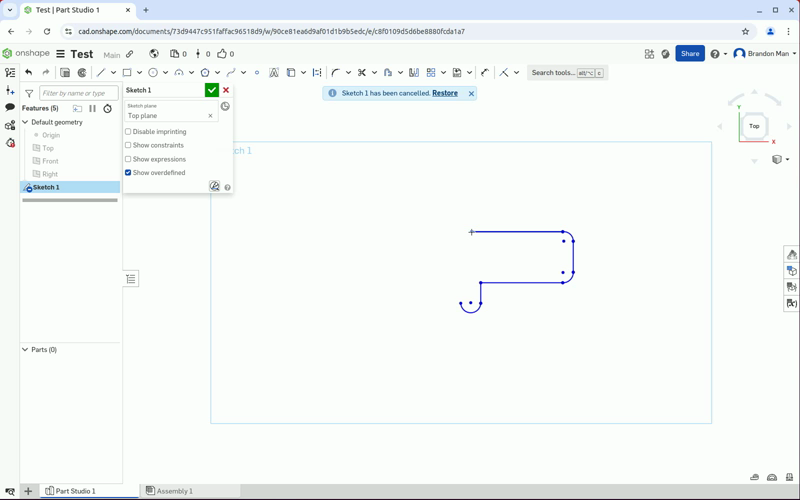
mouse_move(471, 231)
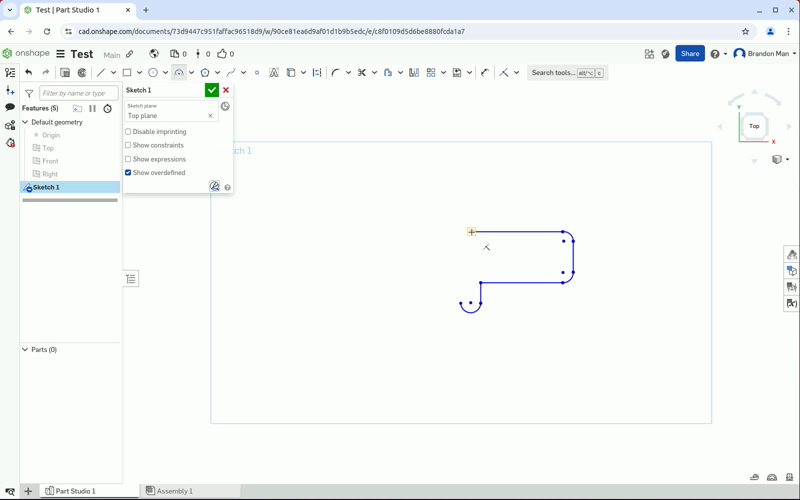
click(471, 231)
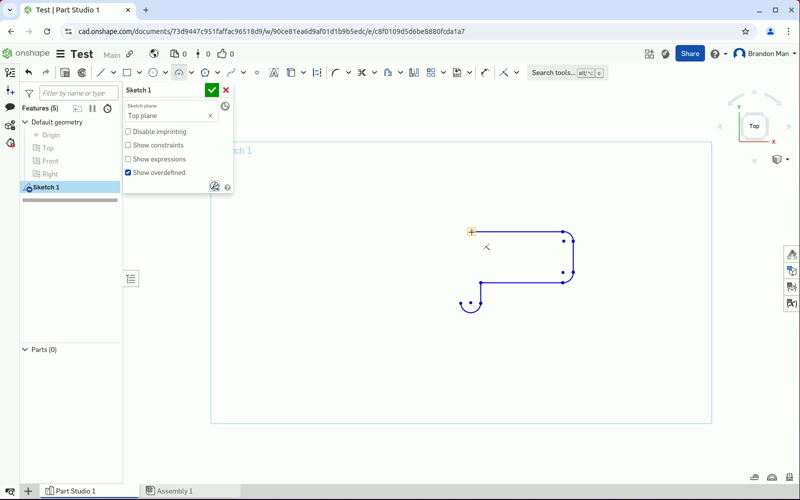
key_down(shift)
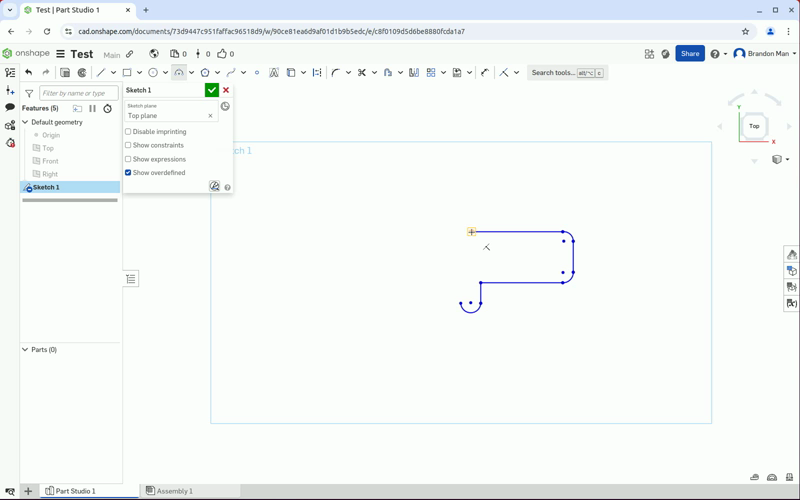
mouse_move(460, 241)
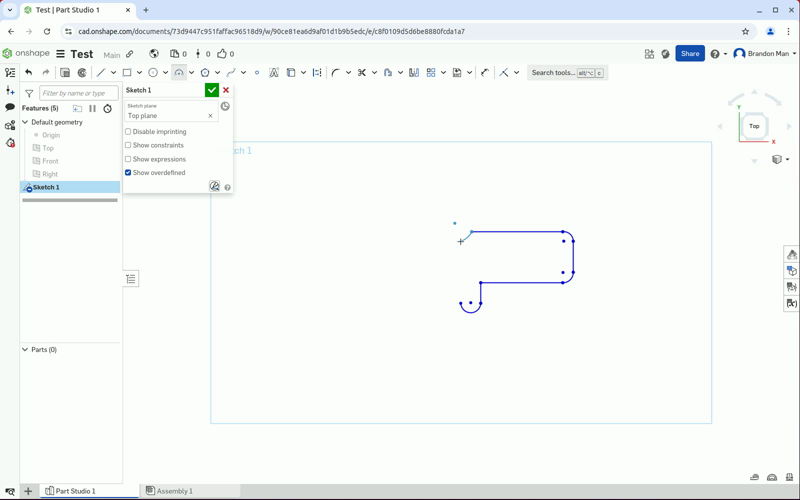
click(460, 241)
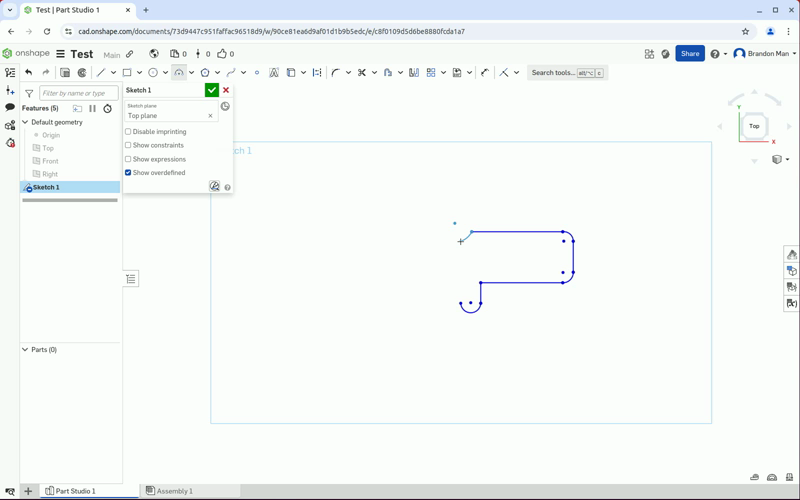
mouse_move(464, 234)
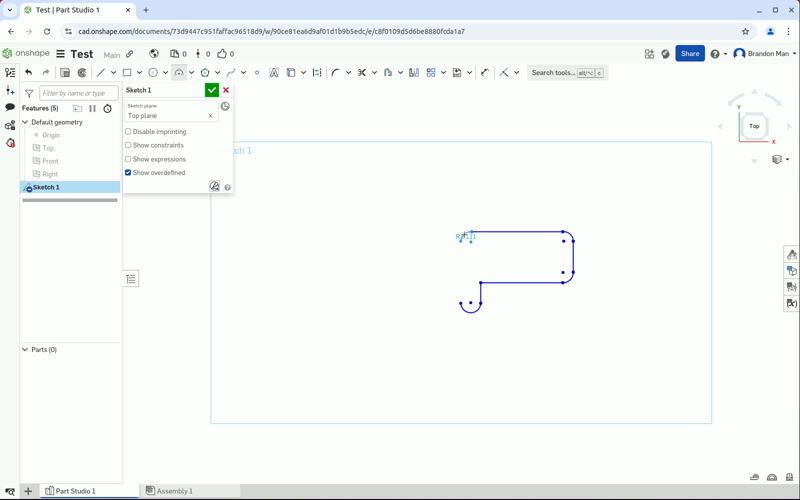
click(464, 234)
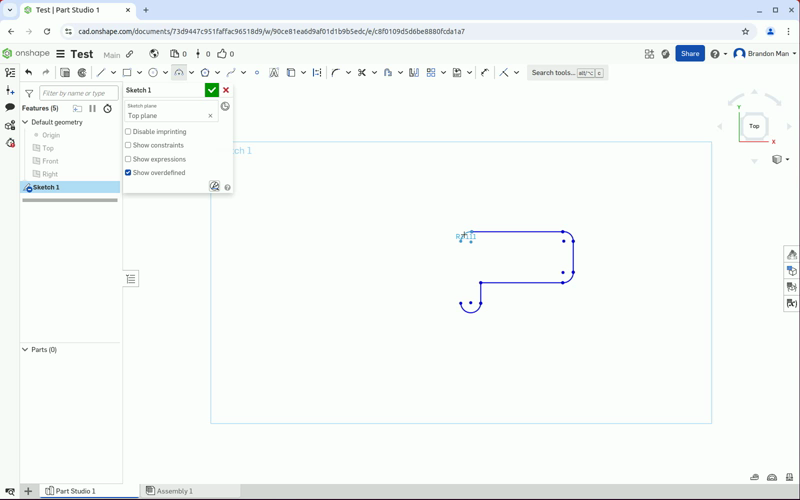
key_up(shift)
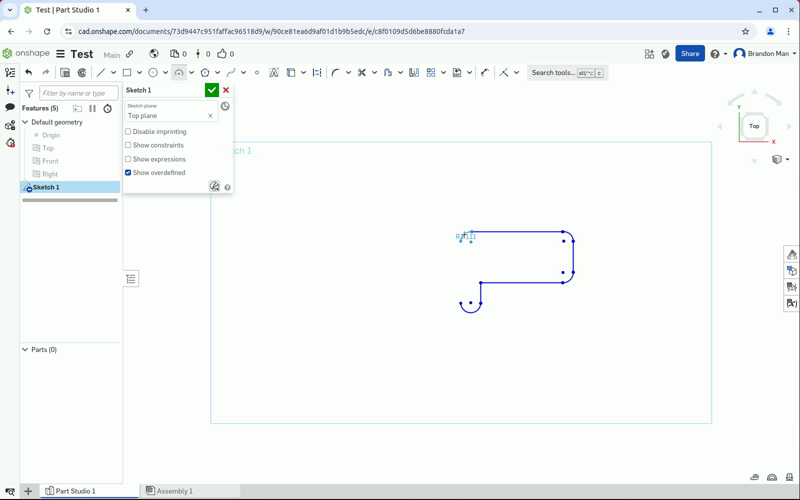
key(esc)
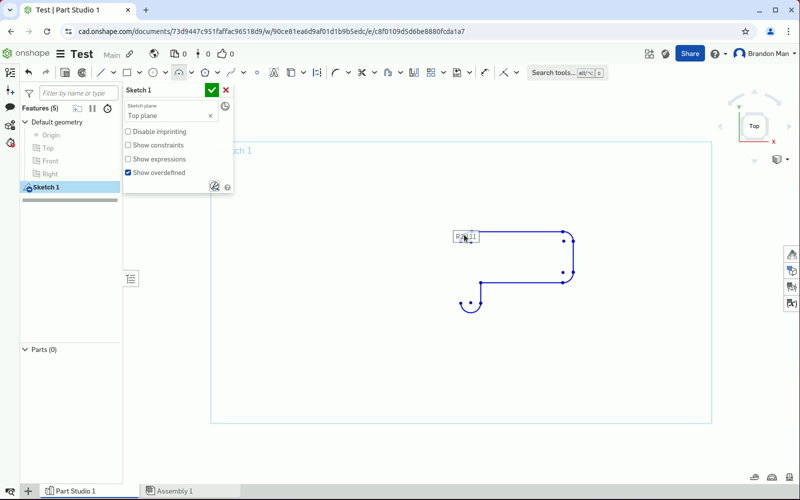
key(l)
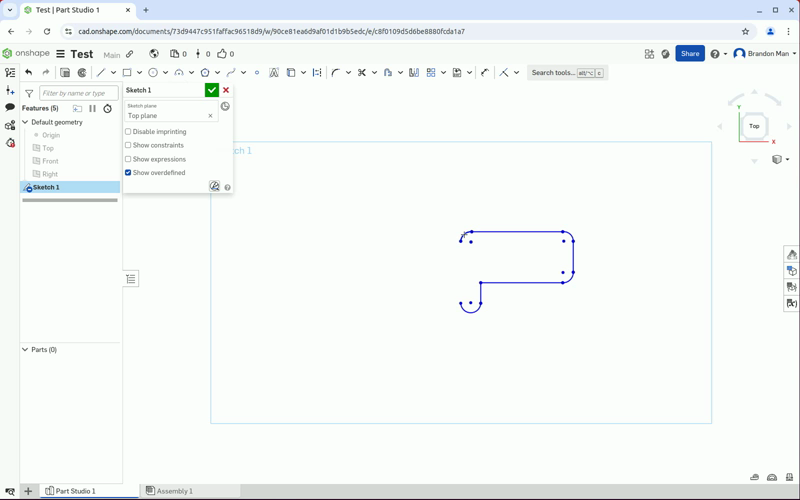
mouse_move(460, 241)
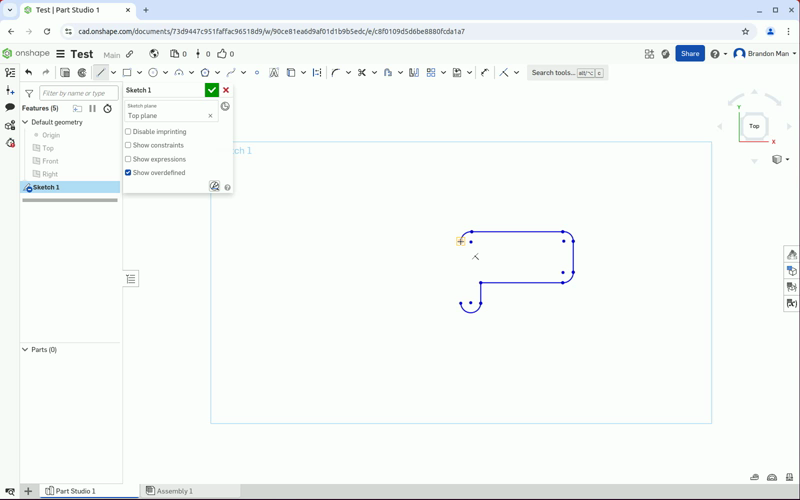
click(460, 241)
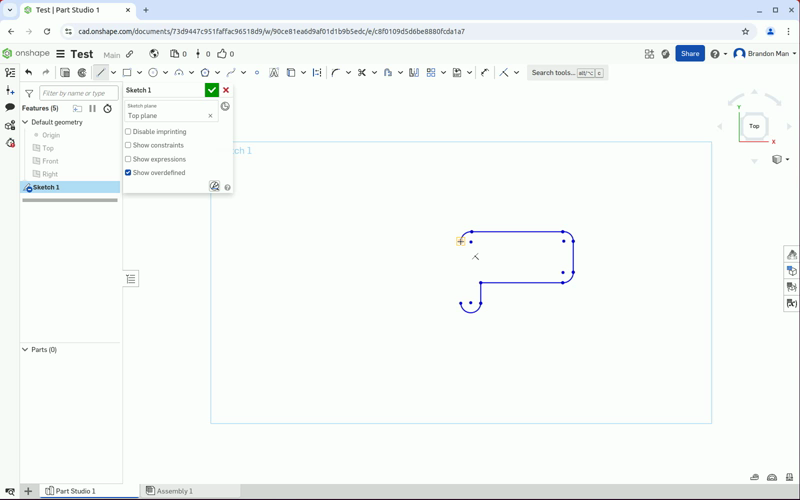
key_down(shift)
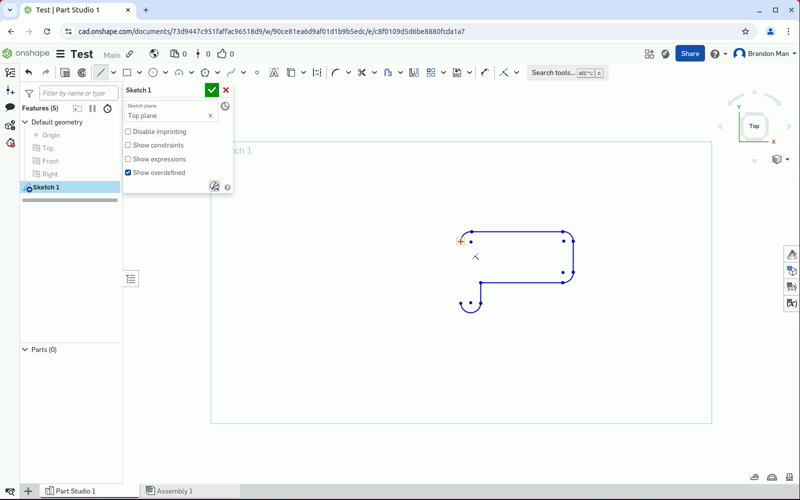
mouse_move(460, 303)
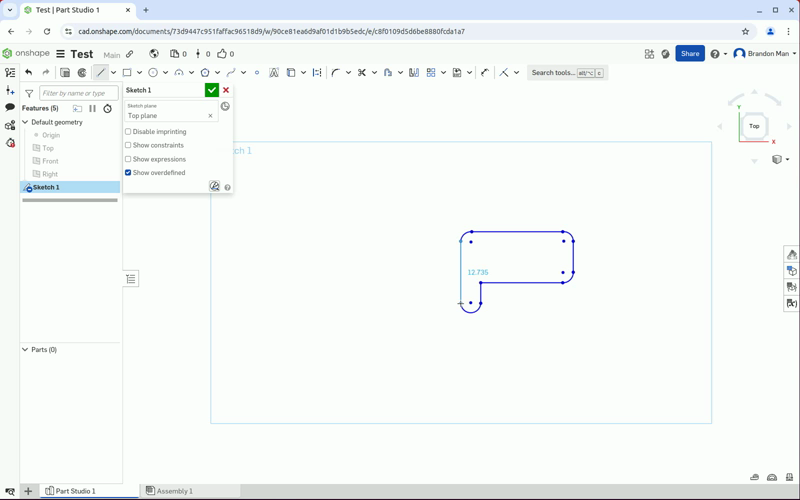
key_up(shift)
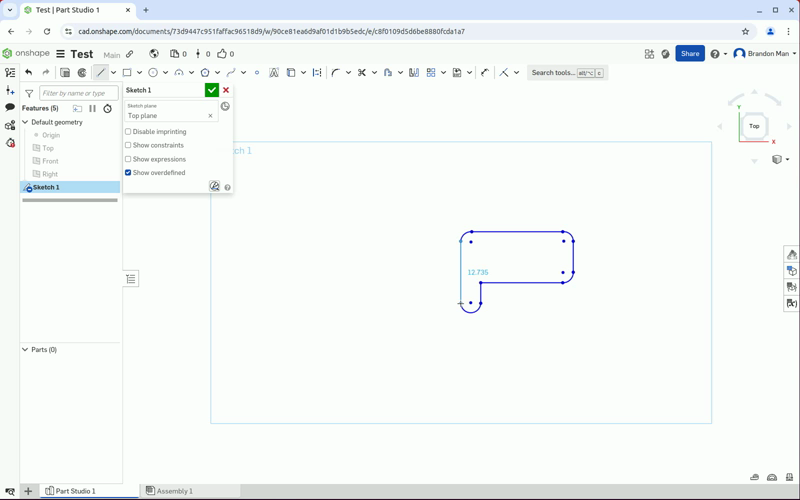
click(460, 303)
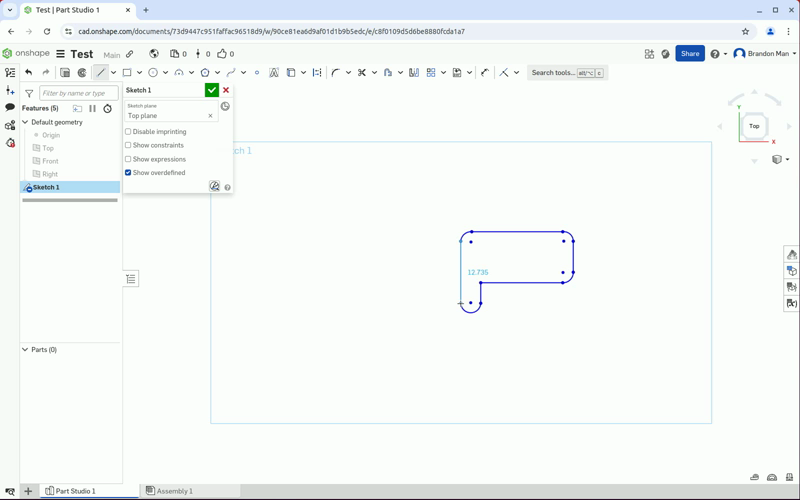
key(esc)
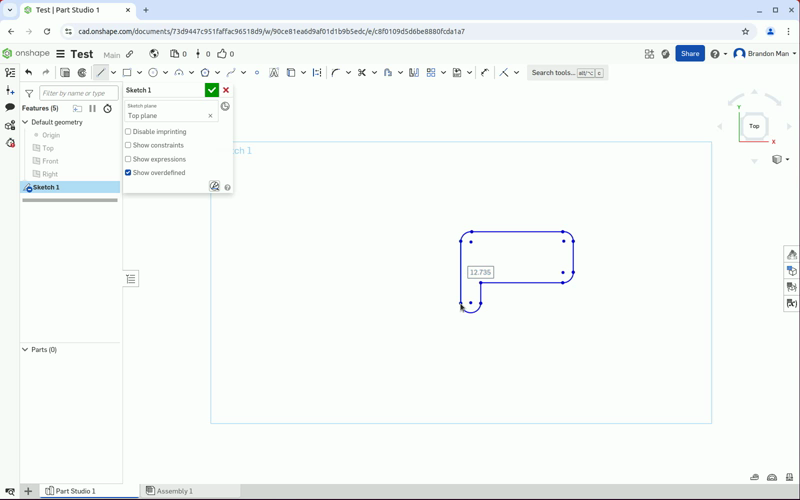
key(c)
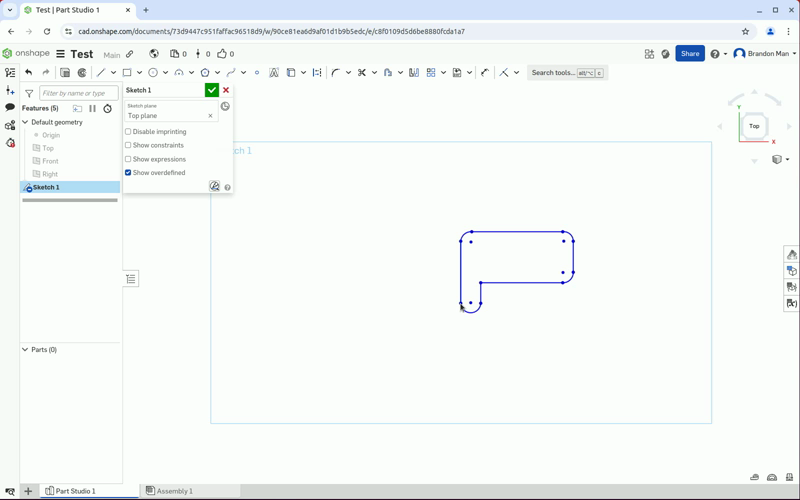
key_down(shift)
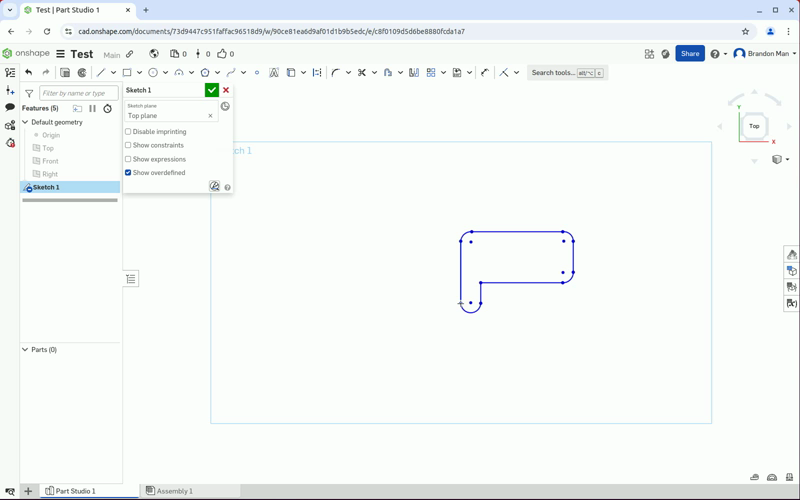
mouse_move(471, 303)
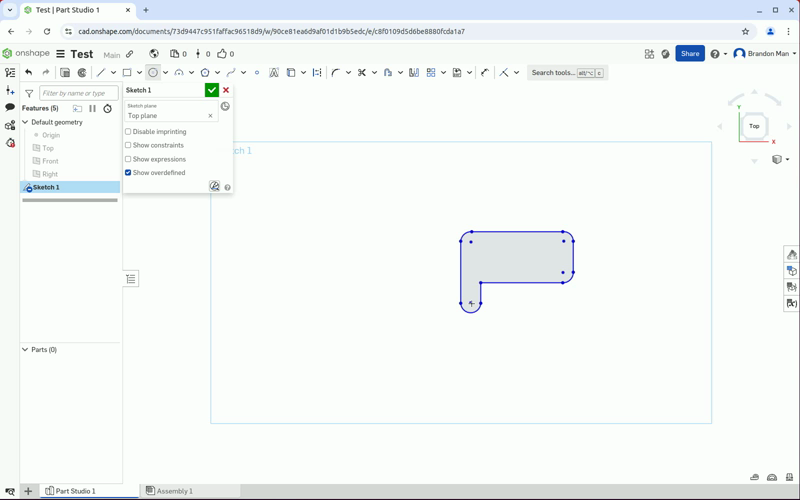
scroll(6)
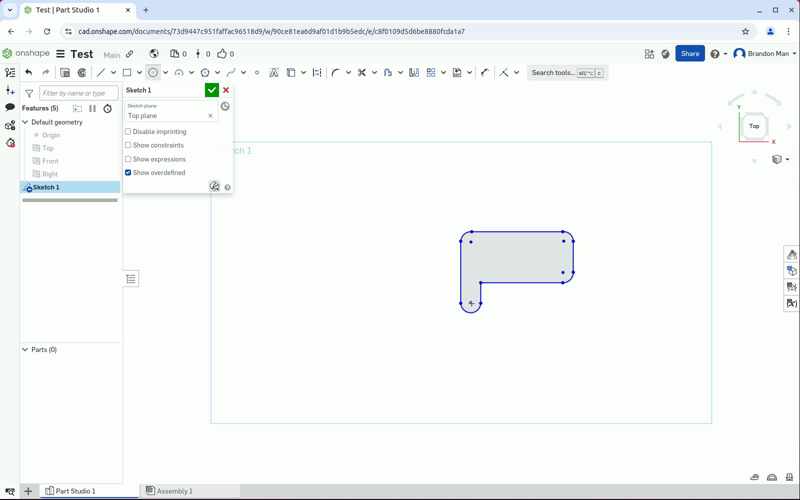
scroll(6)
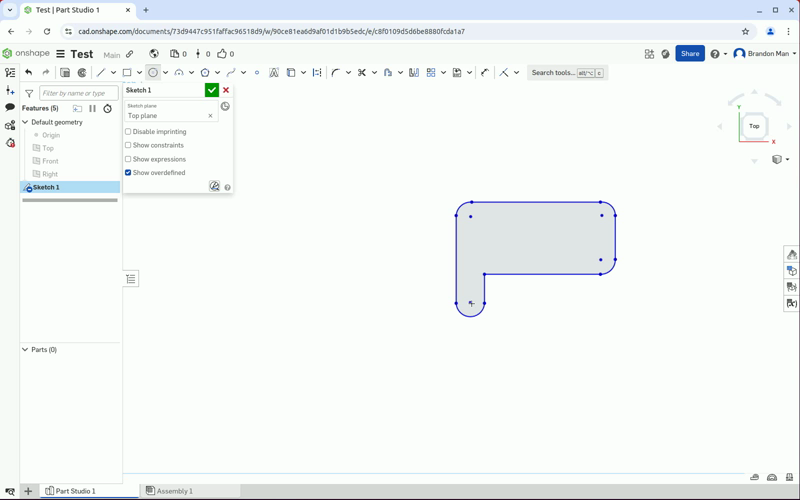
scroll(6)
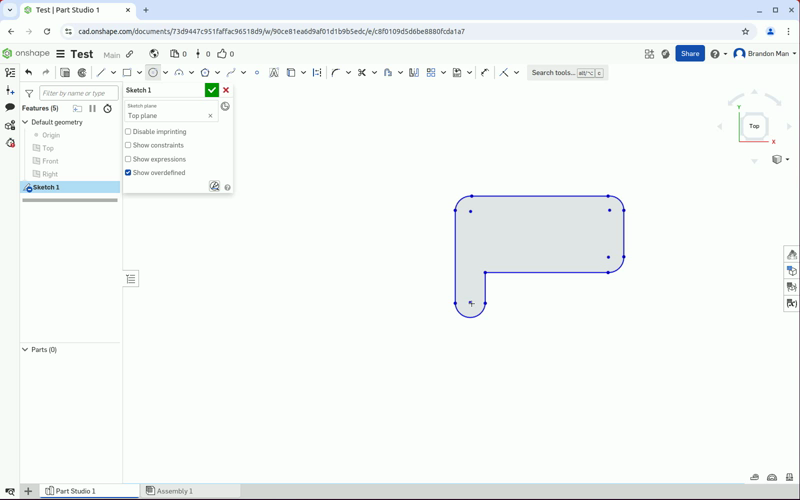
scroll(6)
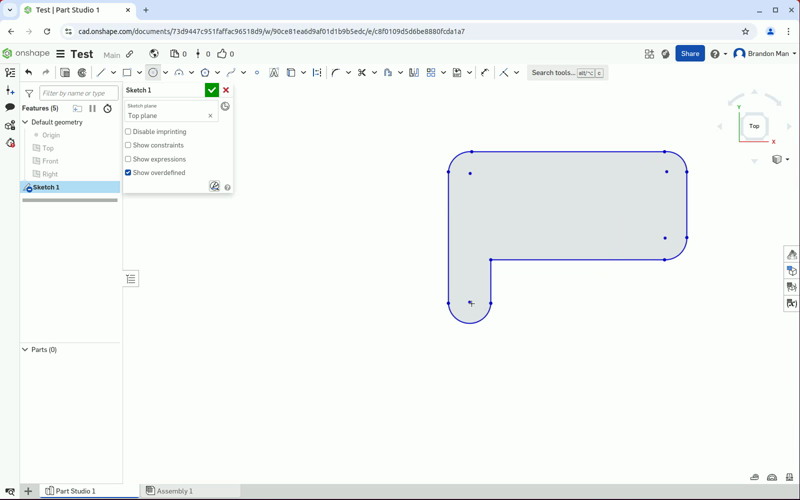
scroll(6)
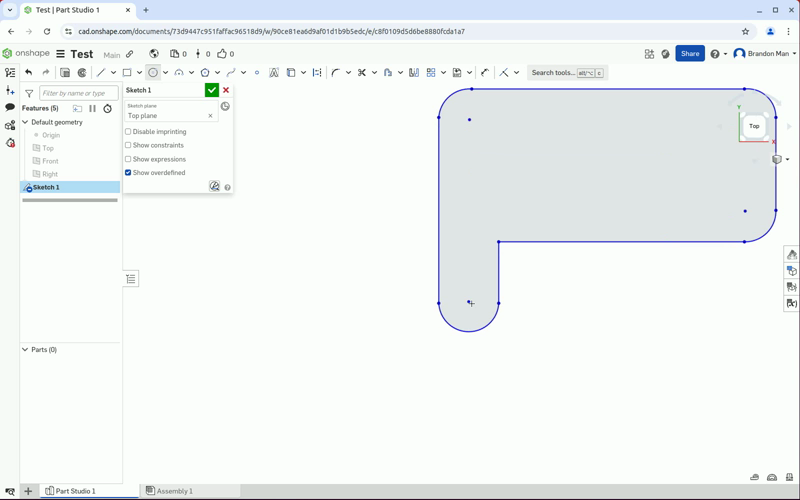
scroll(6)
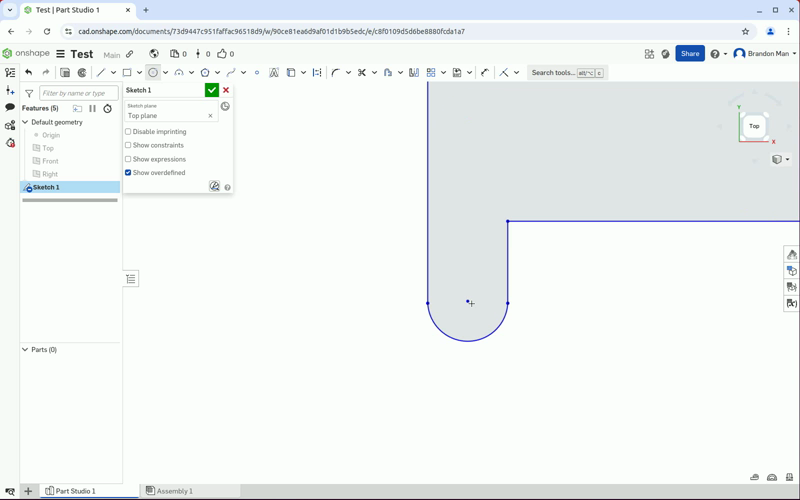
scroll(6)
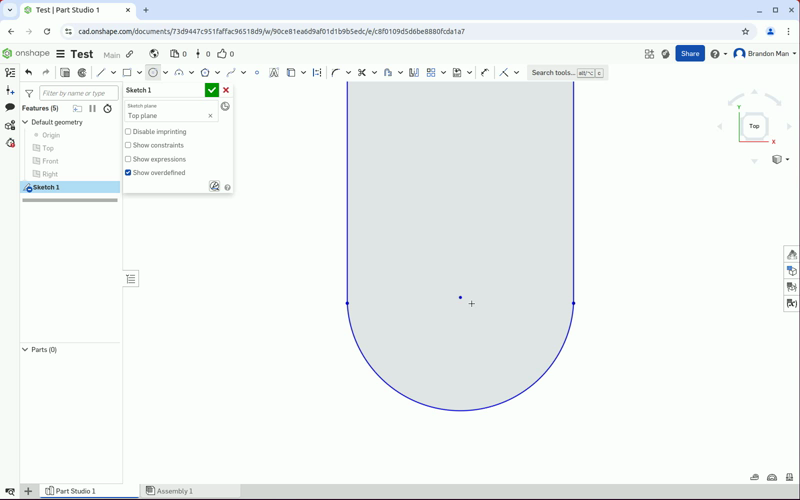
click(471, 303)
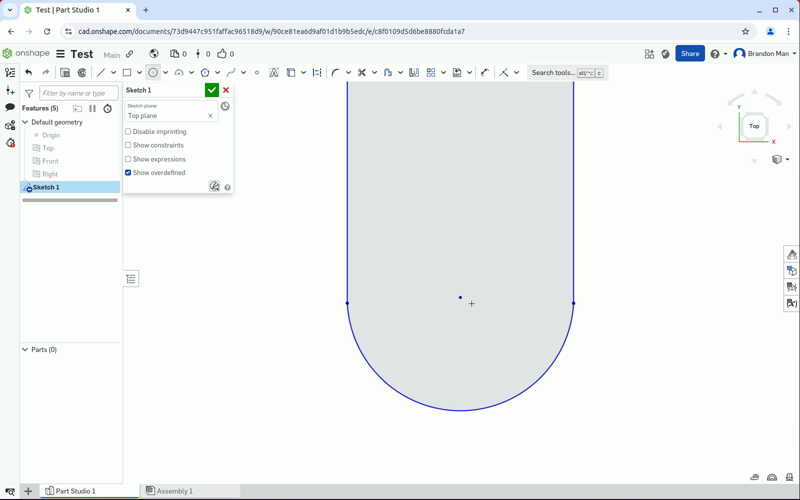
scroll(-6)
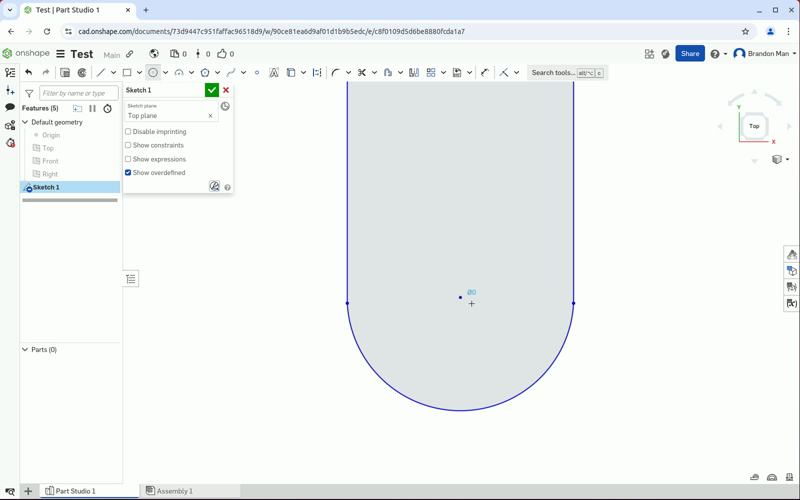
scroll(-6)
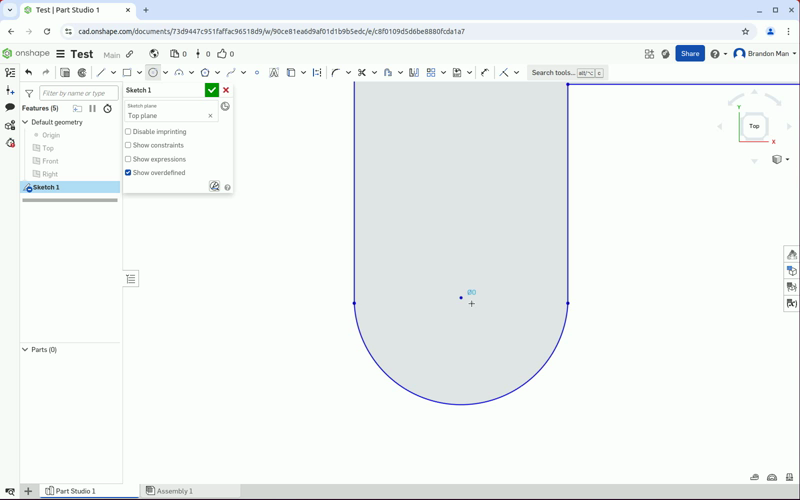
scroll(-6)
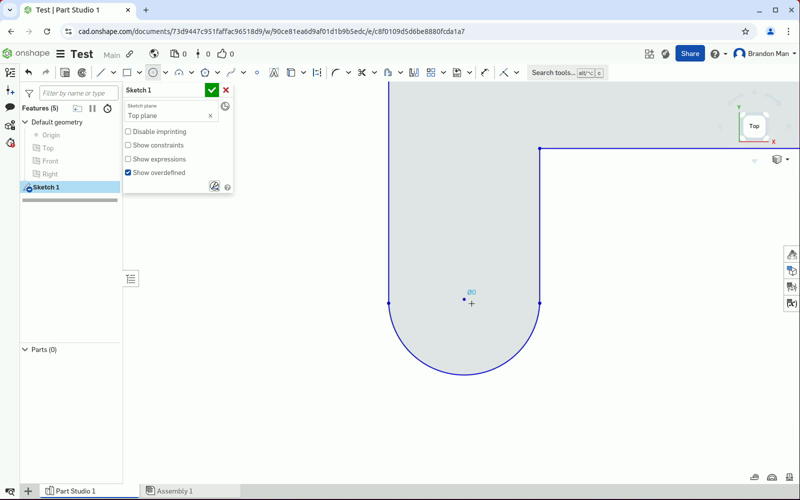
scroll(-6)
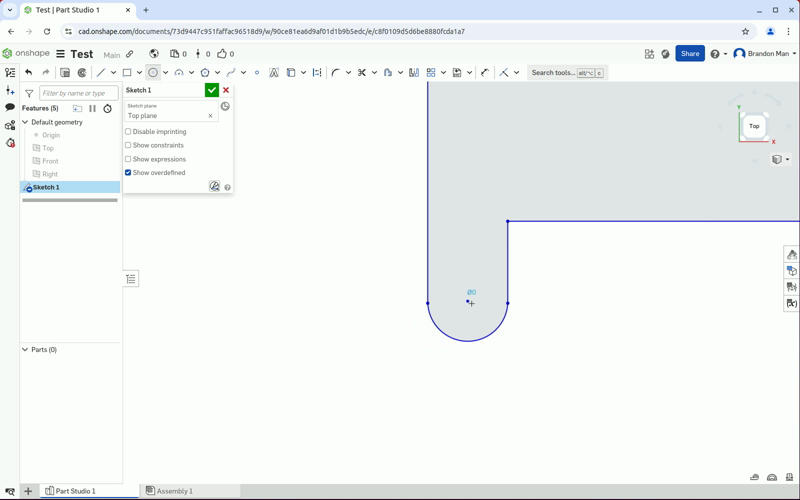
scroll(-6)
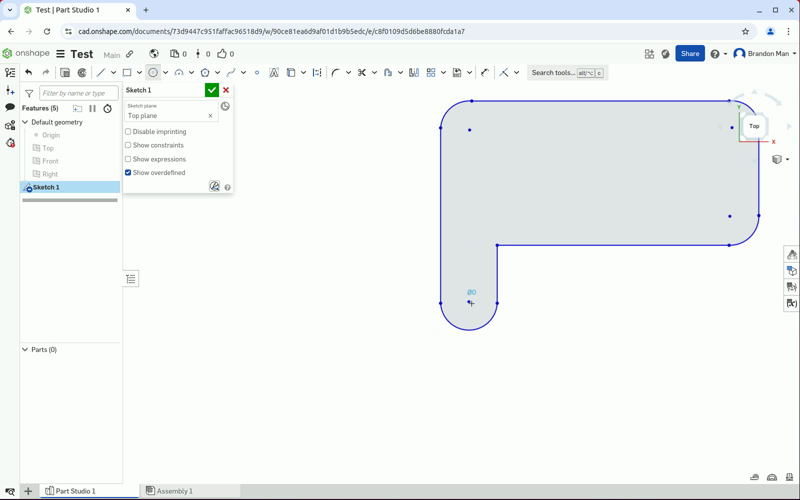
scroll(-6)
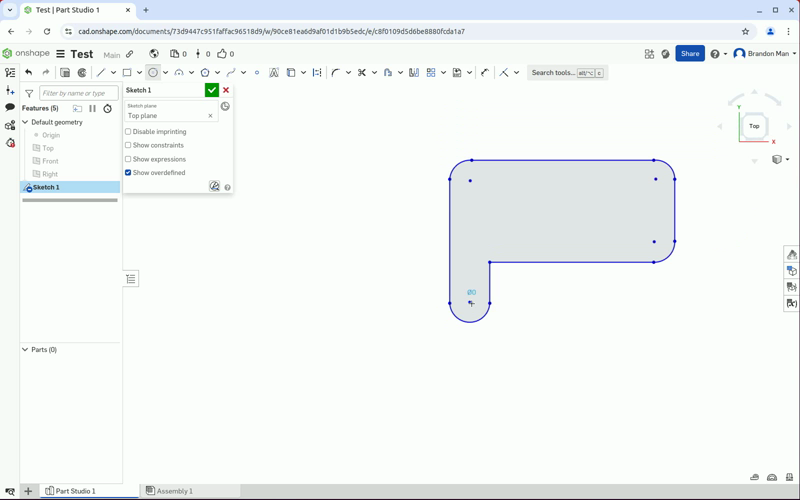
scroll(-6)
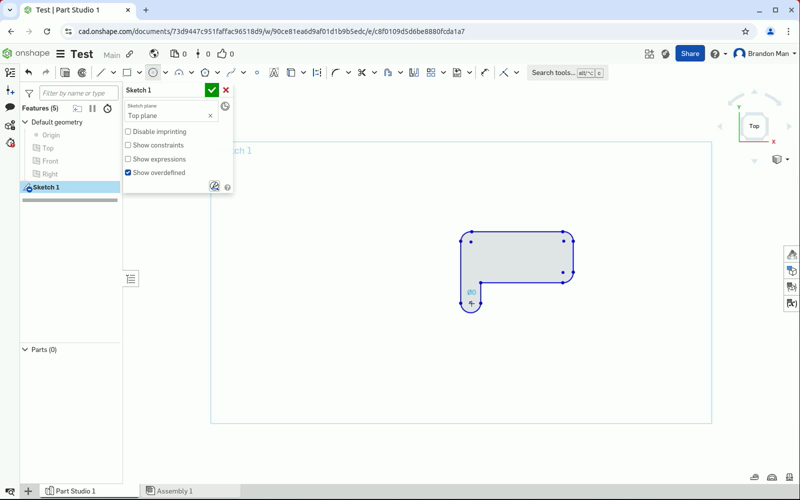
key_up(shift)
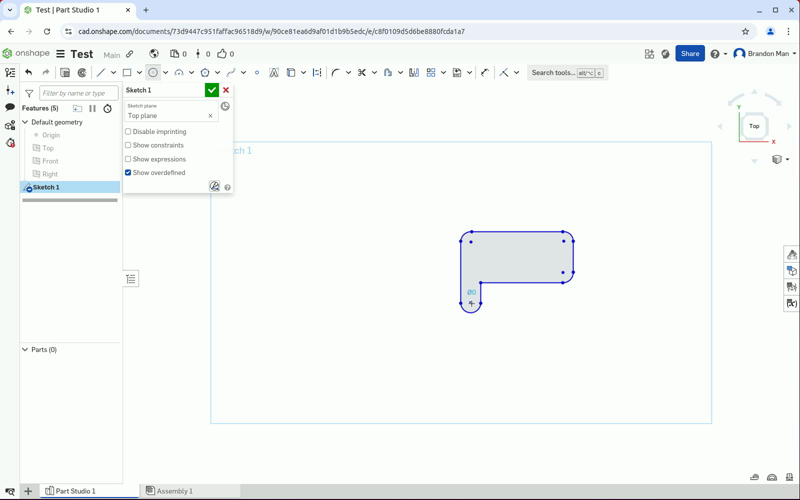
mouse_move(476, 303)
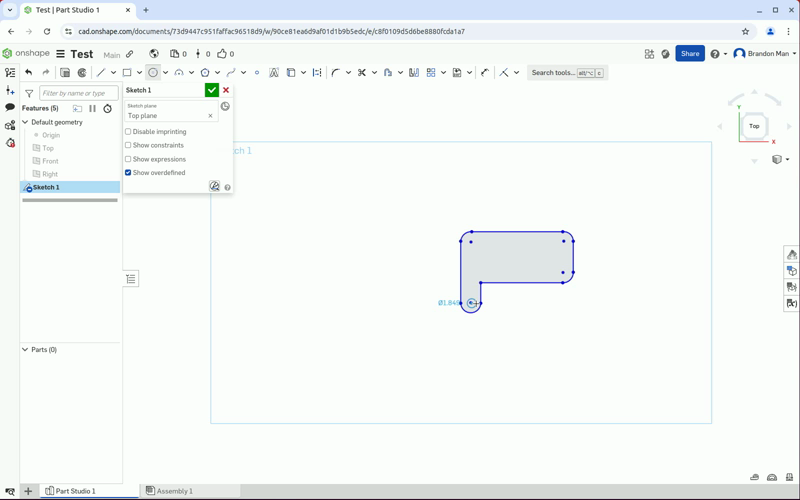
click(476, 303)
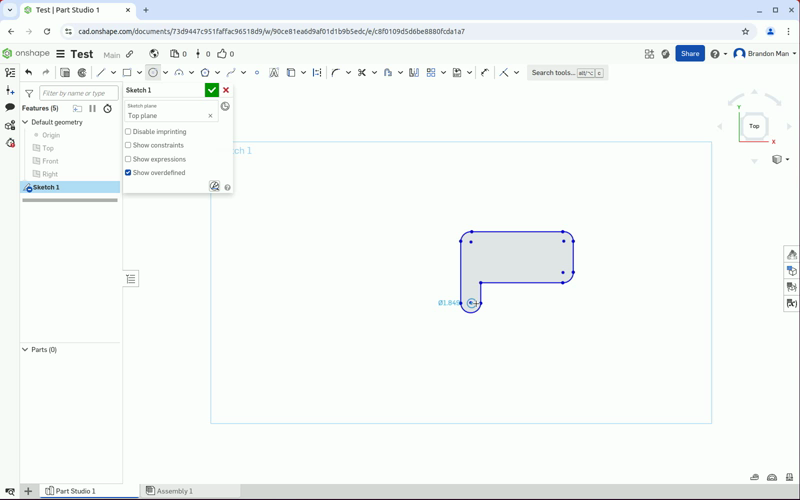
key(esc)
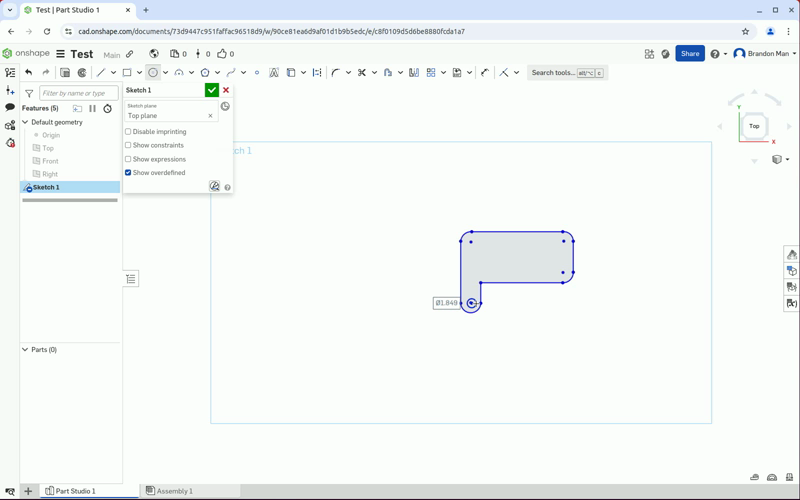
key(c)
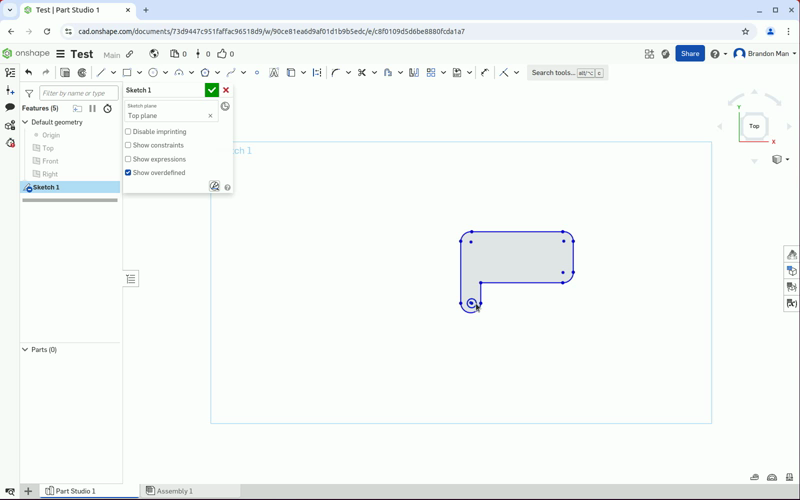
key_down(shift)
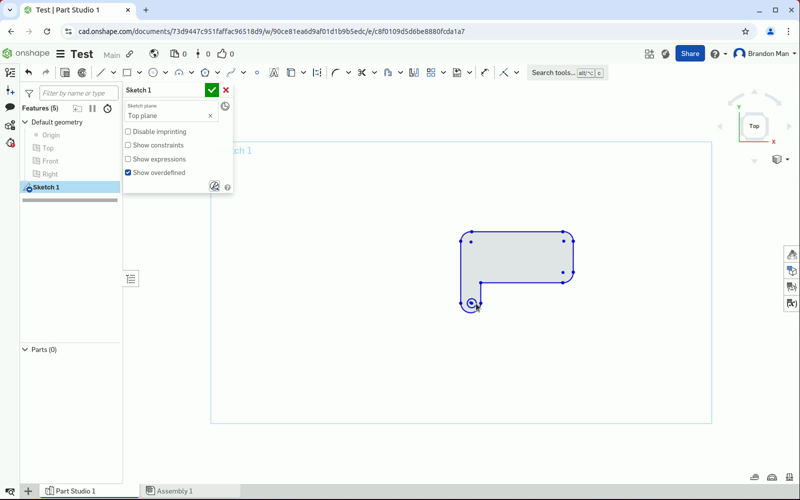
mouse_move(471, 241)
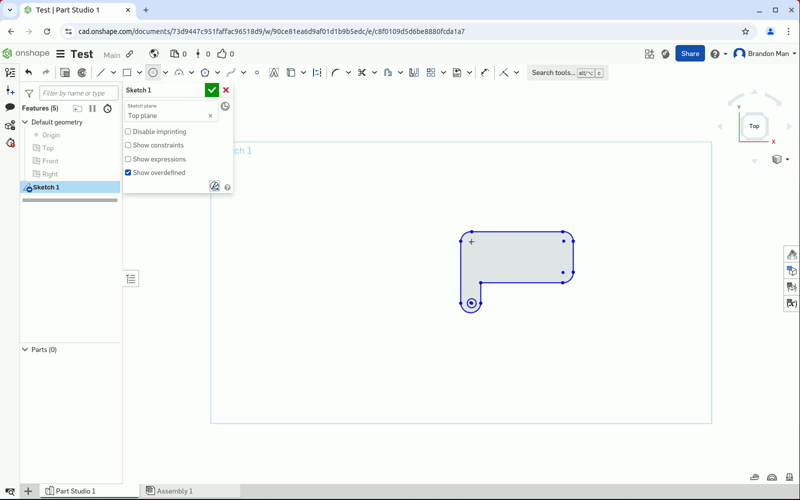
scroll(6)
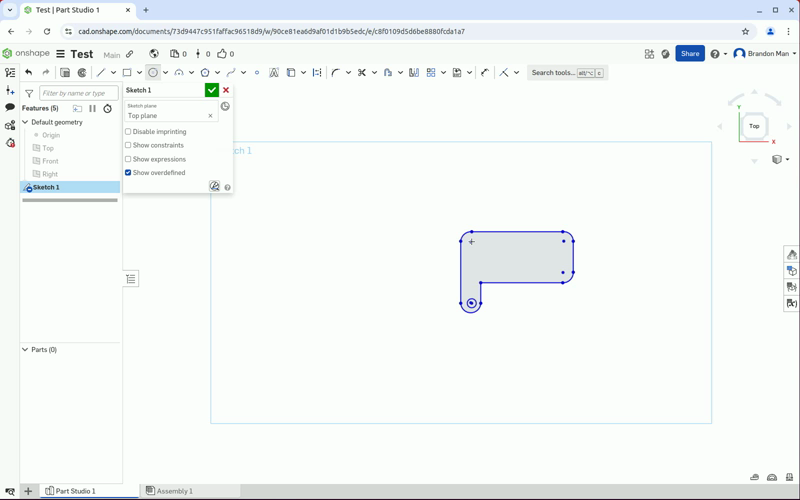
scroll(6)
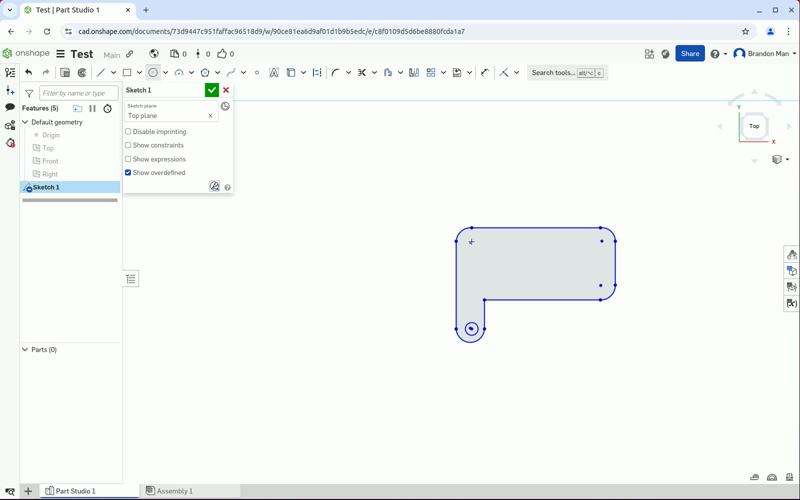
scroll(6)
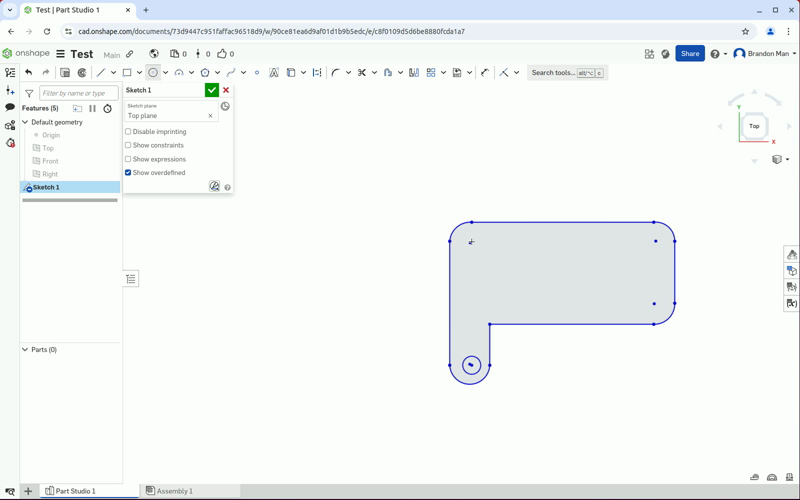
scroll(6)
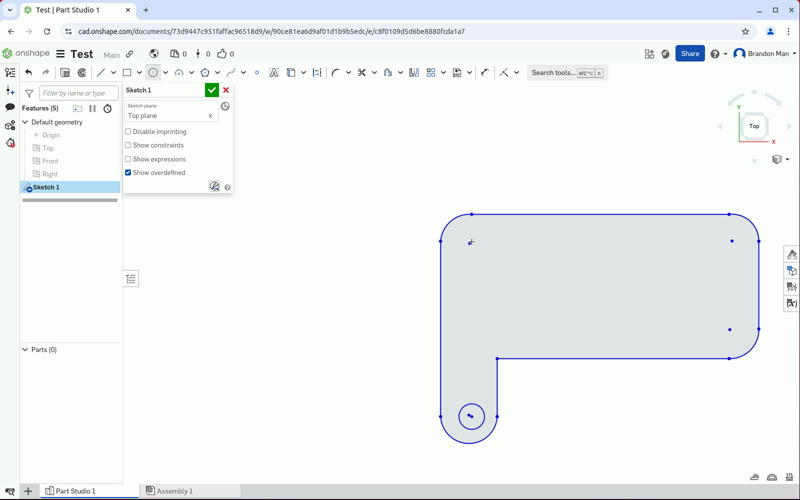
scroll(6)
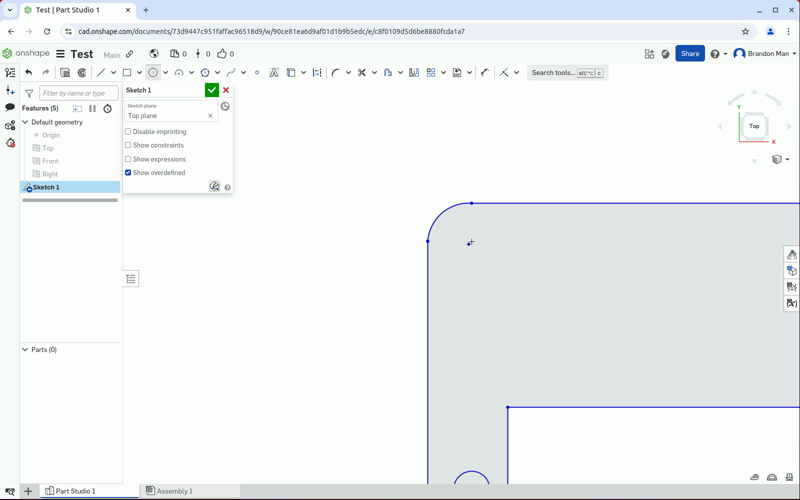
scroll(6)
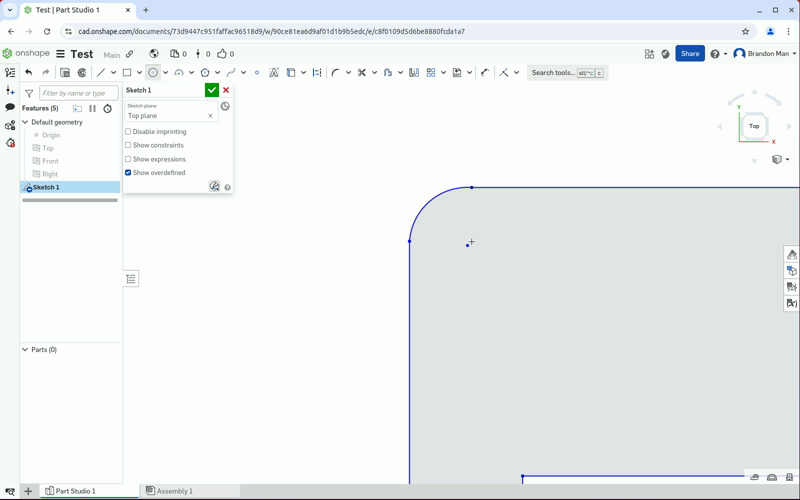
scroll(6)
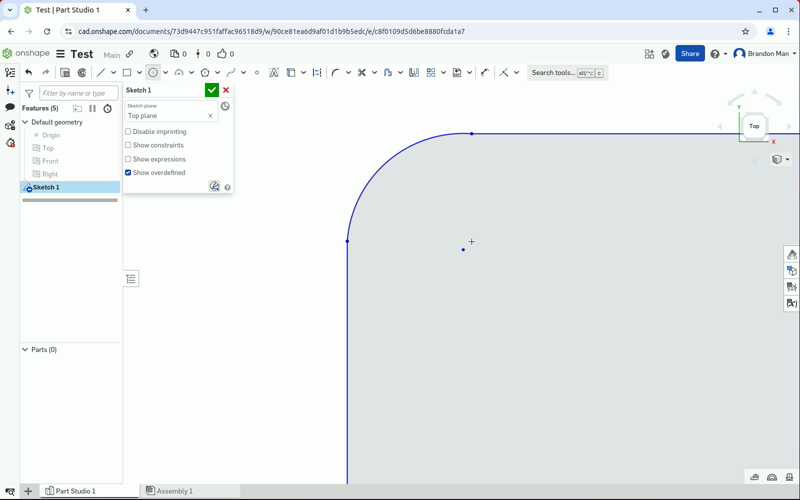
click(471, 241)
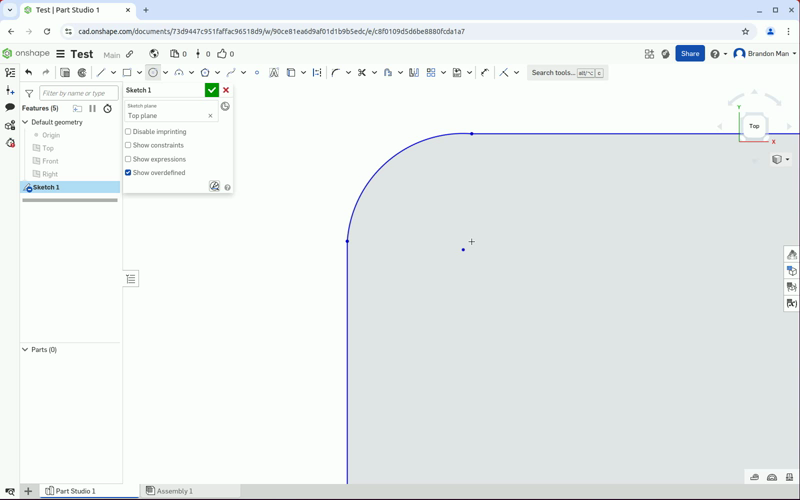
scroll(-6)
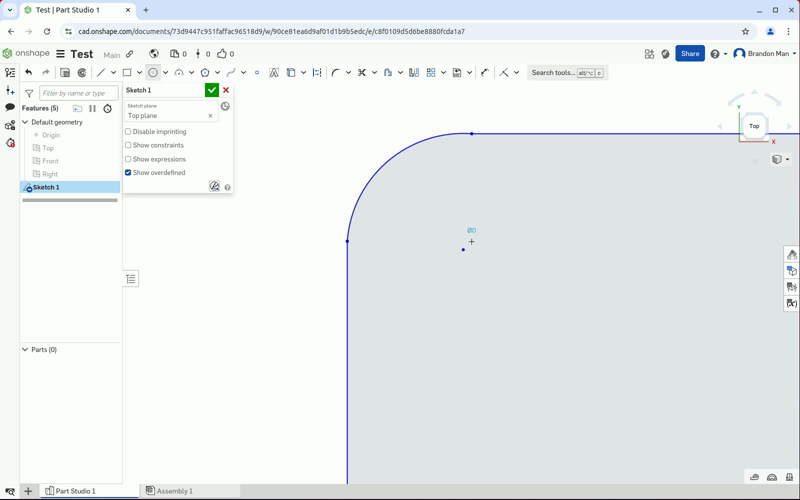
scroll(-6)
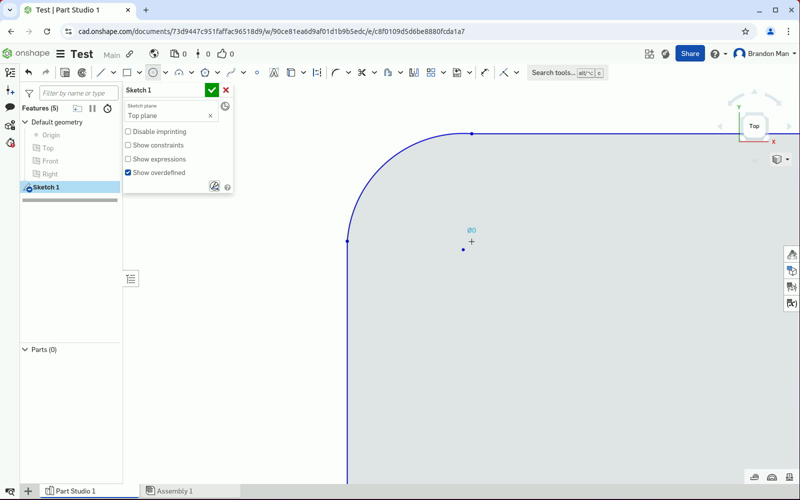
scroll(-6)
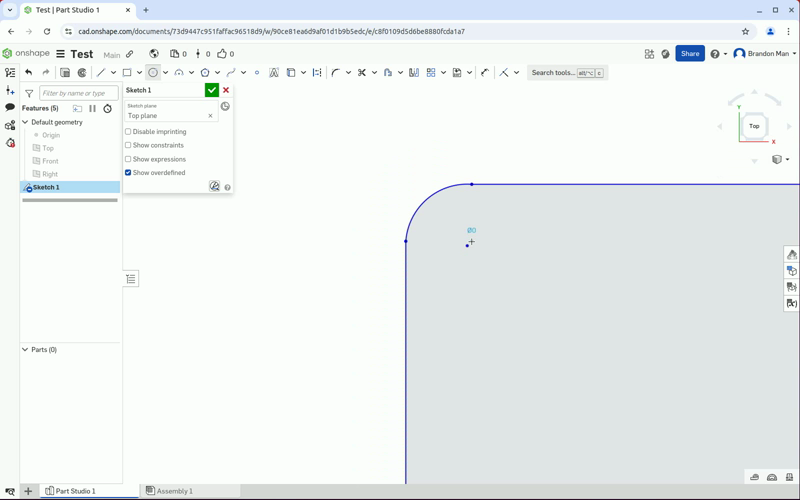
scroll(-6)
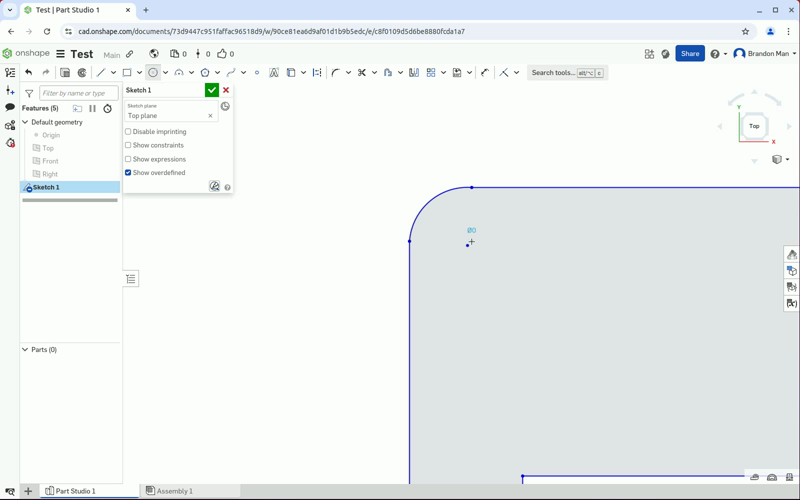
scroll(-6)
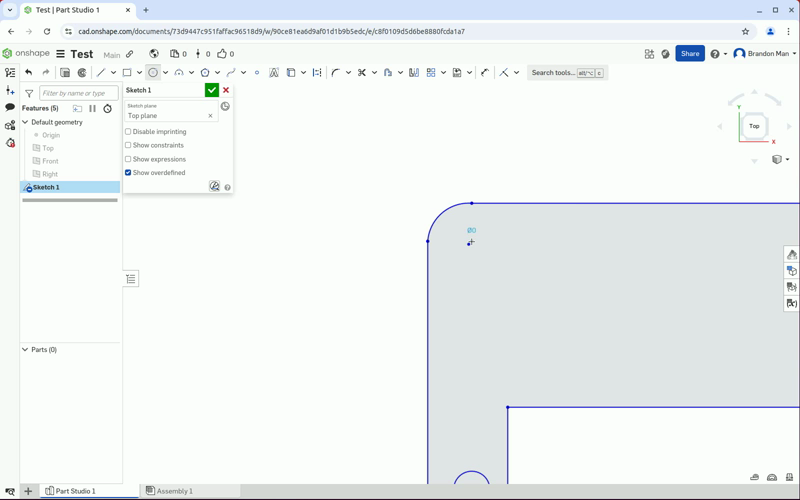
scroll(-6)
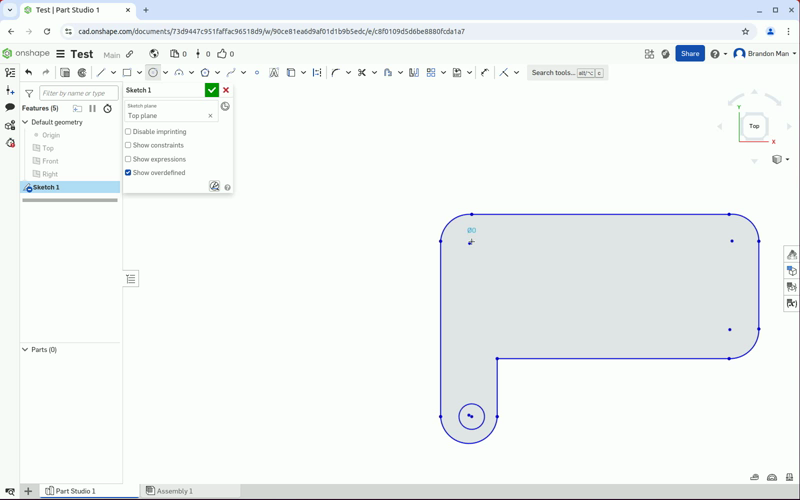
scroll(-6)
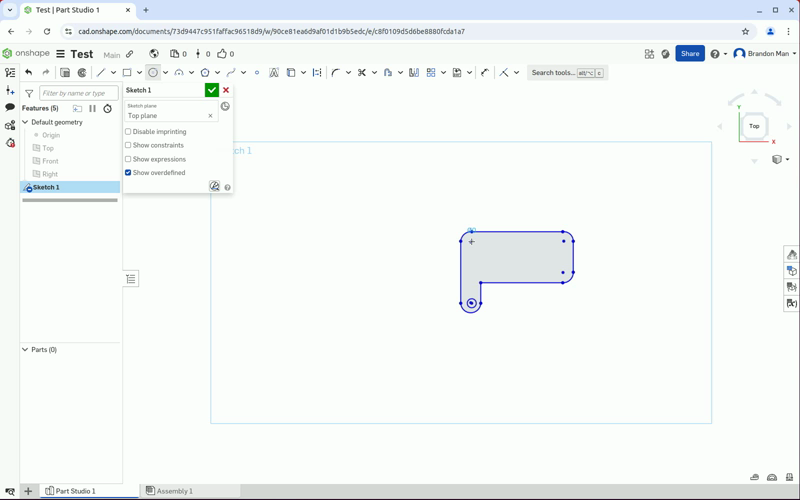
key_up(shift)
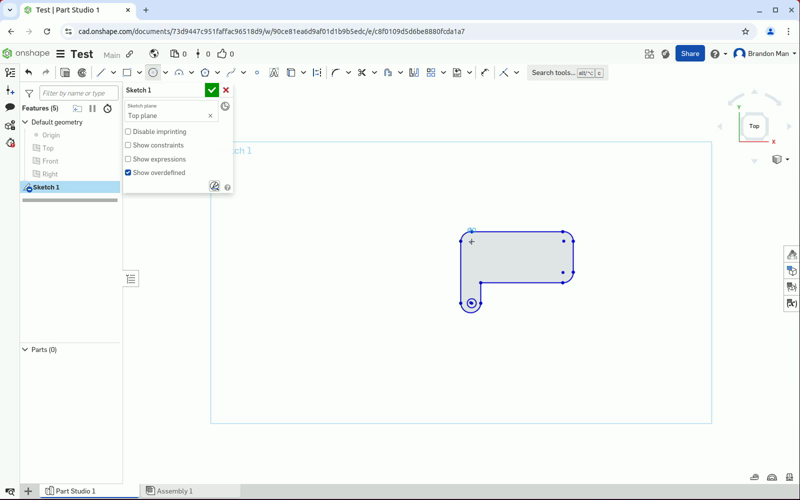
mouse_move(476, 241)
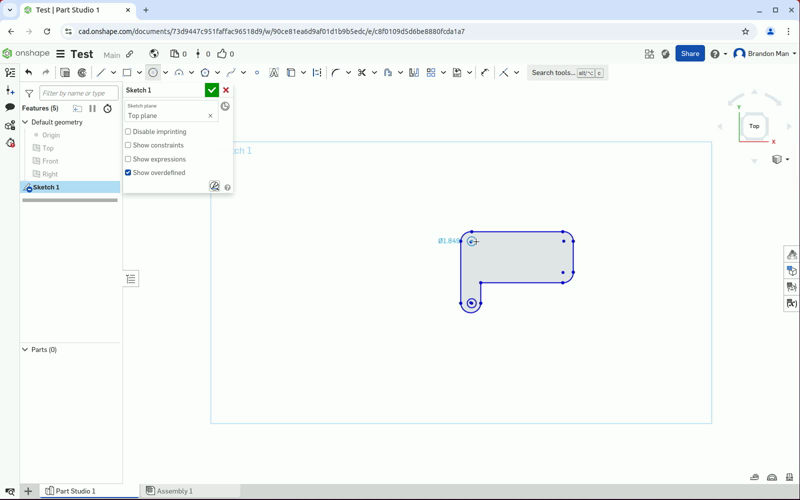
click(476, 241)
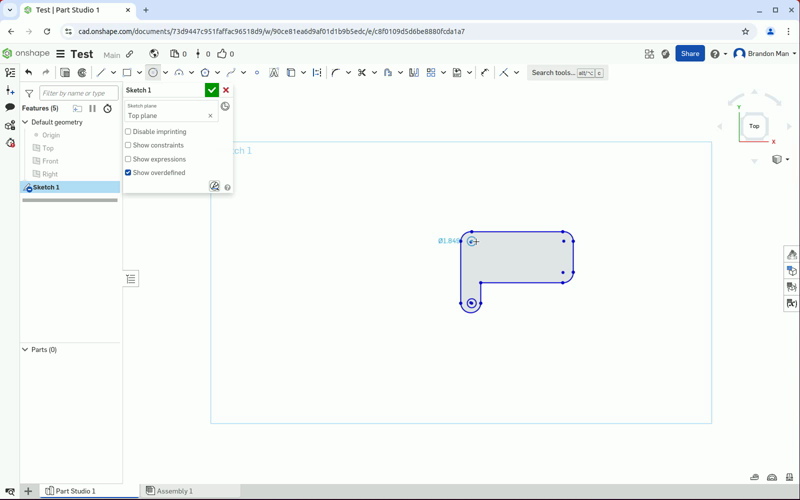
key(esc)
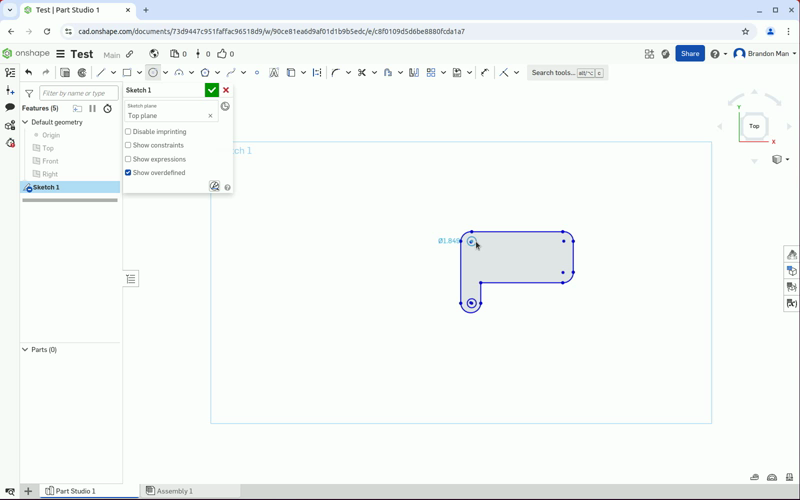
key(c)
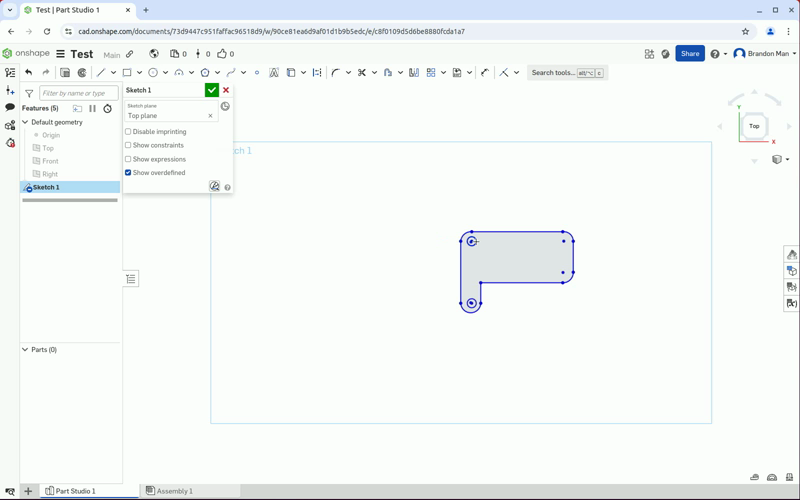
key_down(shift)
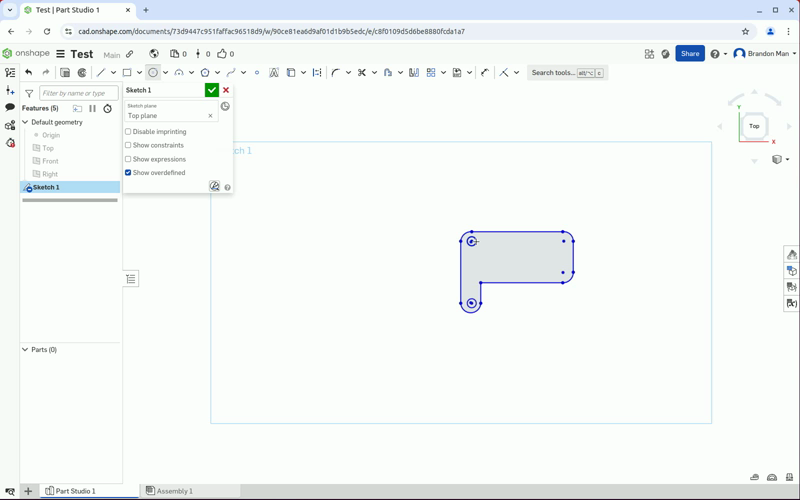
mouse_move(562, 272)
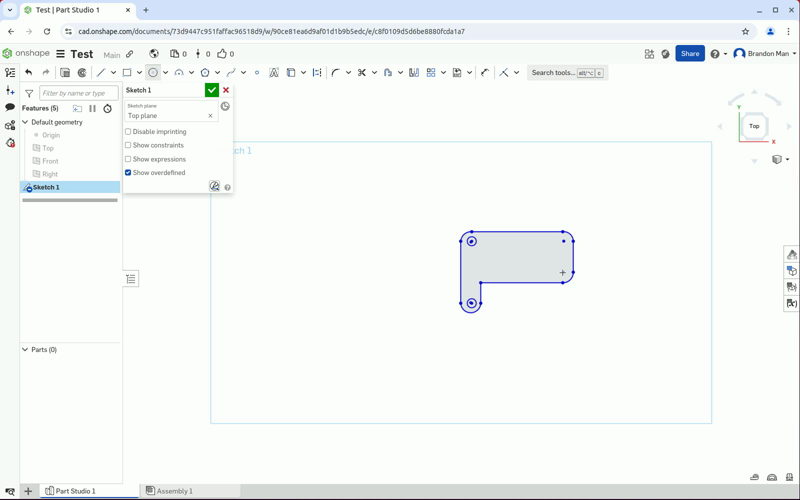
click(562, 272)
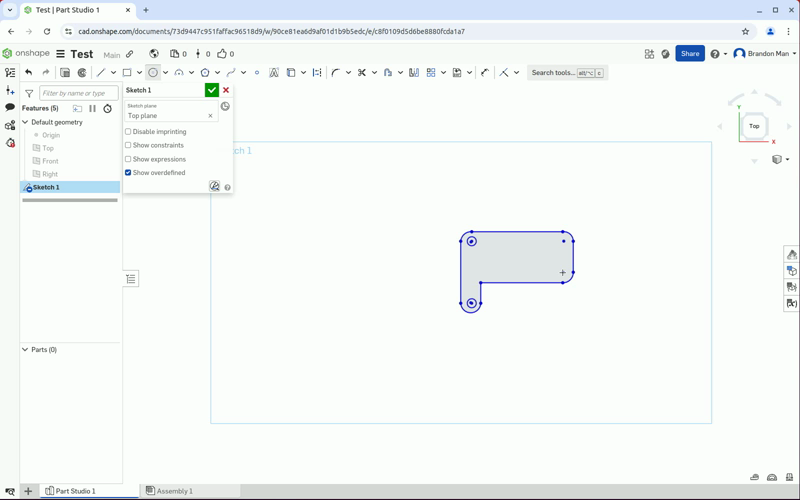
key_up(shift)
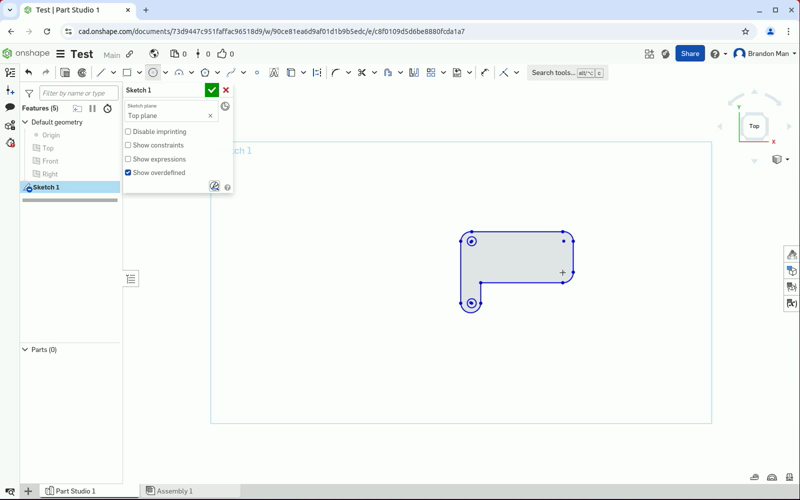
mouse_move(567, 272)
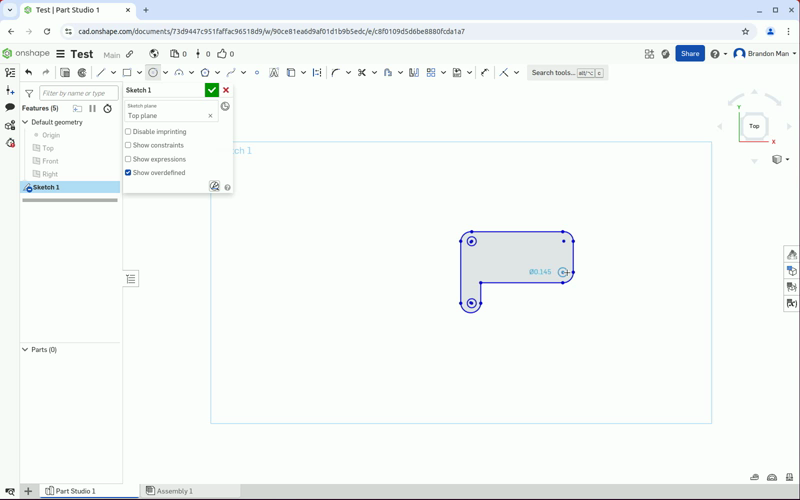
click(567, 272)
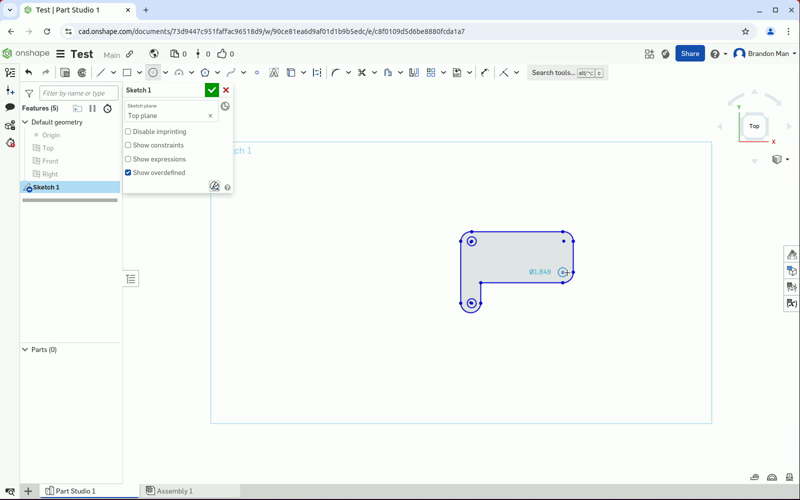
key(esc)
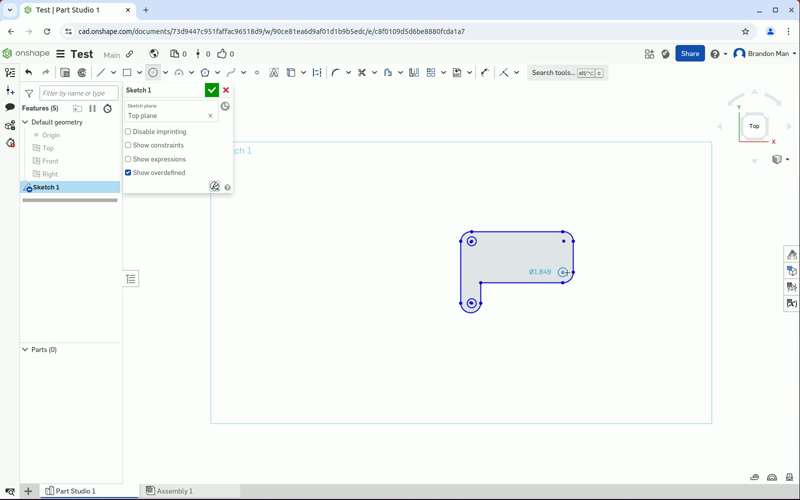
key(c)
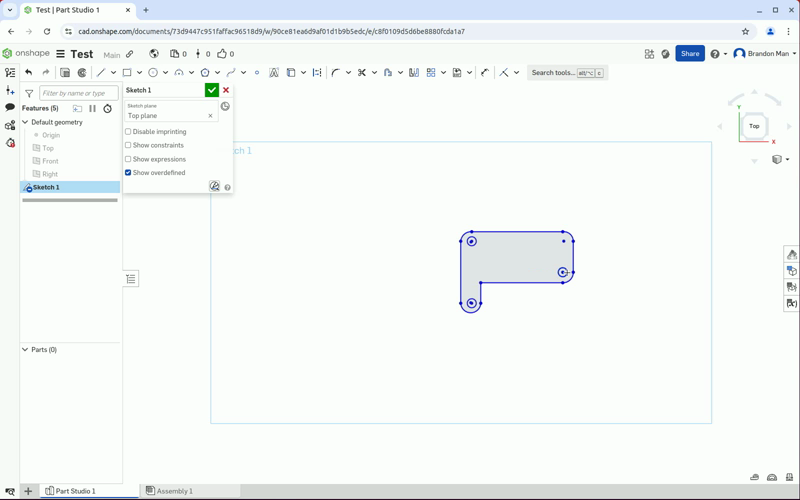
key_down(shift)
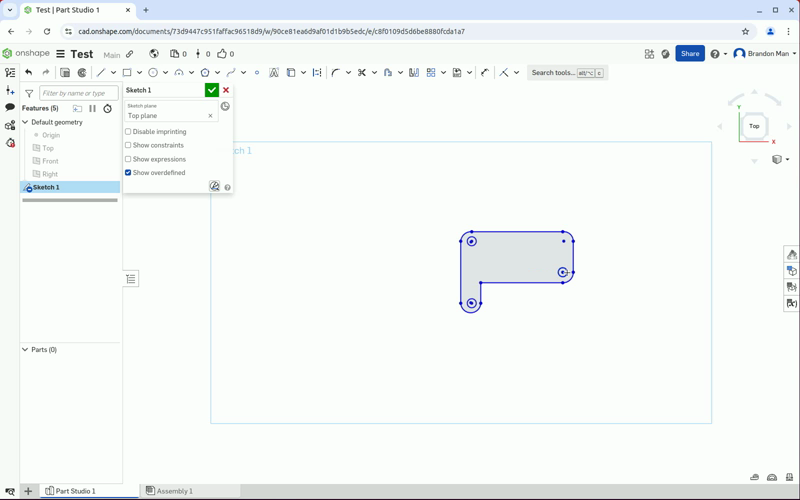
mouse_move(562, 241)
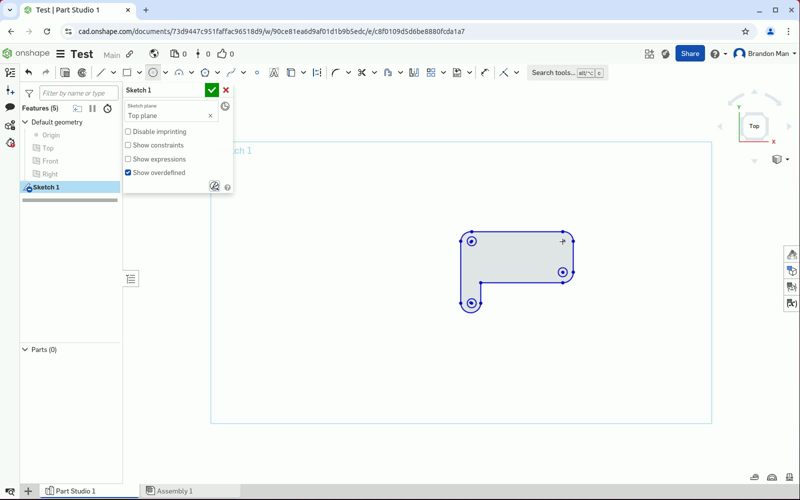
scroll(6)
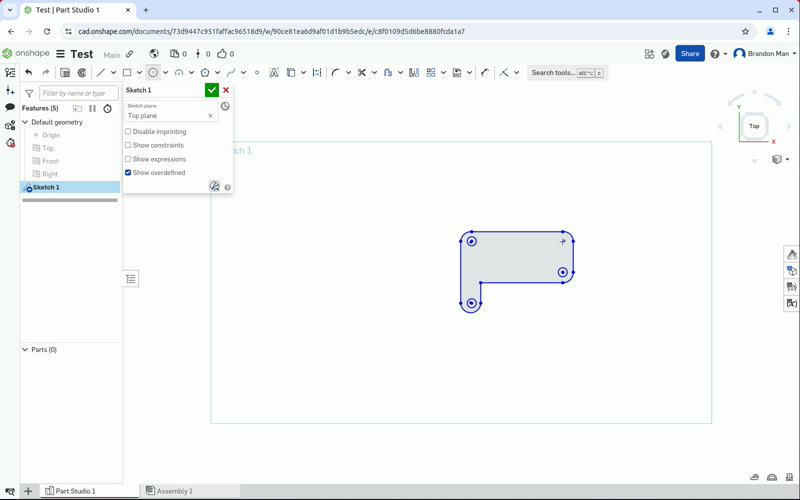
scroll(6)
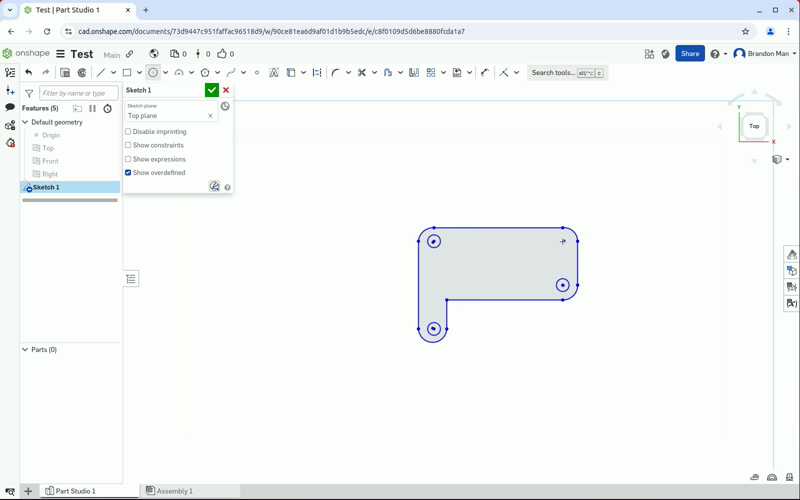
scroll(6)
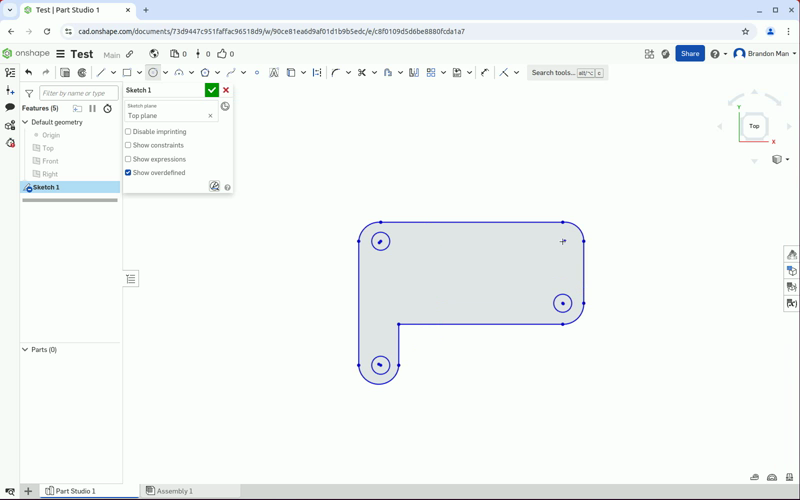
scroll(6)
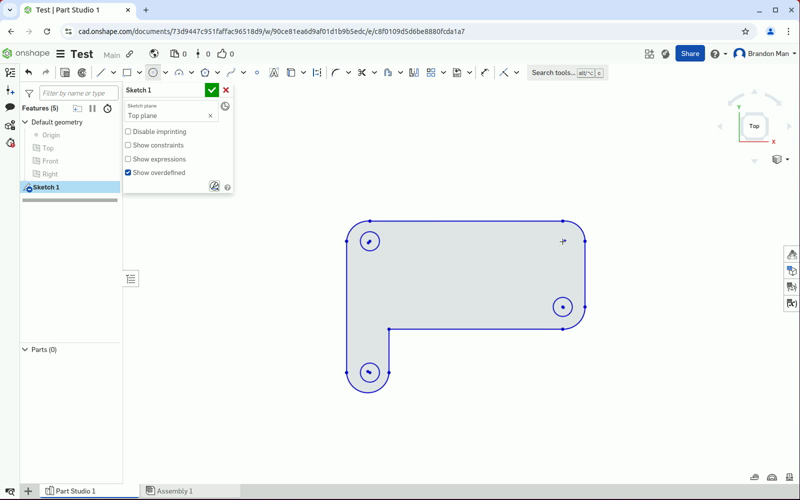
scroll(6)
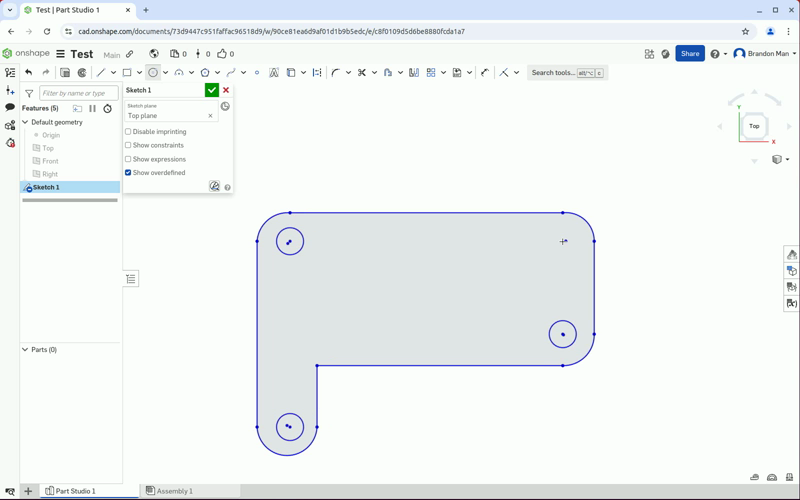
scroll(6)
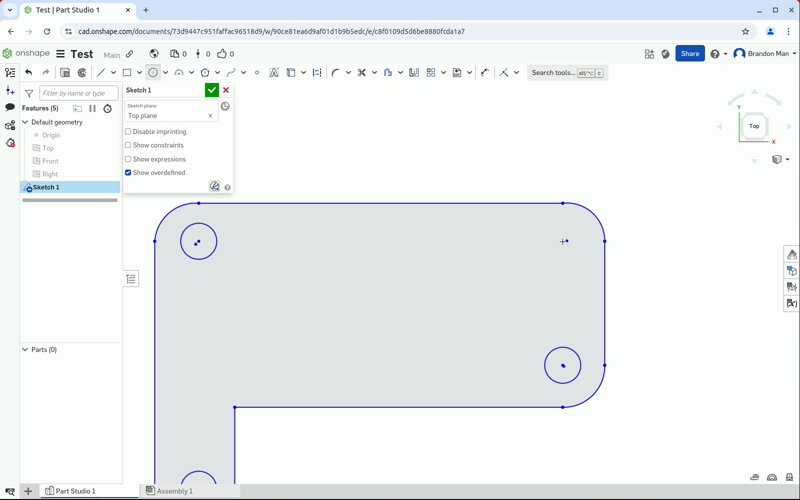
scroll(6)
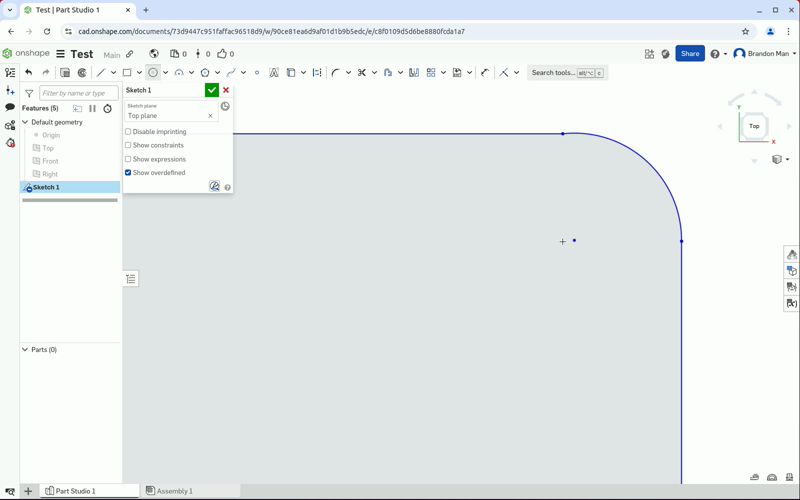
click(562, 241)
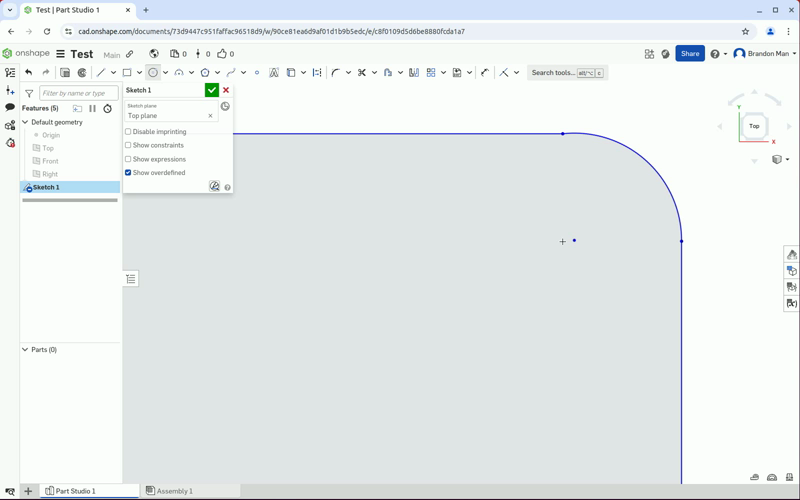
scroll(-6)
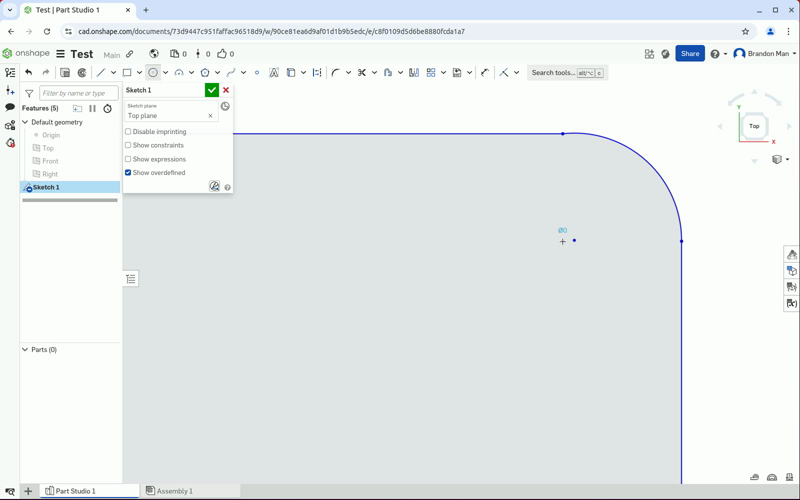
scroll(-6)
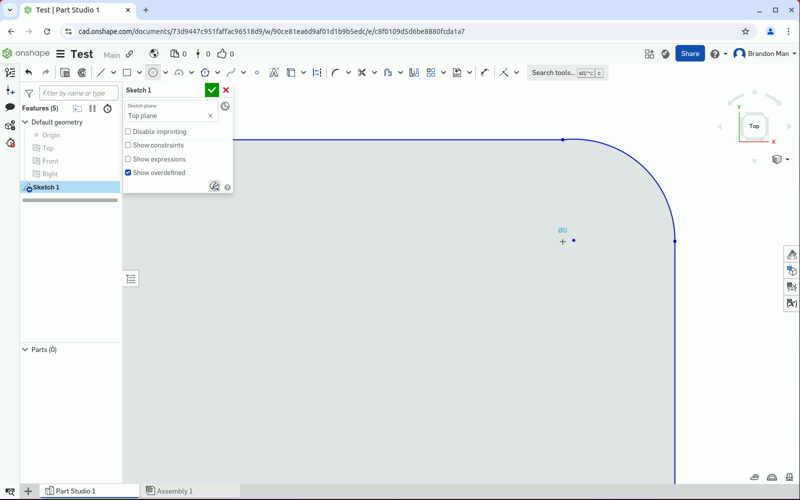
scroll(-6)
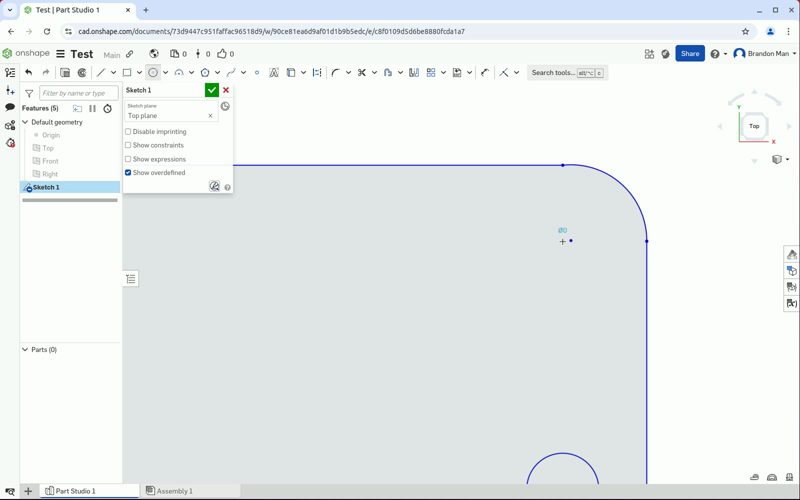
scroll(-6)
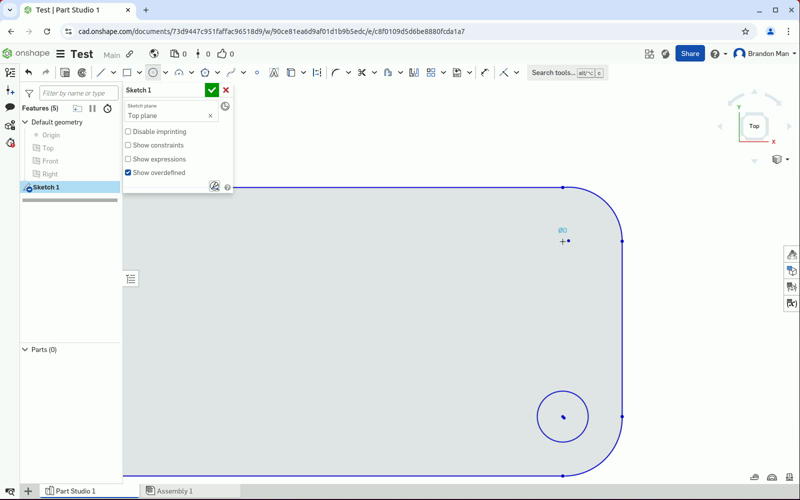
scroll(-6)
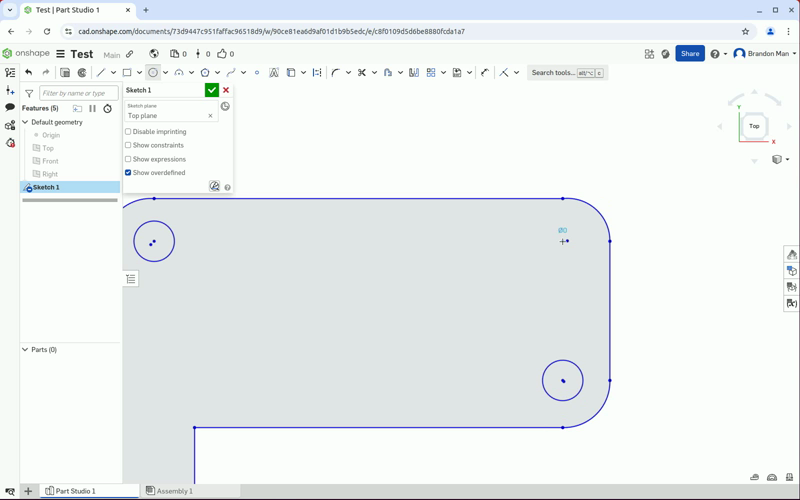
scroll(-6)
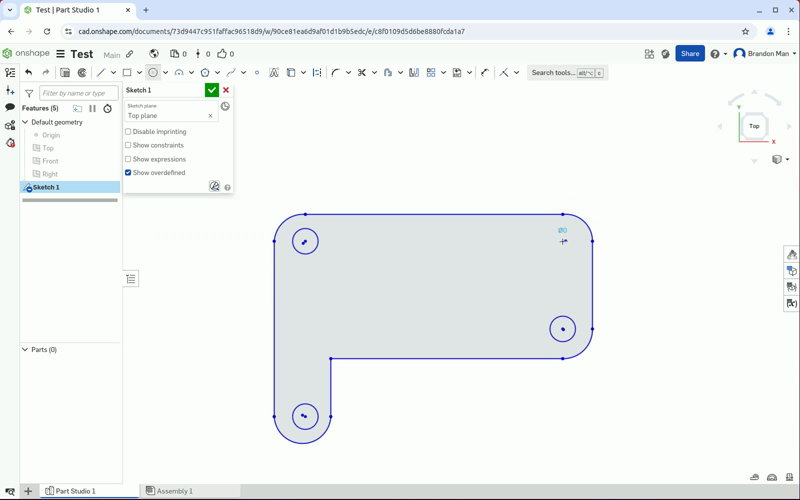
scroll(-6)
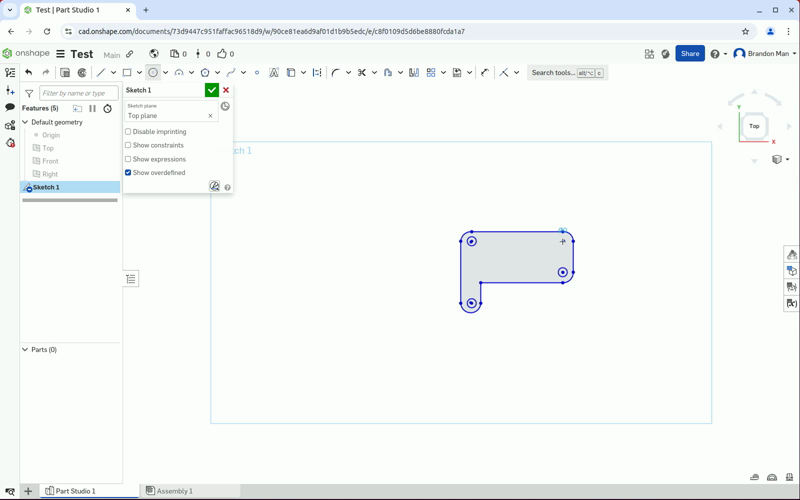
key_up(shift)
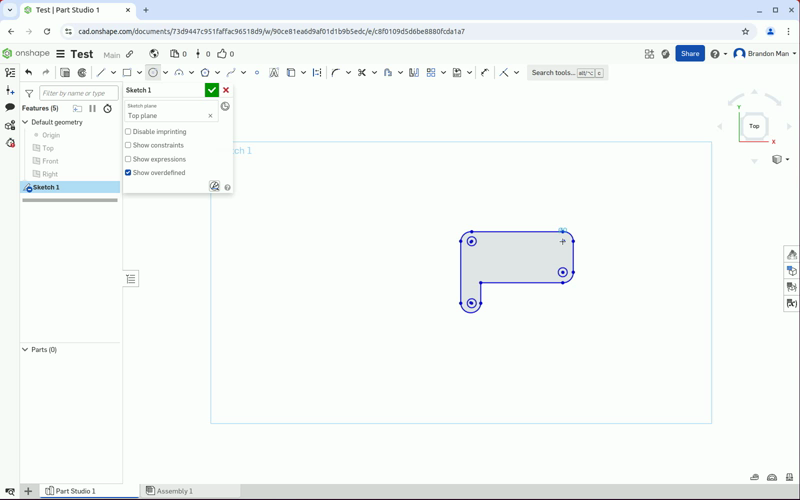
mouse_move(567, 241)
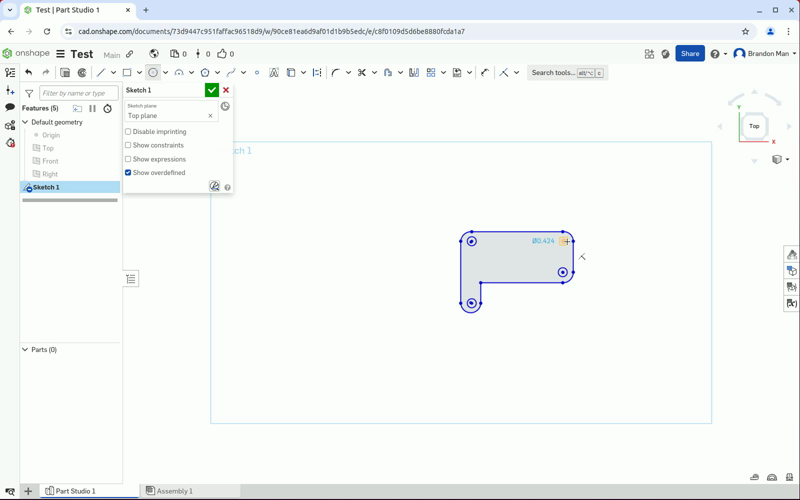
scroll(6)
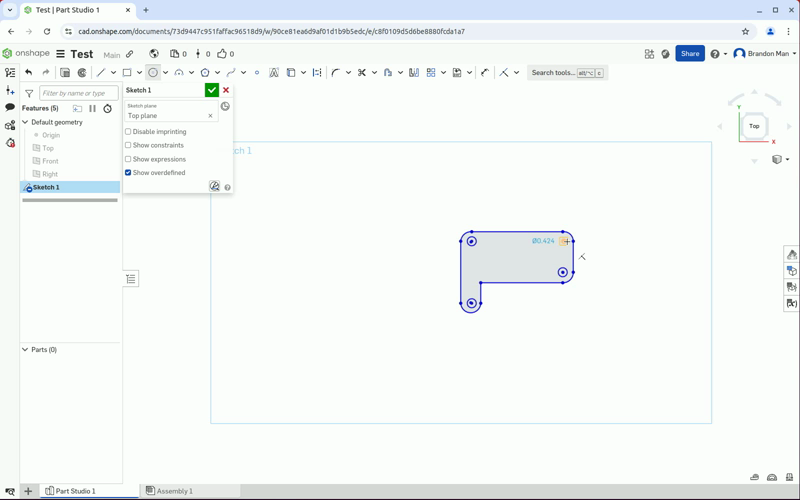
scroll(6)
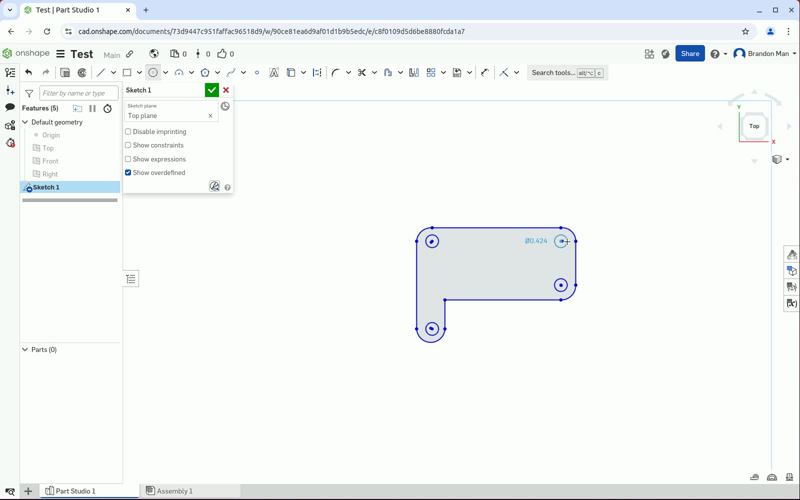
scroll(6)
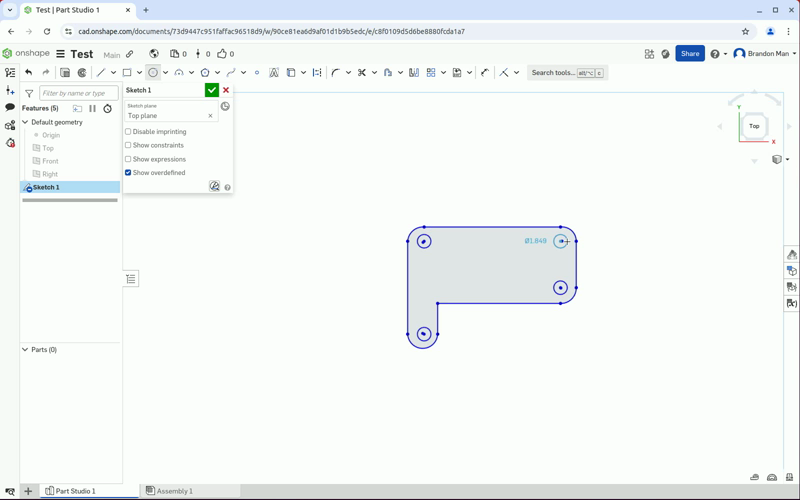
scroll(6)
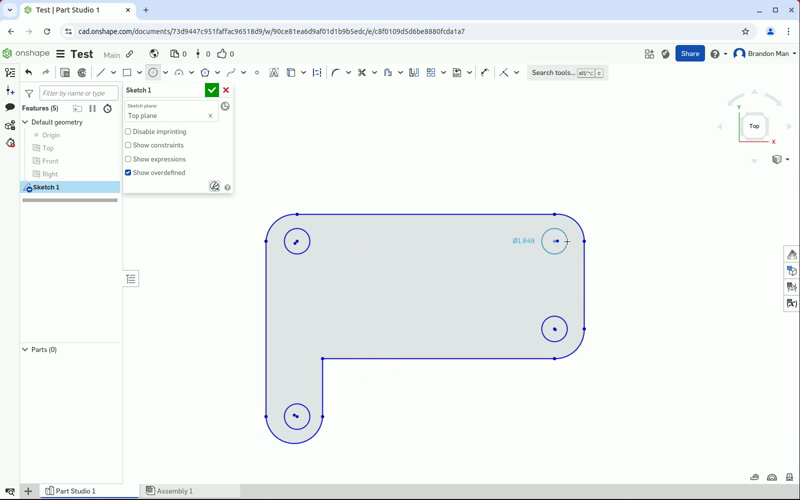
scroll(6)
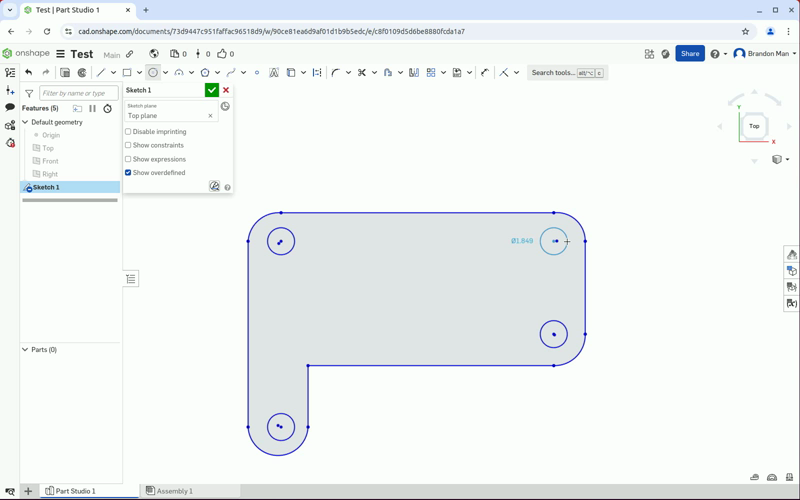
scroll(6)
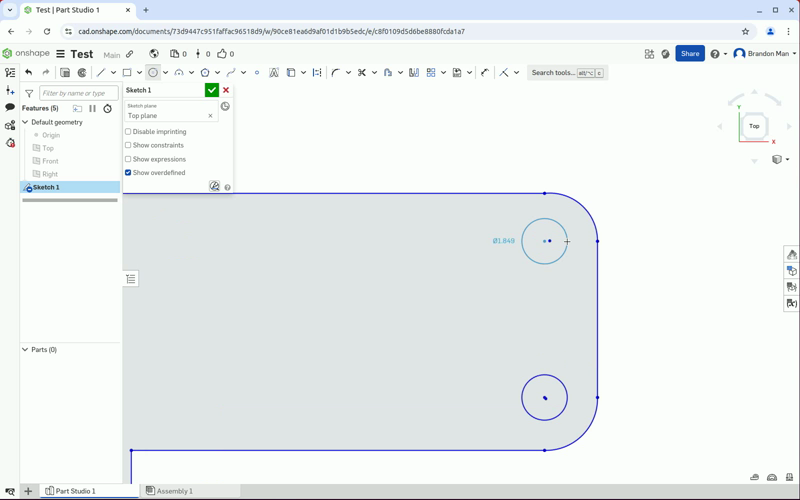
scroll(6)
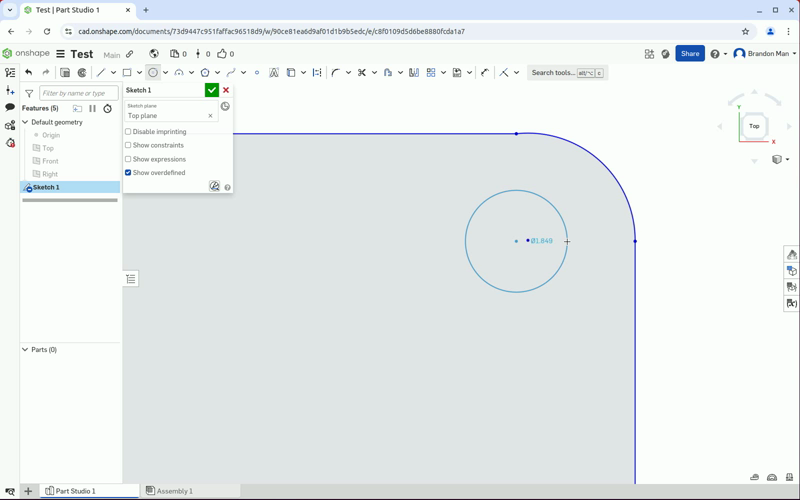
click(567, 241)
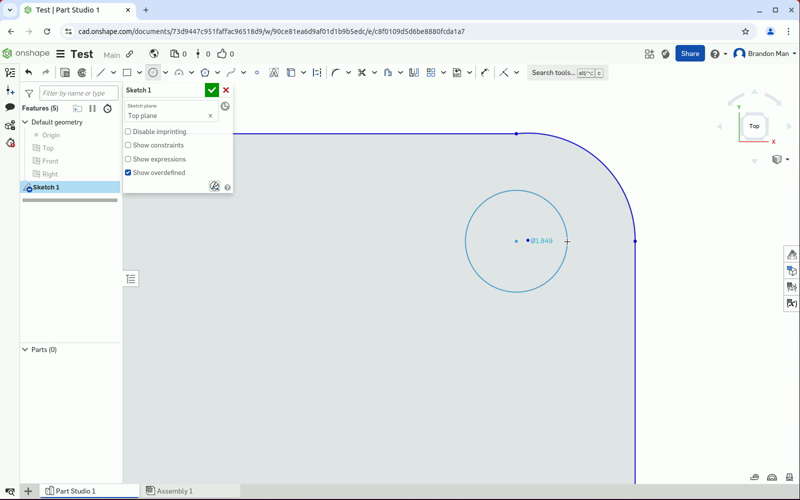
scroll(-6)
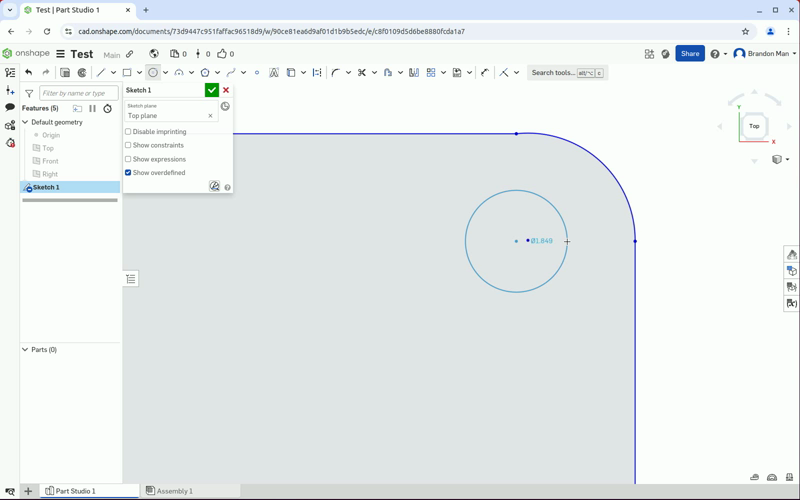
scroll(-6)
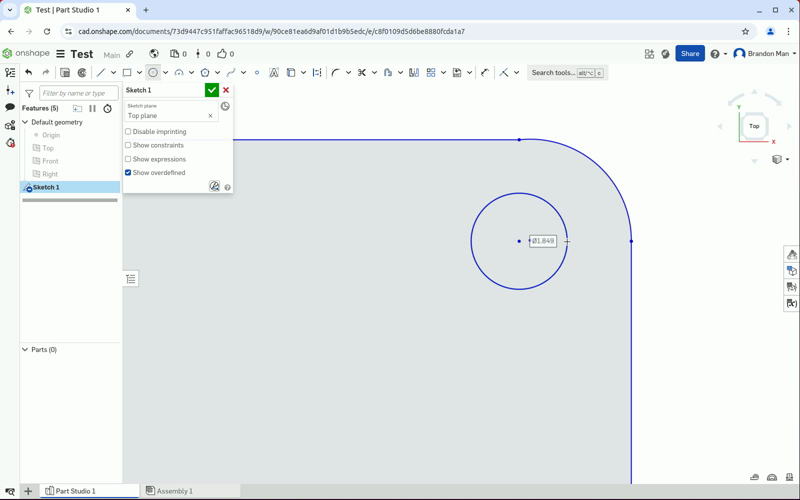
scroll(-6)
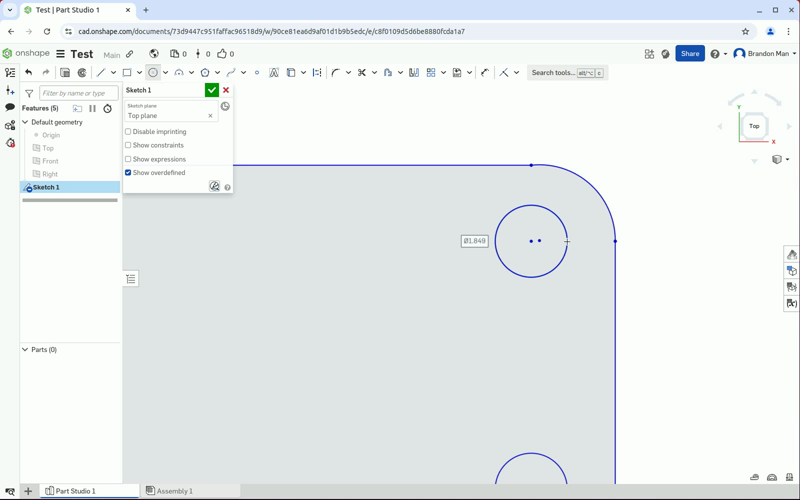
scroll(-6)
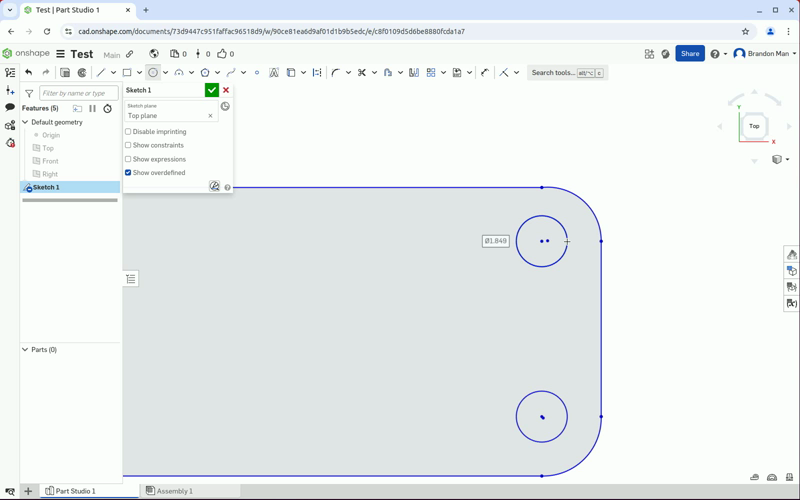
scroll(-6)
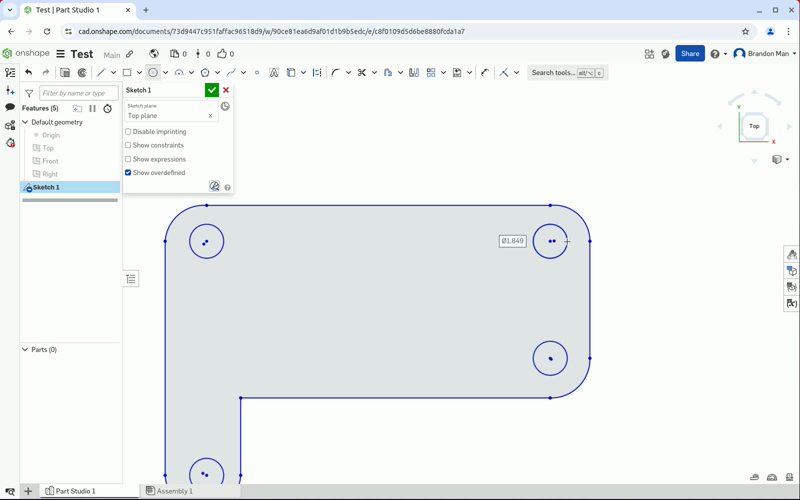
scroll(-6)
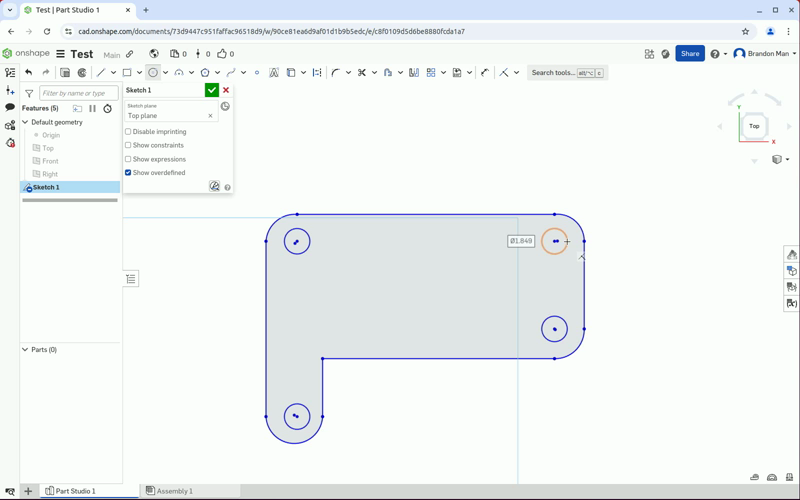
scroll(-6)
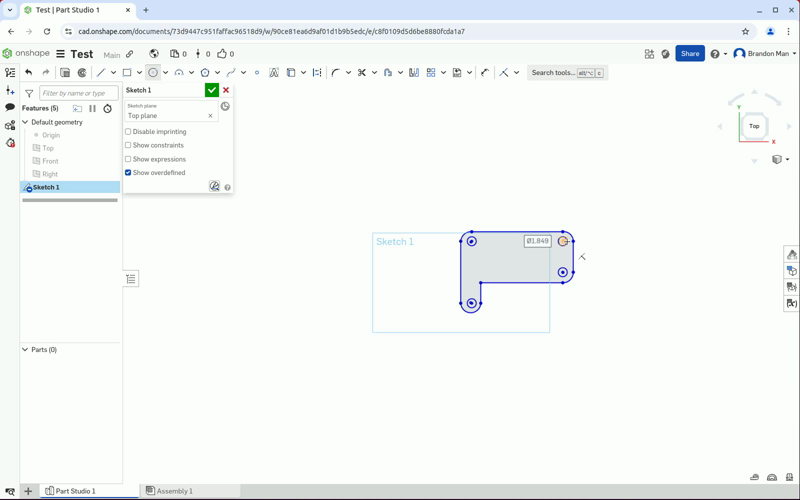
key(esc)
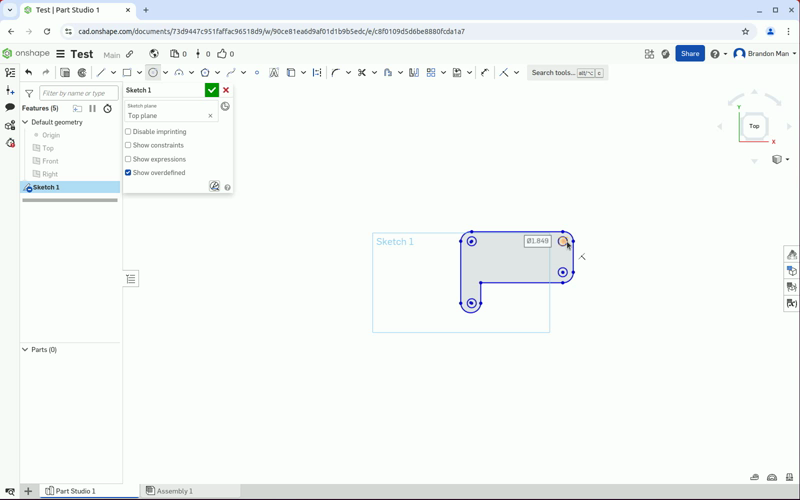
mouse_move(545, 277)
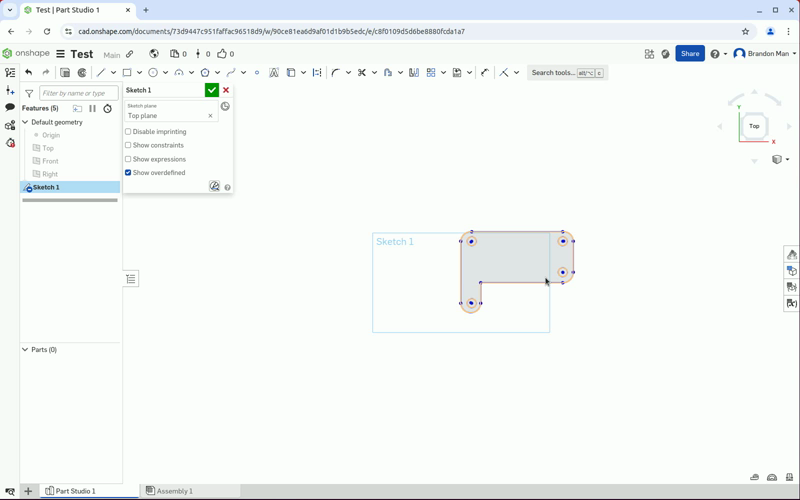
click(545, 277)
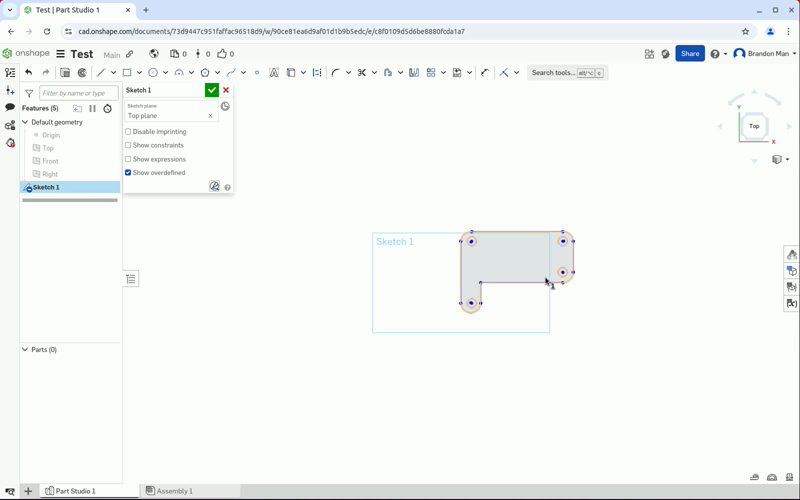
mouse_move(73, 352)
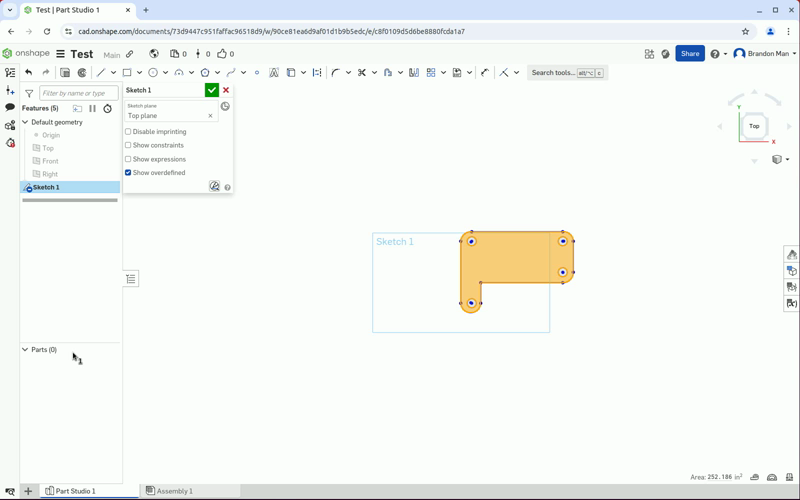
key(shift+y)
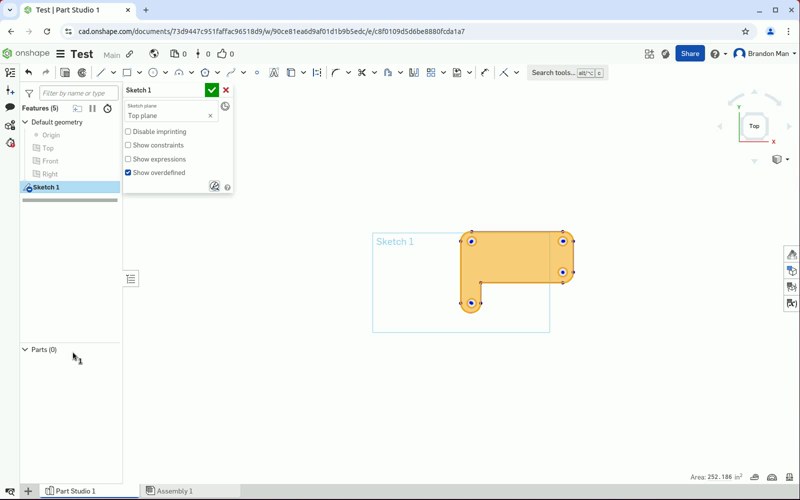
key(shift+e)
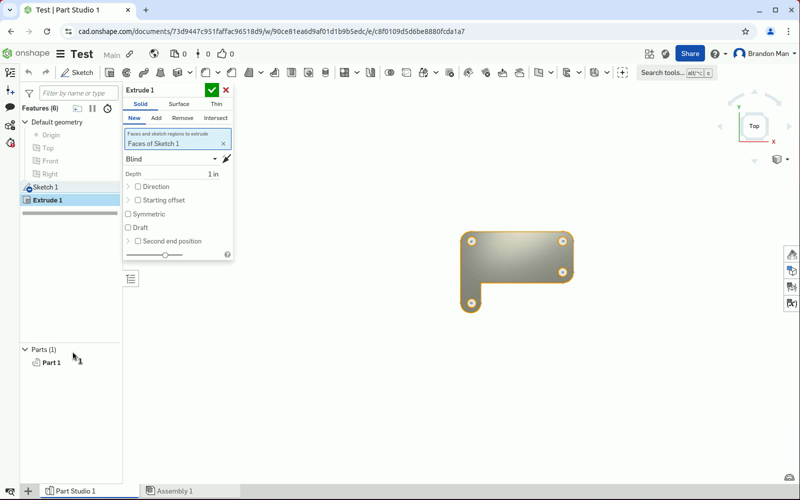
mouse_move(143, 106)
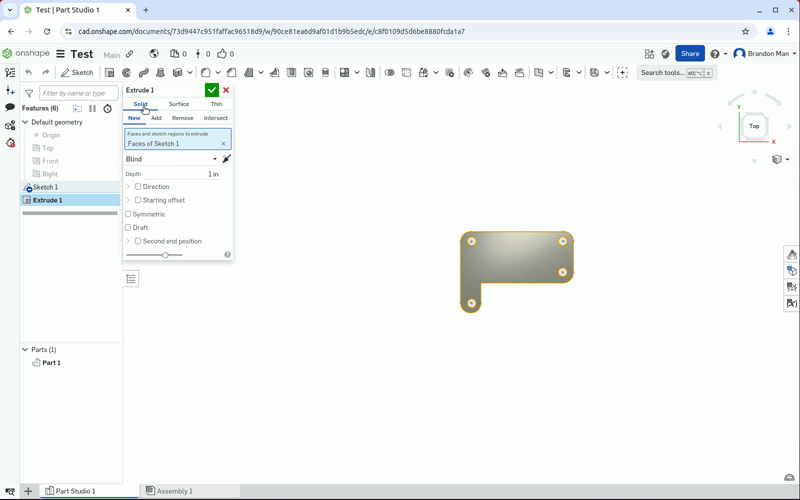
click(143, 106)
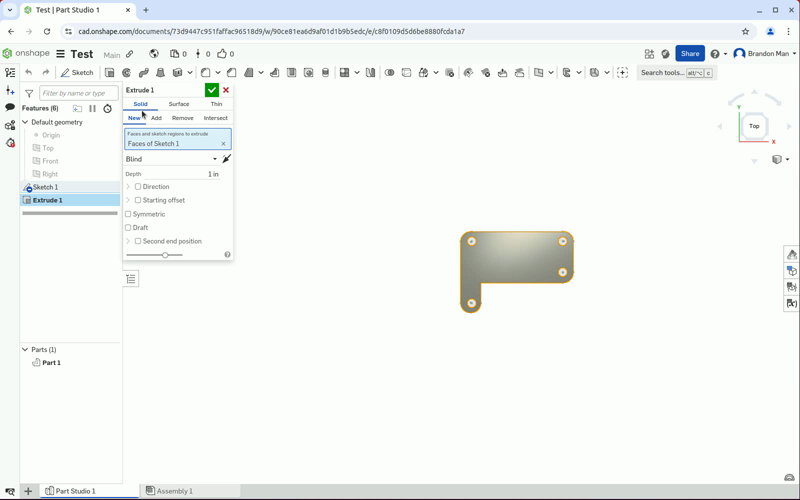
mouse_move(137, 120)
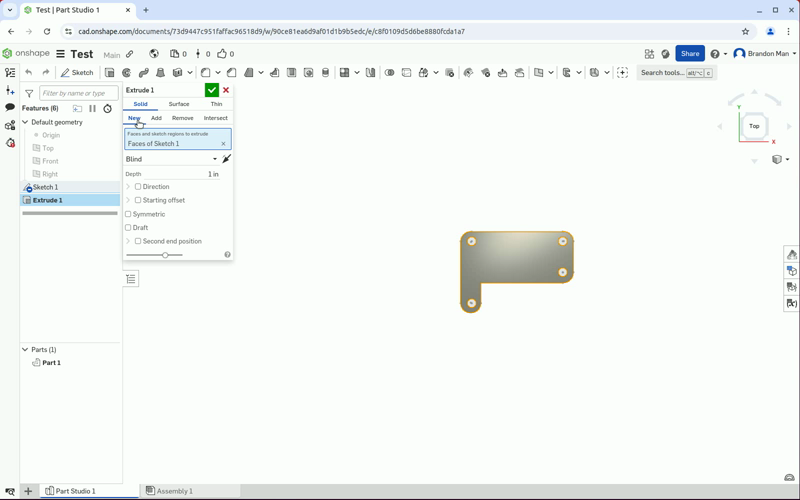
click(137, 120)
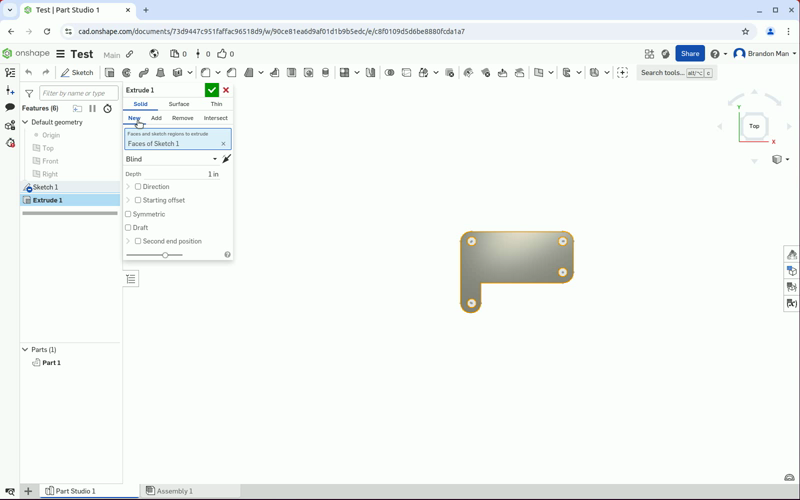
key(tab, 4)
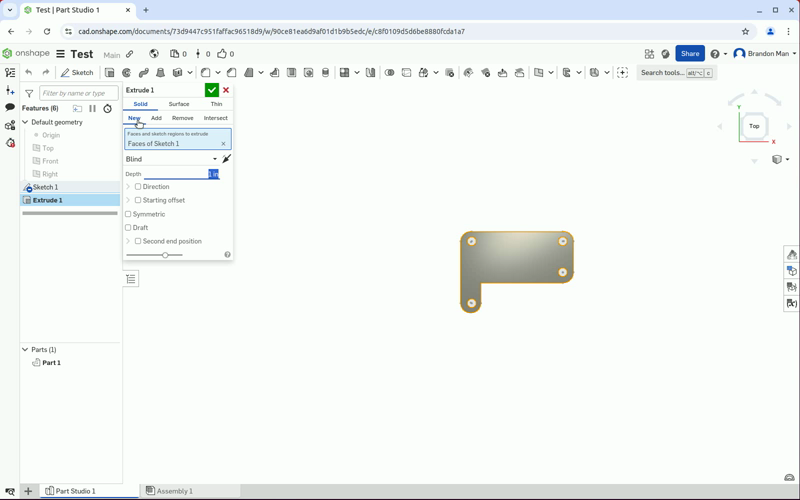
text(0.963)
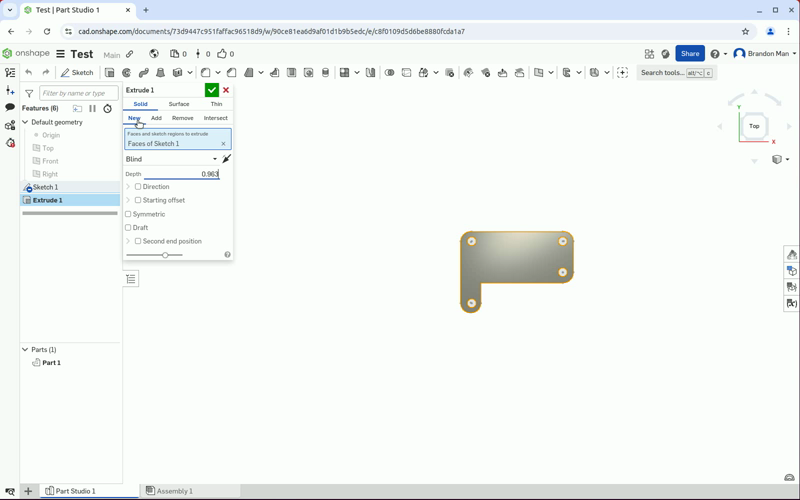
key(enter)
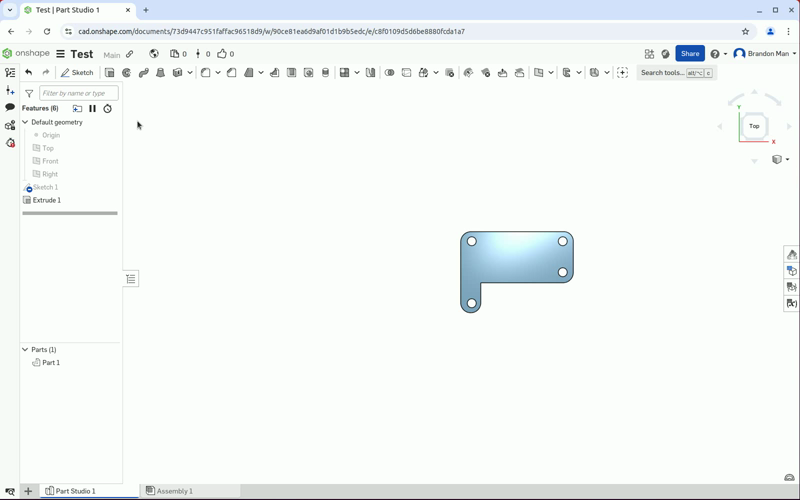
key(shift+h)
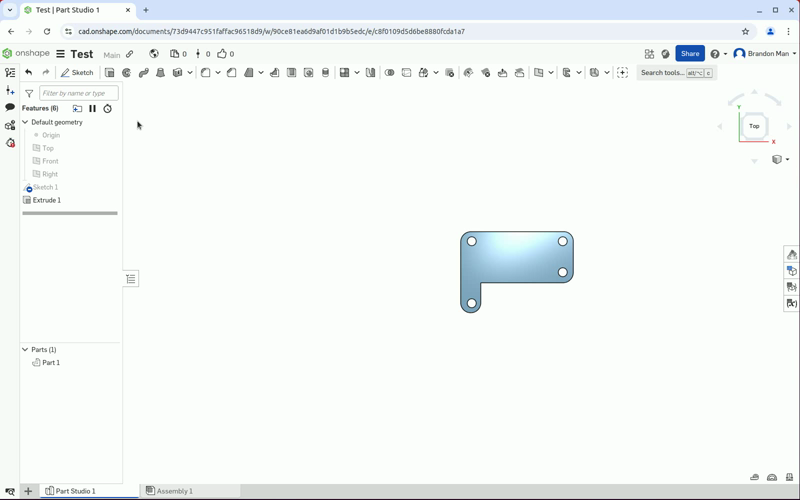
key(shift+h)
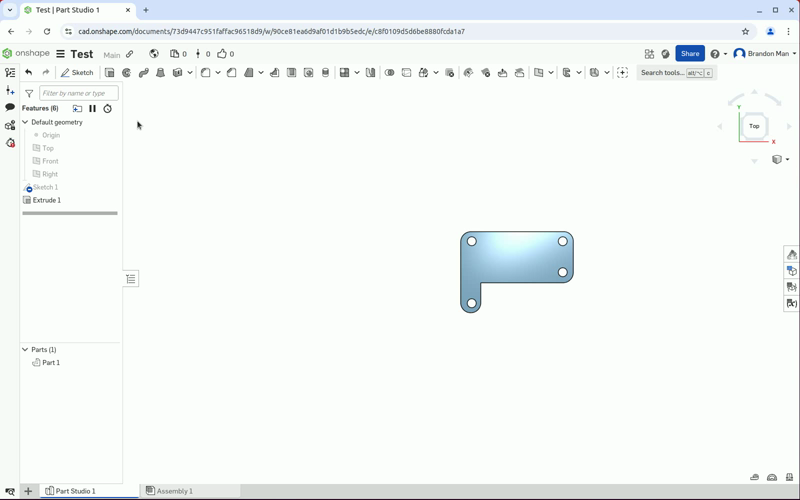
mouse_move(73, 189)
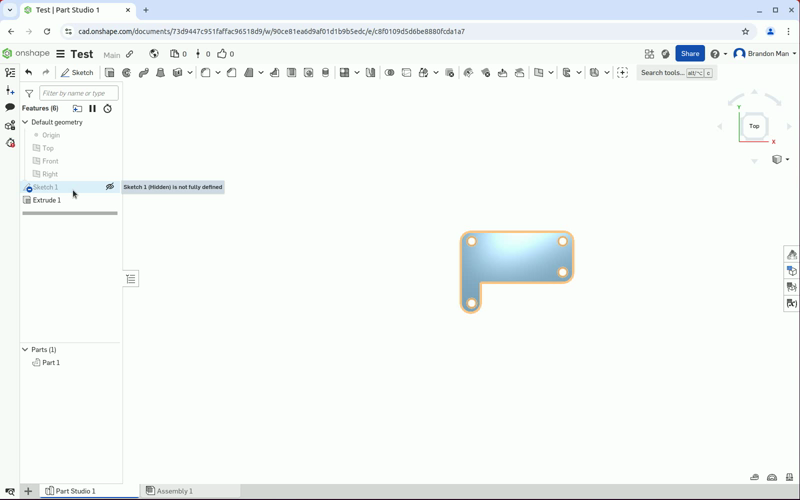
click(73, 189)
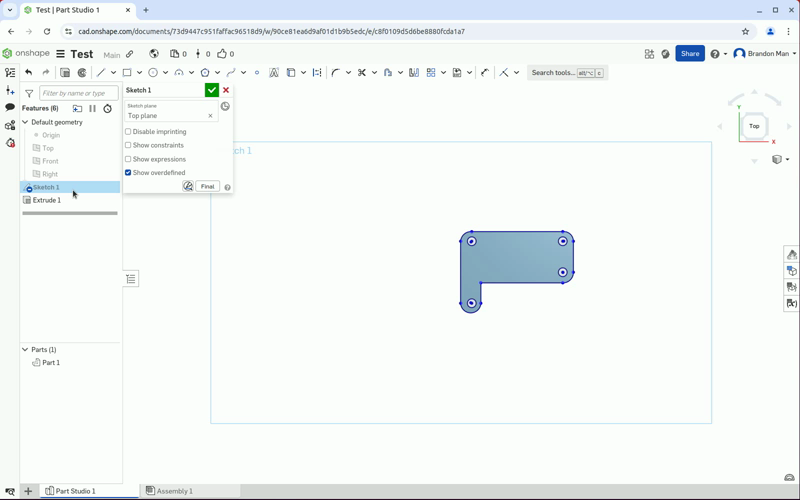
mouse_move(229, 92)
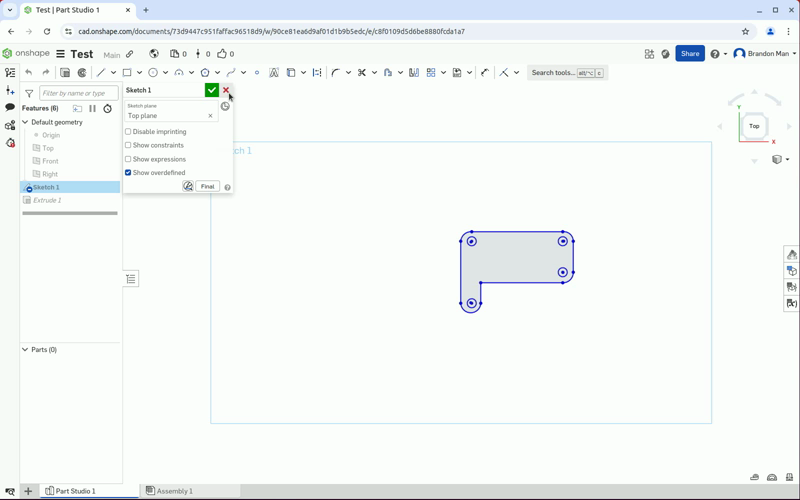
click(229, 92)
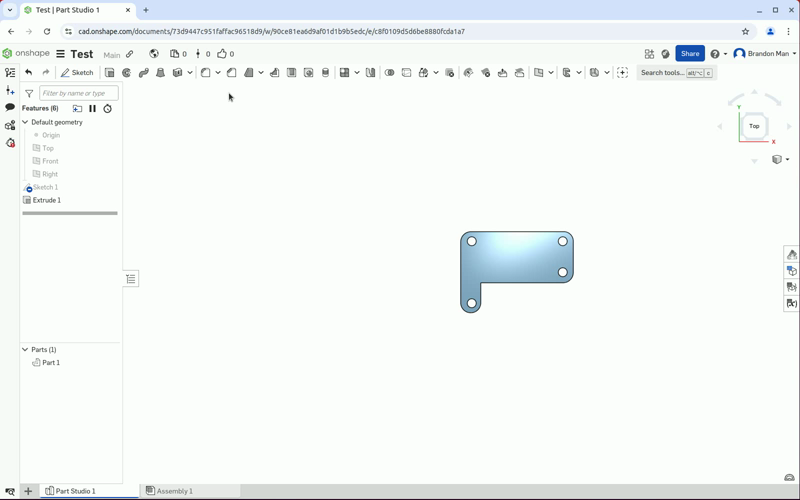
mouse_move(541, 75)
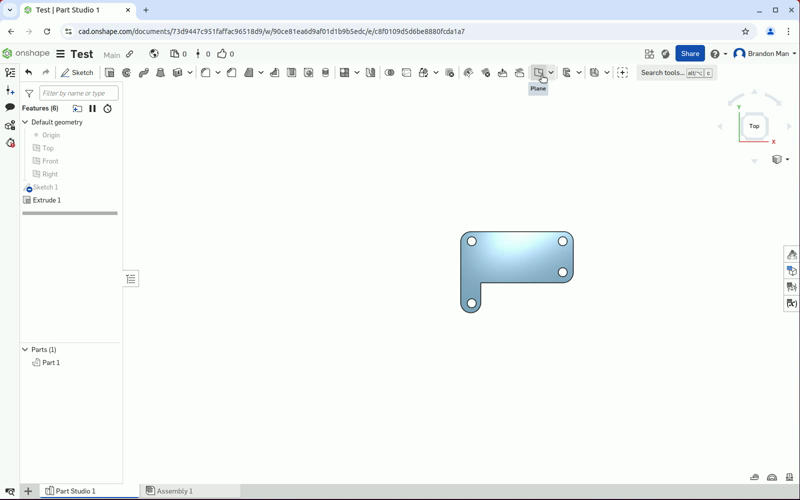
click(541, 75)
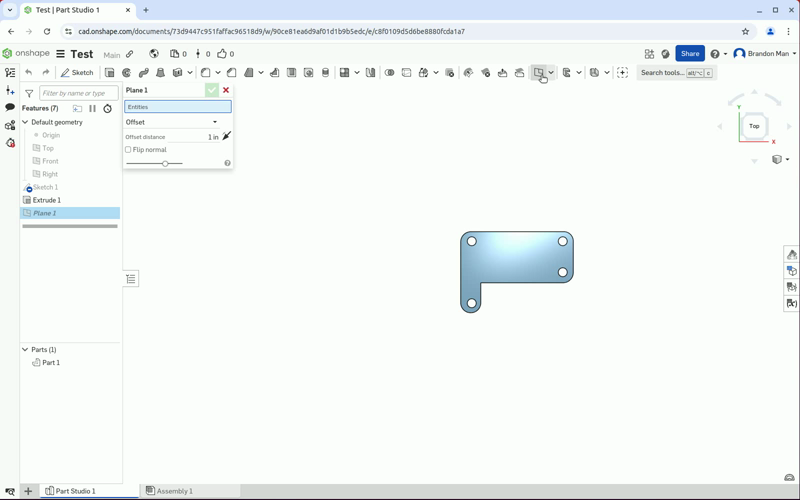
mouse_move(73, 150)
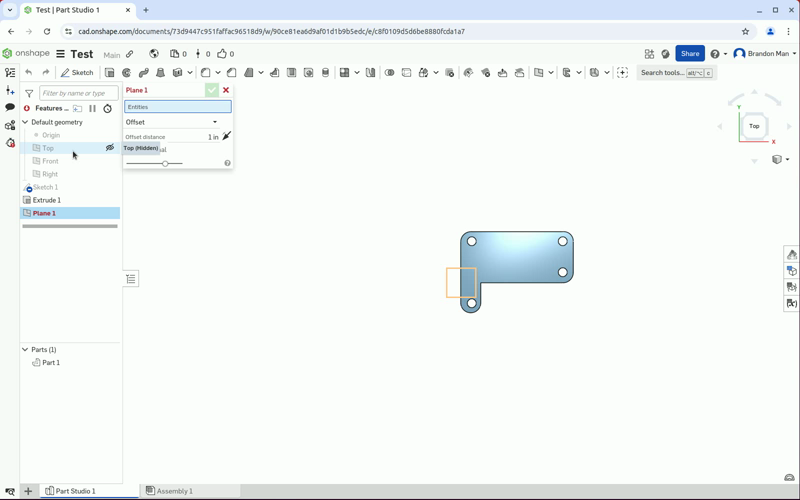
click(73, 150)
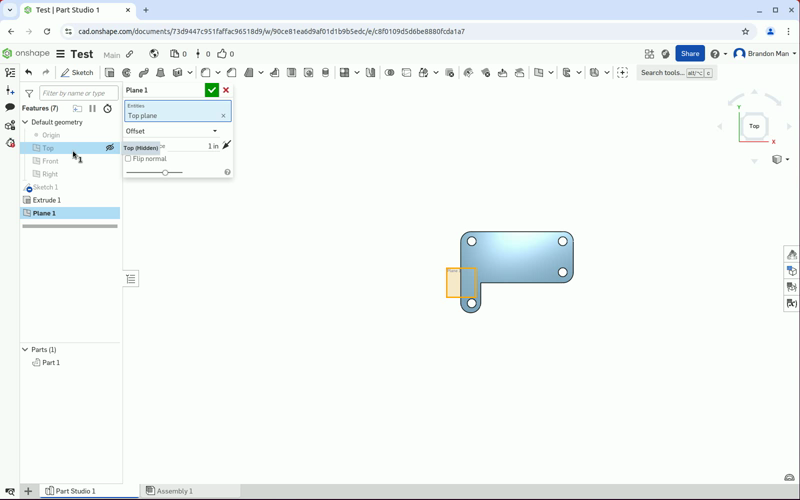
key(tab, 2)
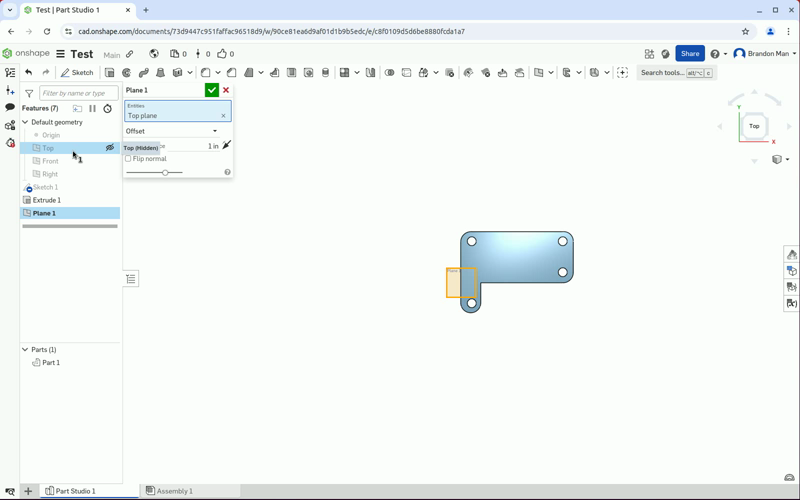
text(0.955)
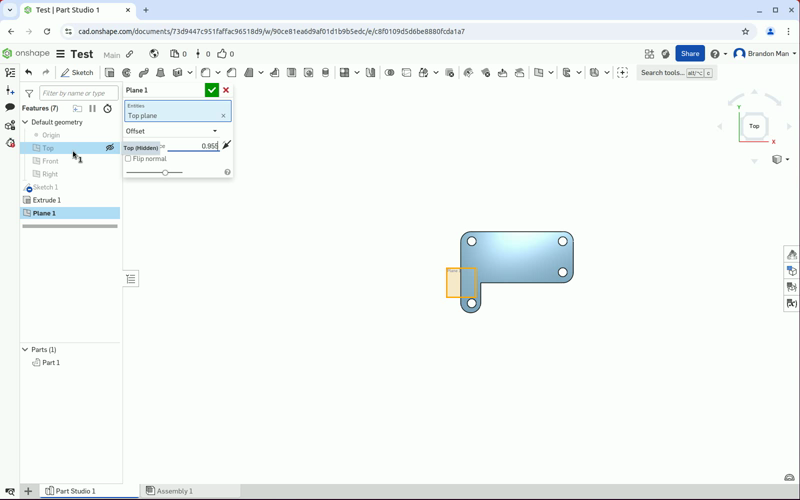
key(enter, 2)
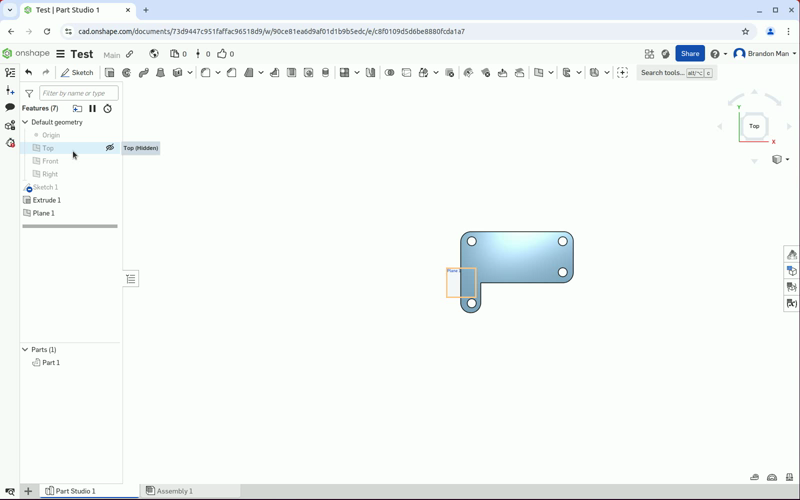
key(shift+s)
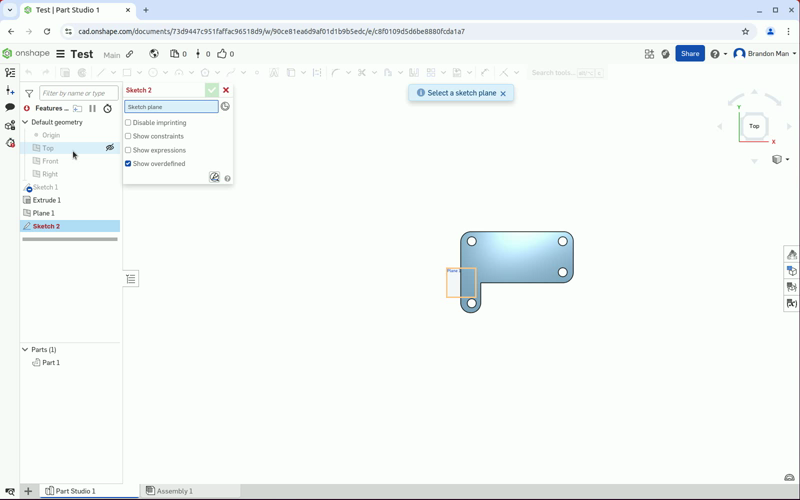
mouse_move(73, 215)
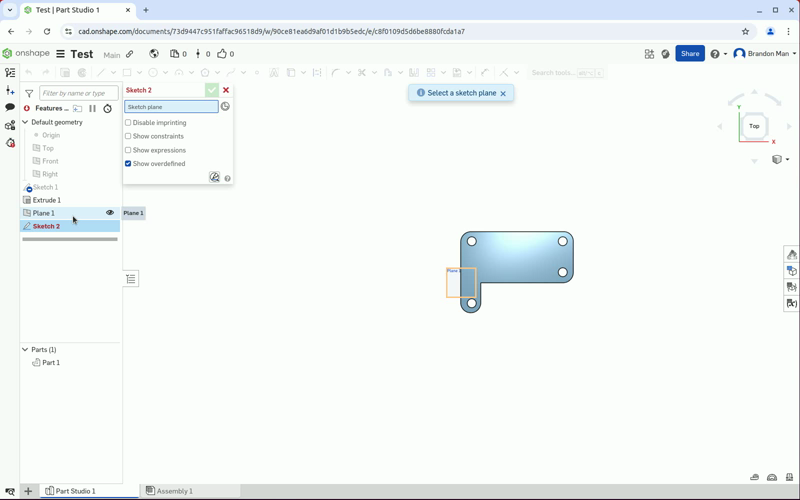
click(73, 215)
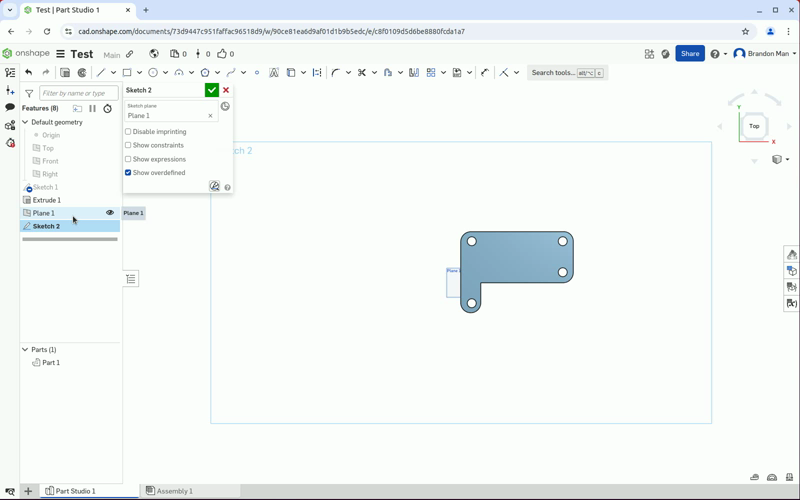
mouse_move(73, 352)
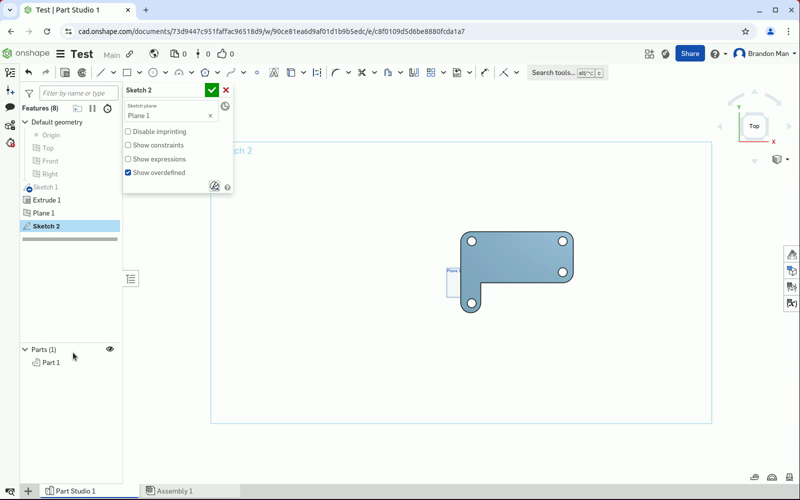
key(y)
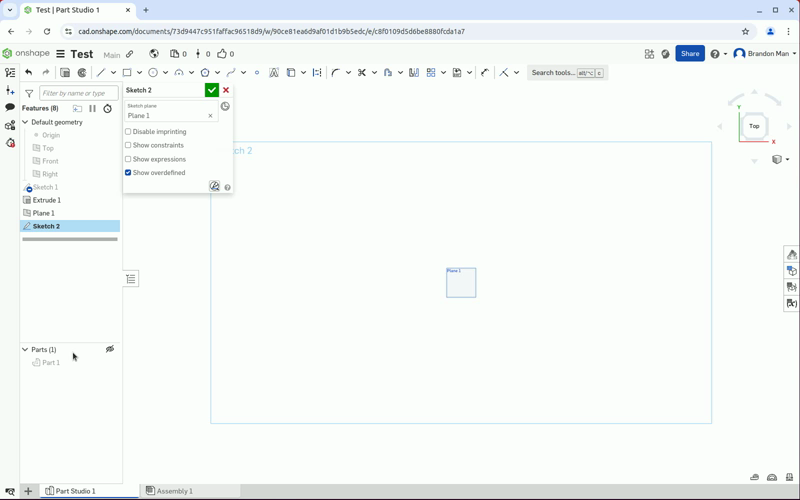
key(l)
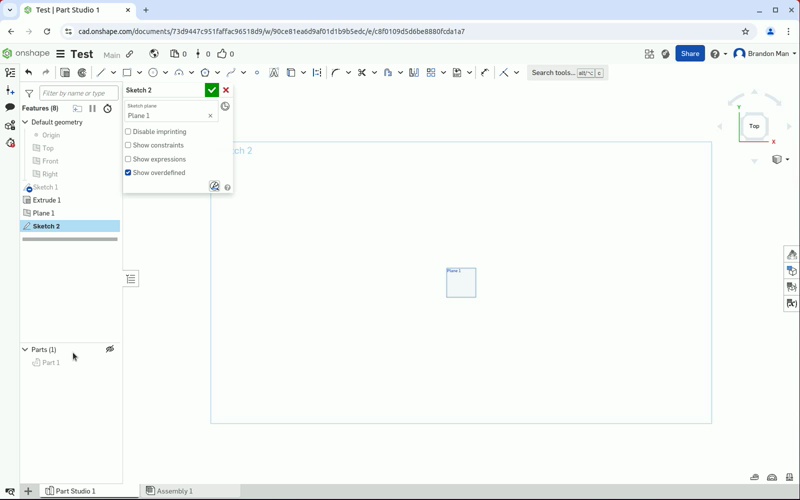
key_down(shift)
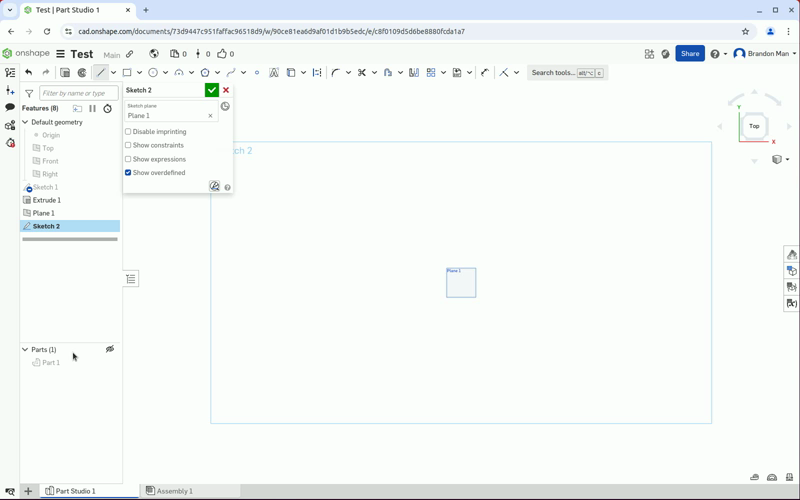
mouse_move(480, 282)
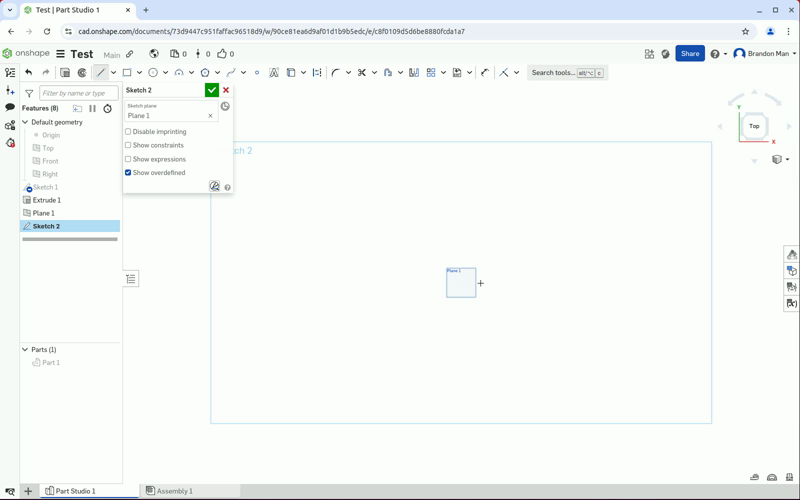
click(480, 282)
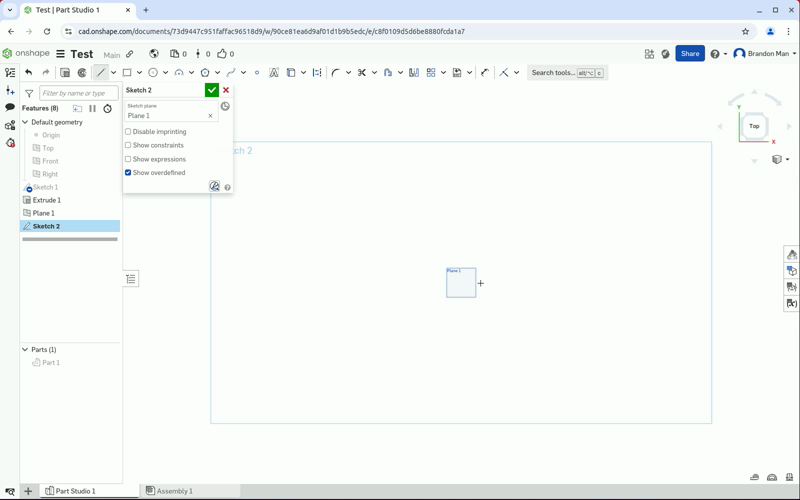
key_up(shift)
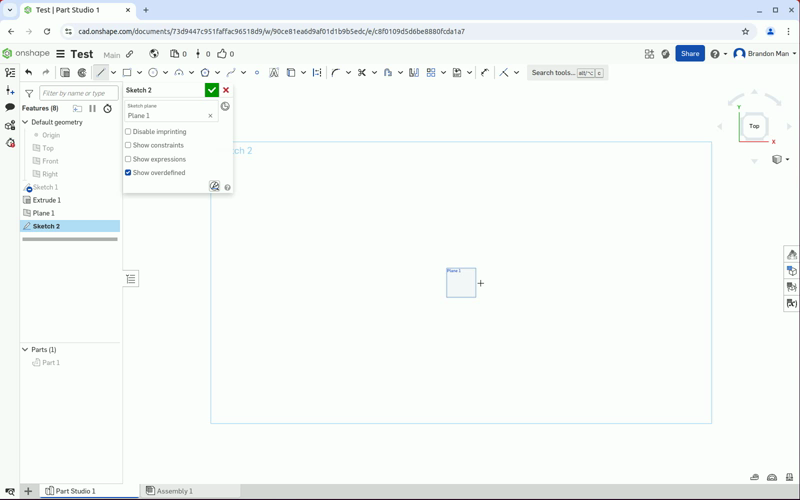
key_down(shift)
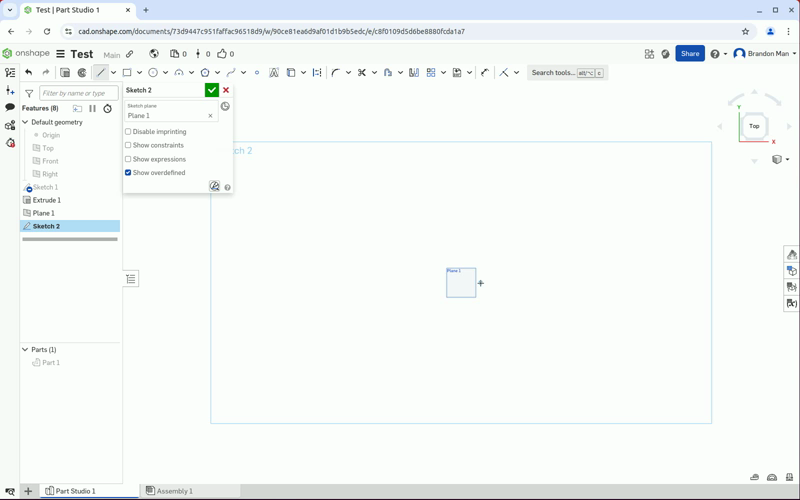
mouse_move(542, 282)
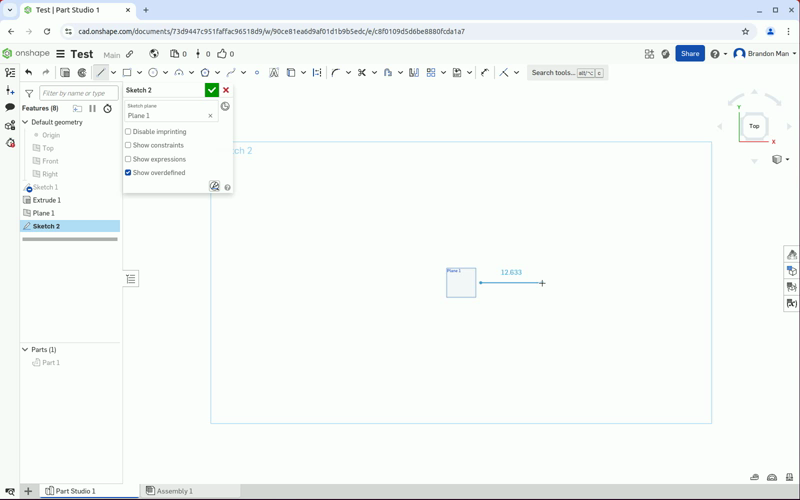
click(542, 282)
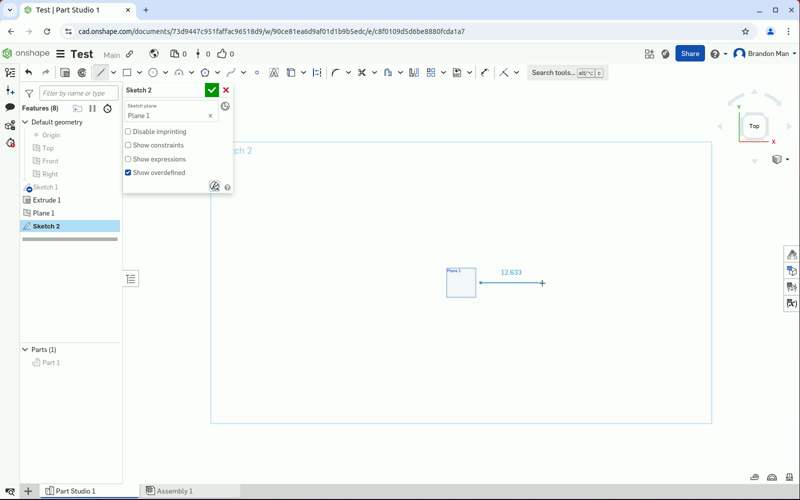
key_up(shift)
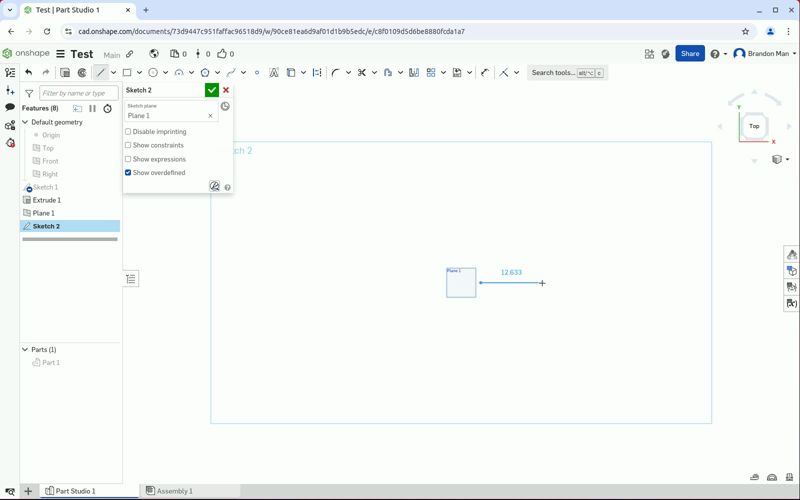
key_down(shift)
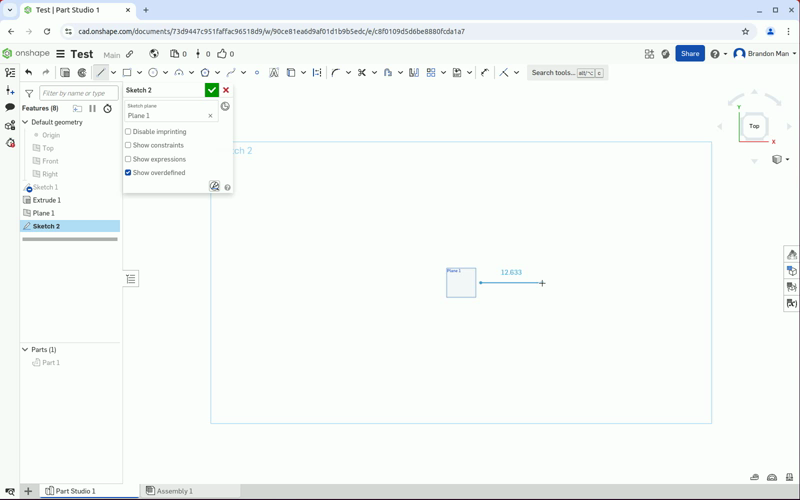
mouse_move(572, 282)
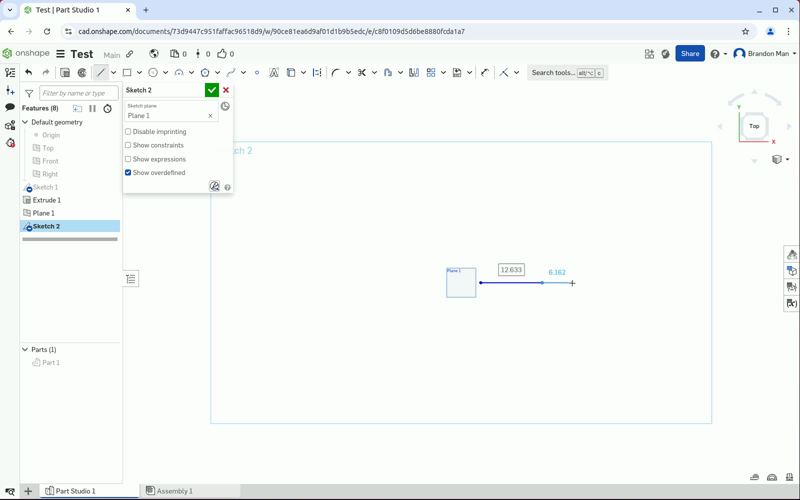
mouse_move(542, 262)
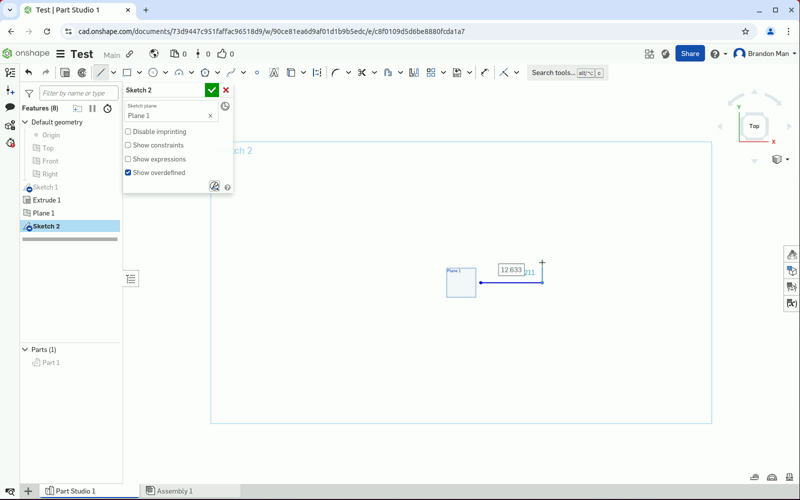
click(542, 262)
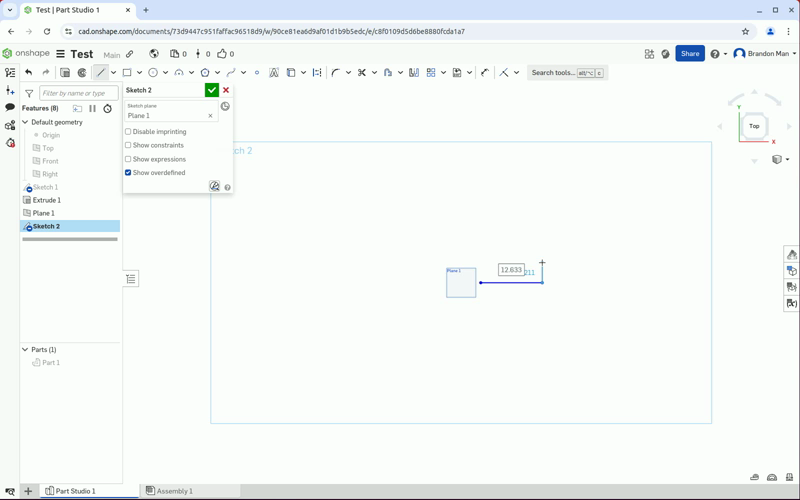
key_up(shift)
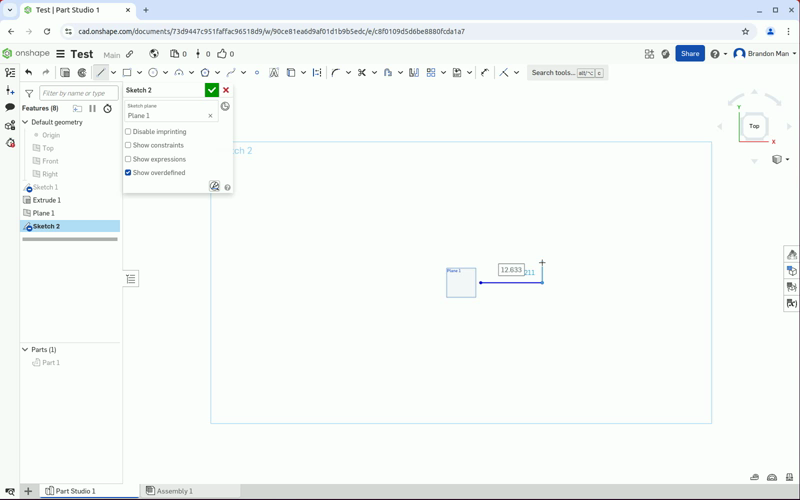
key_down(shift)
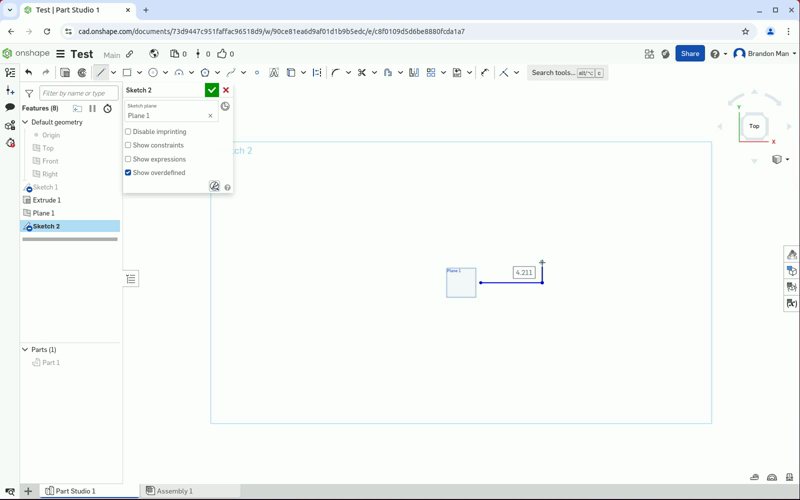
mouse_move(480, 262)
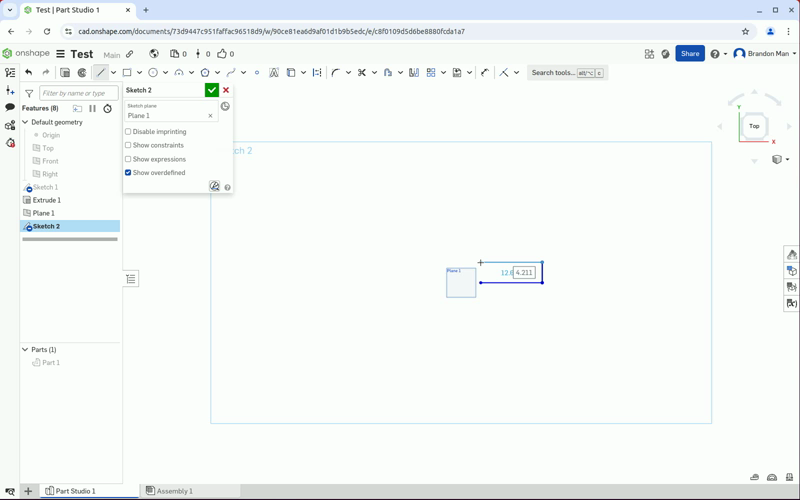
click(480, 262)
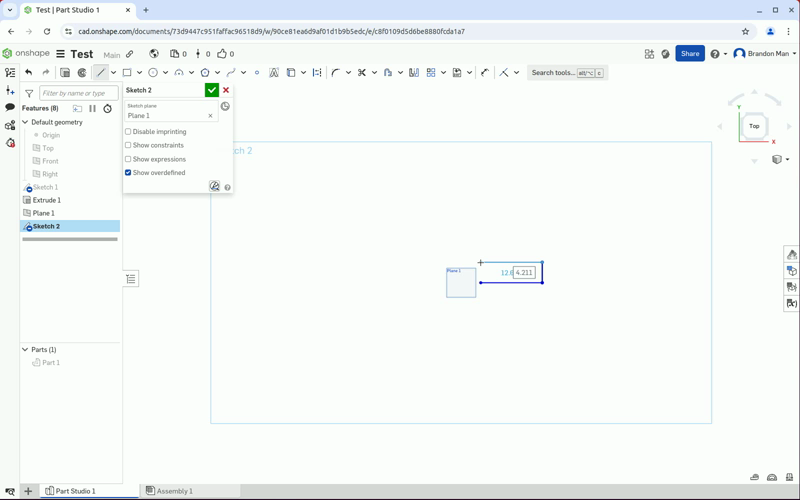
key_up(shift)
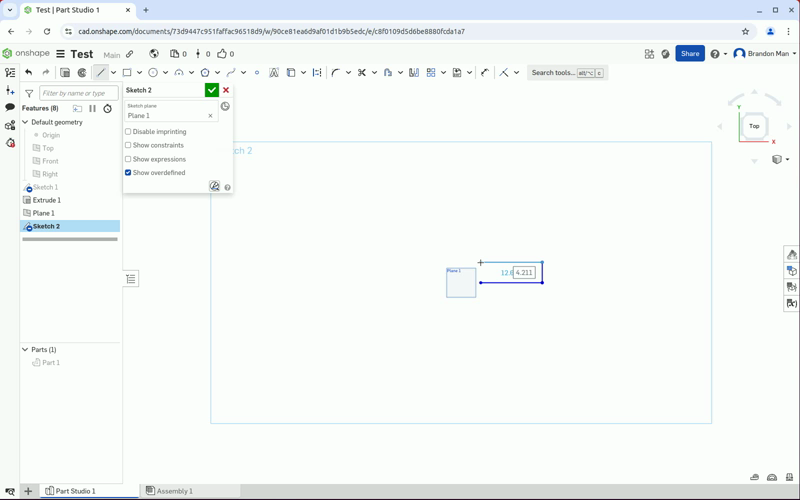
mouse_move(510, 262)
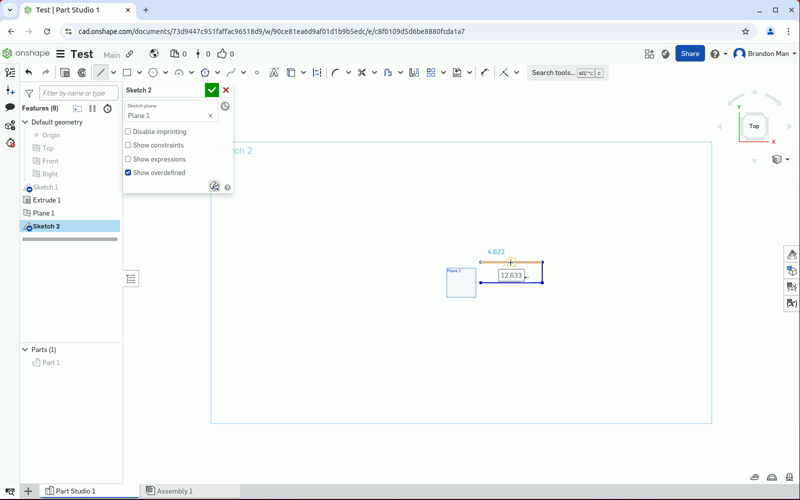
key_down(shift)
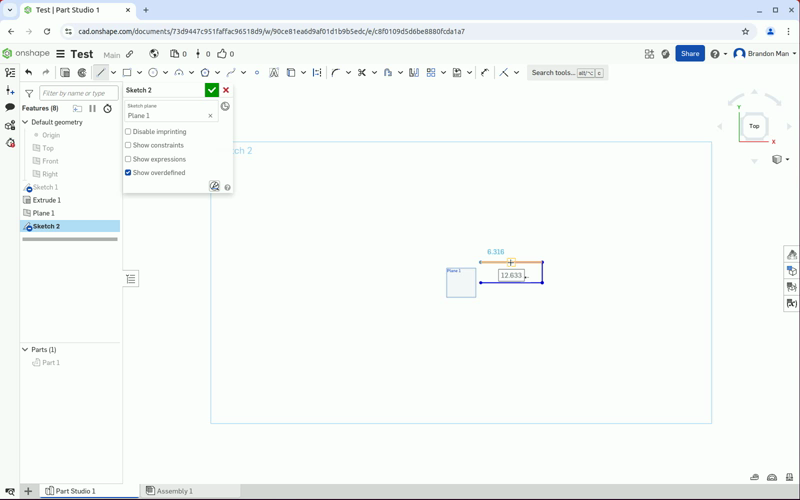
mouse_move(480, 282)
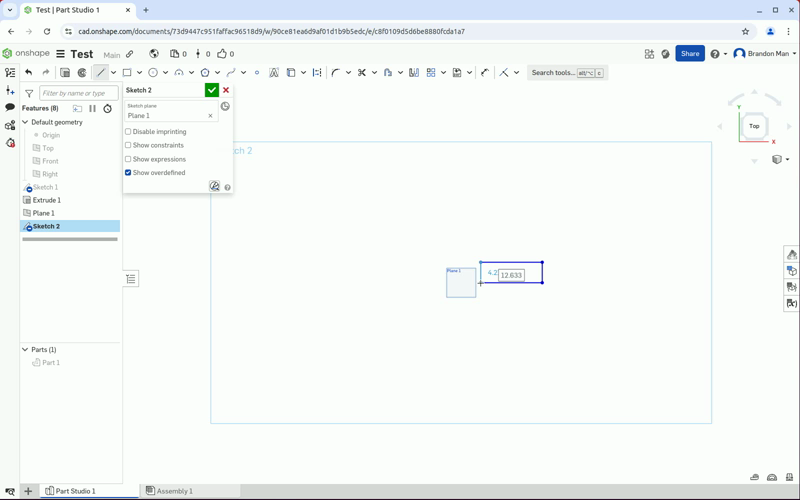
key_up(shift)
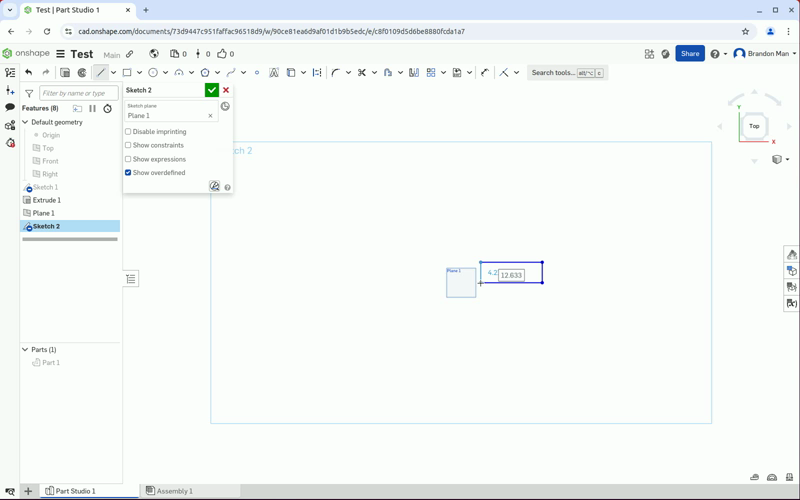
click(480, 282)
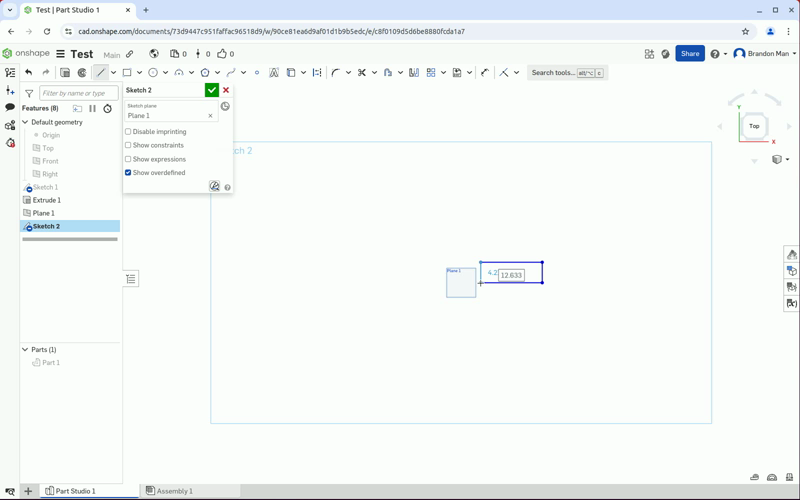
key(esc)
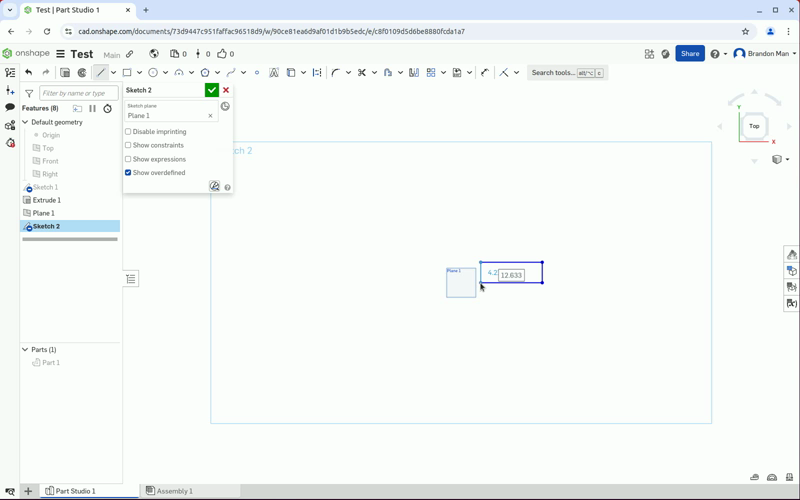
mouse_move(518, 264)
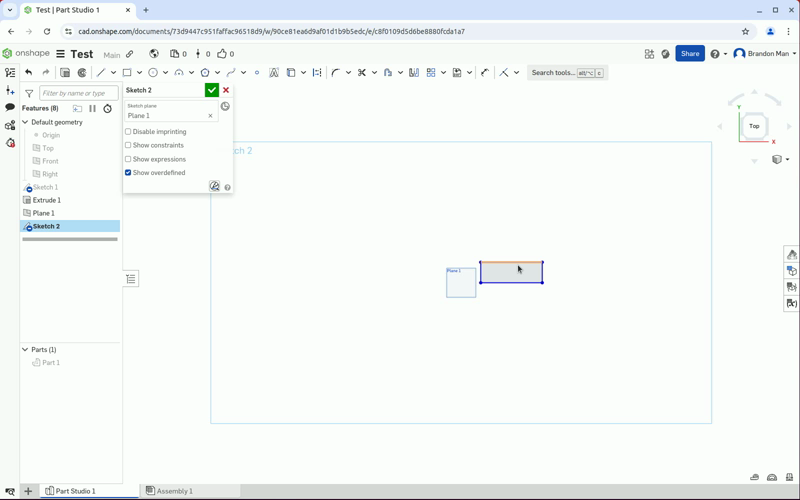
scroll(6)
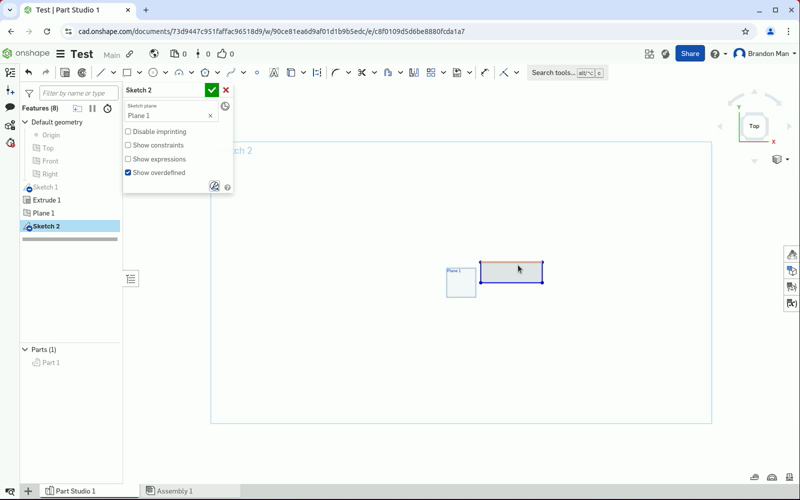
scroll(6)
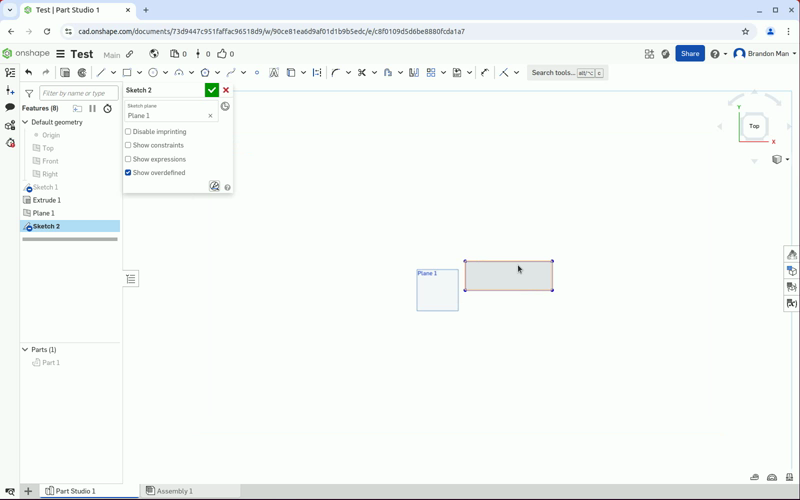
scroll(6)
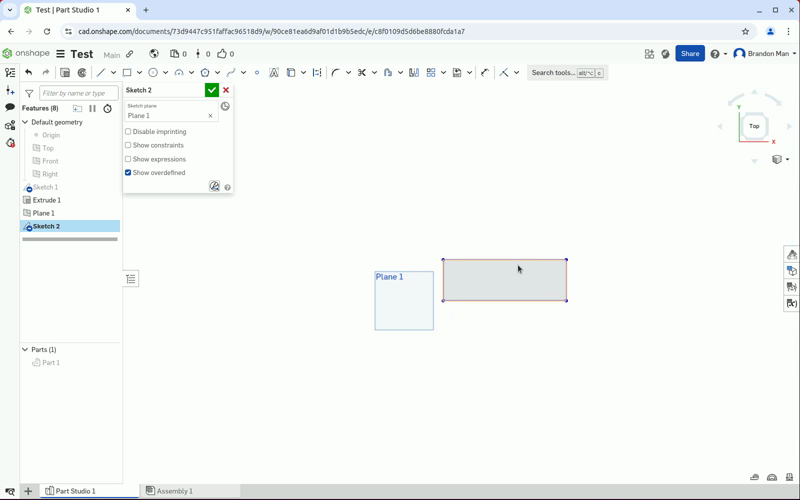
scroll(6)
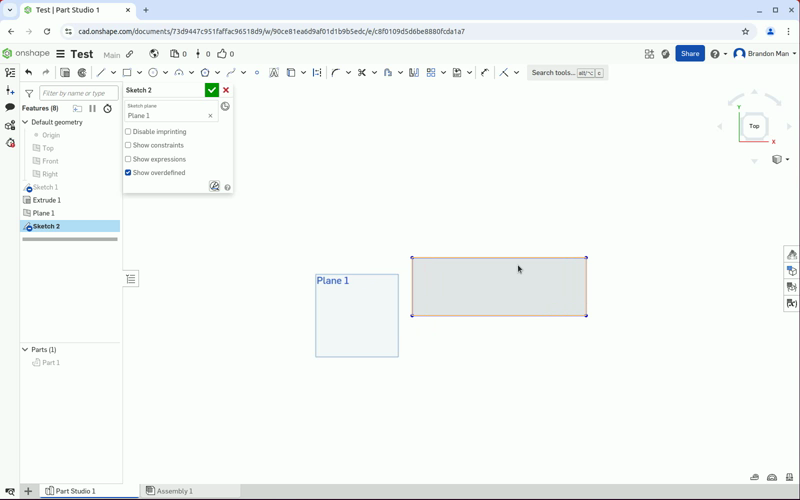
scroll(6)
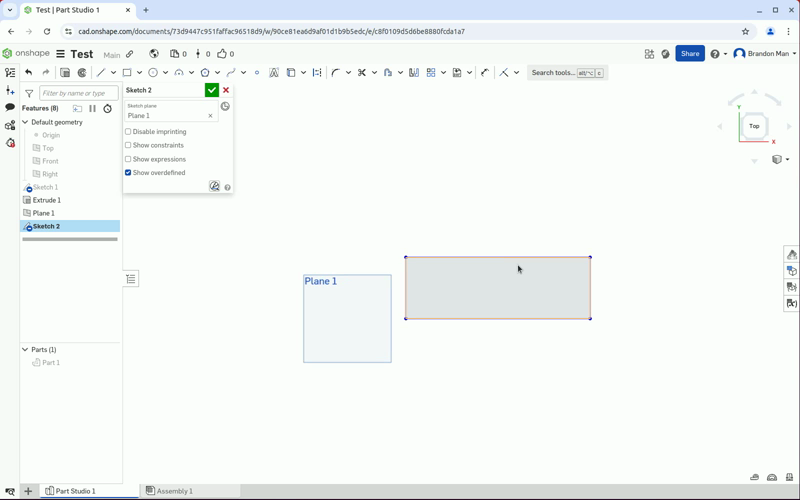
scroll(6)
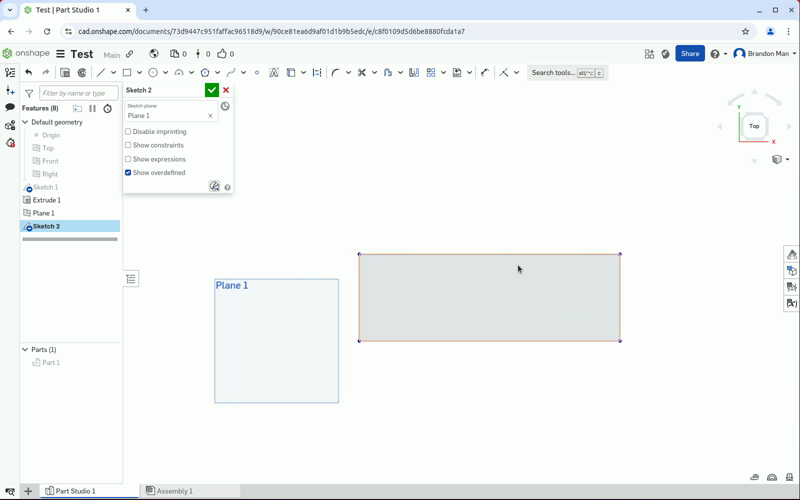
scroll(6)
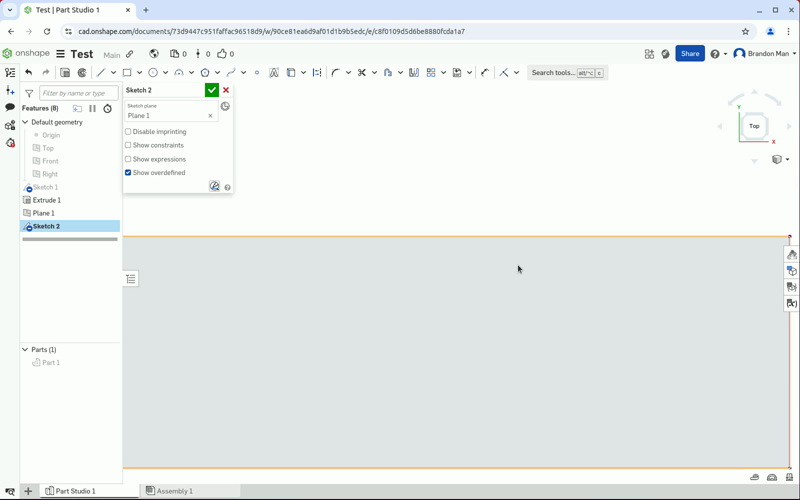
click(518, 264)
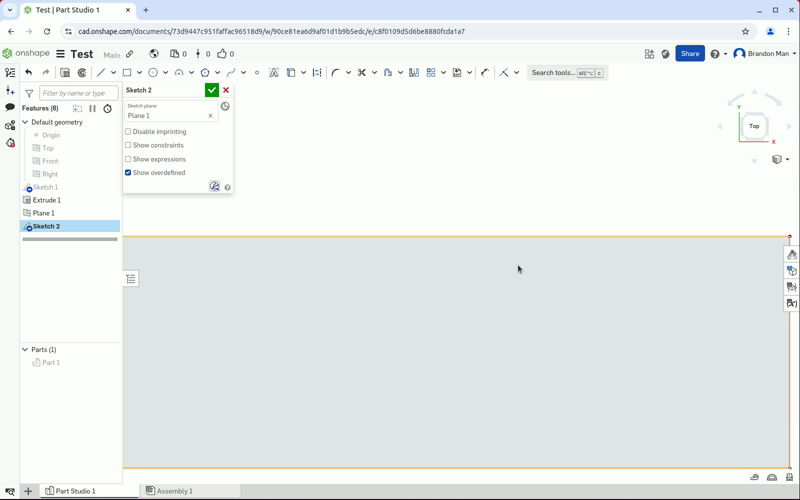
scroll(-6)
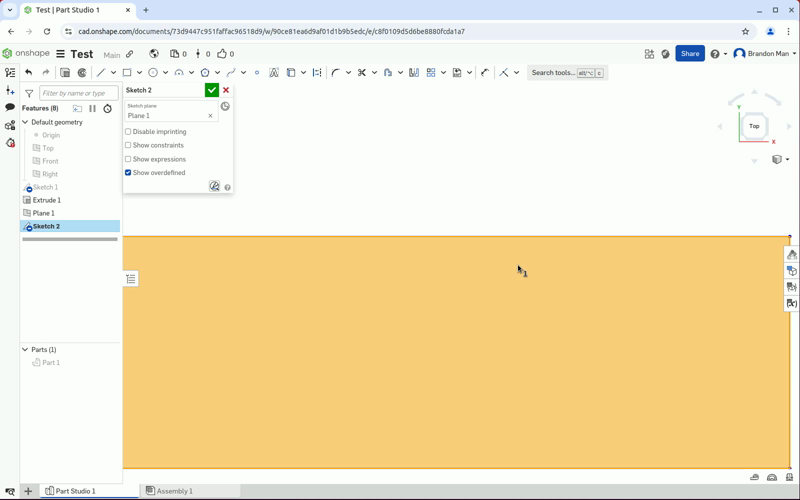
scroll(-6)
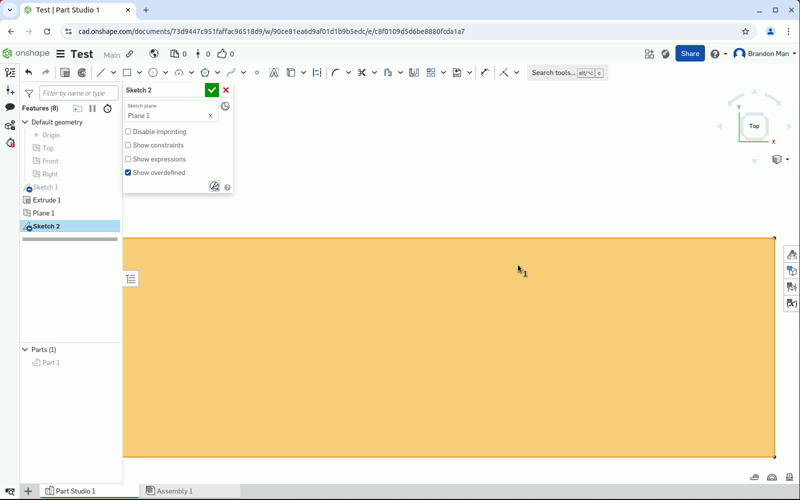
scroll(-6)
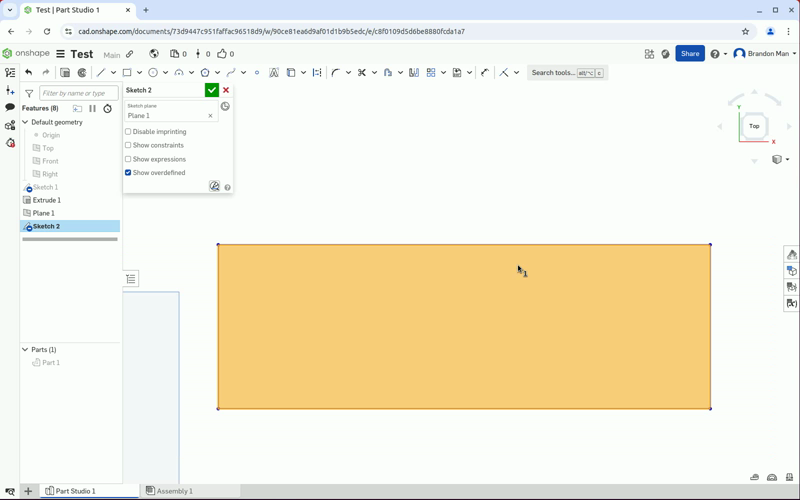
scroll(-6)
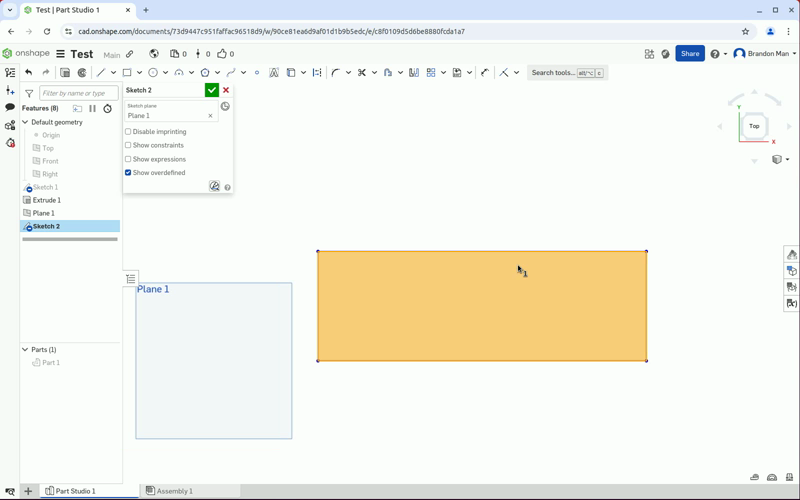
scroll(-6)
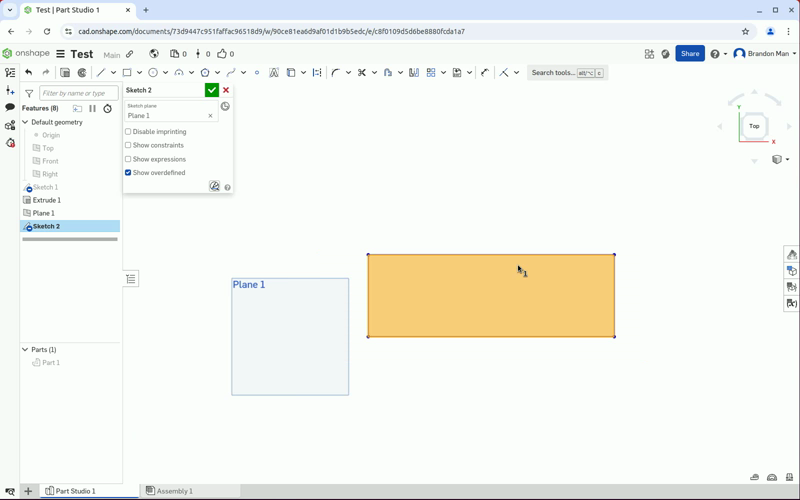
scroll(-6)
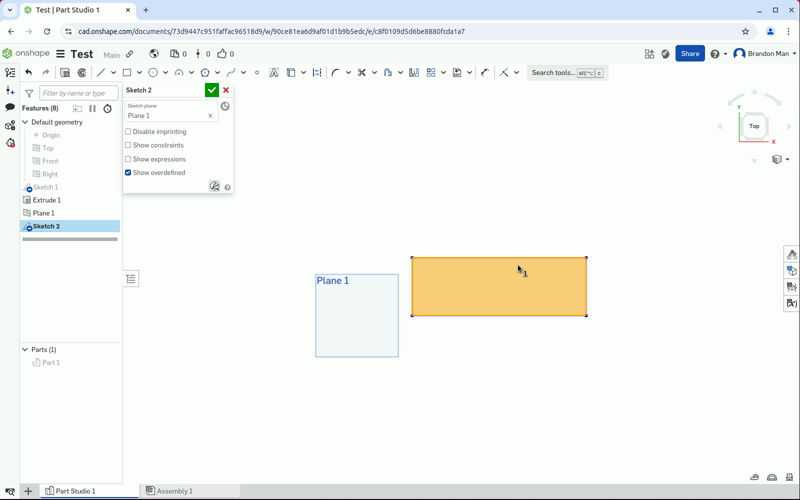
scroll(-6)
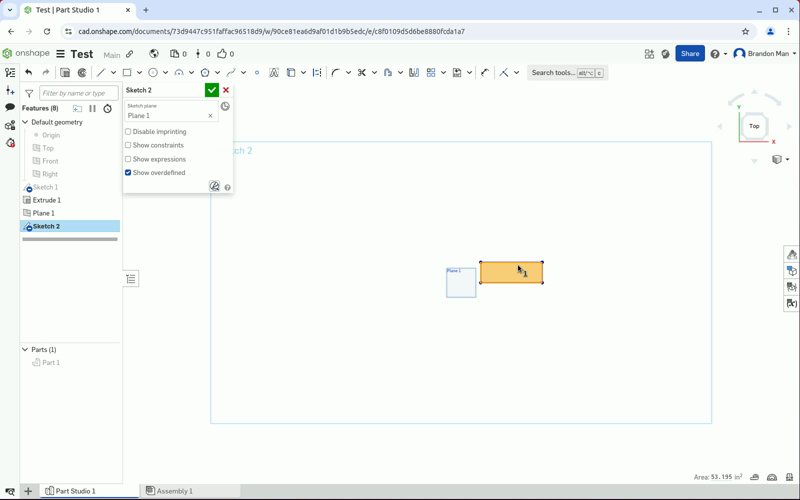
mouse_move(73, 352)
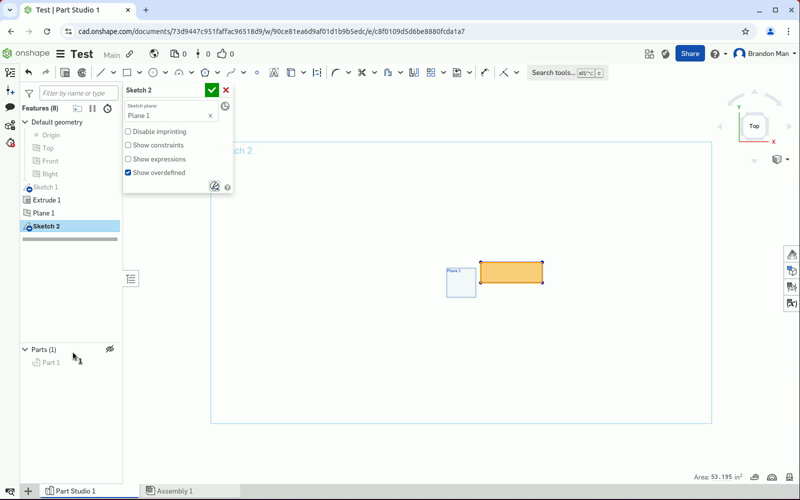
key(shift+y)
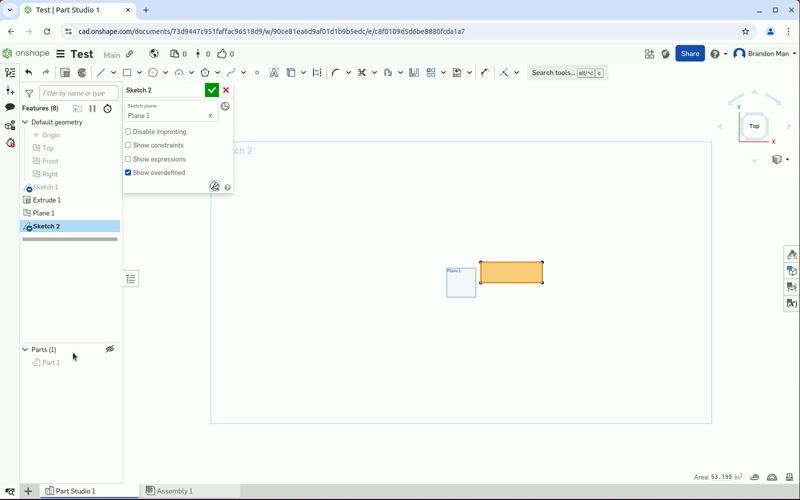
key(shift+e)
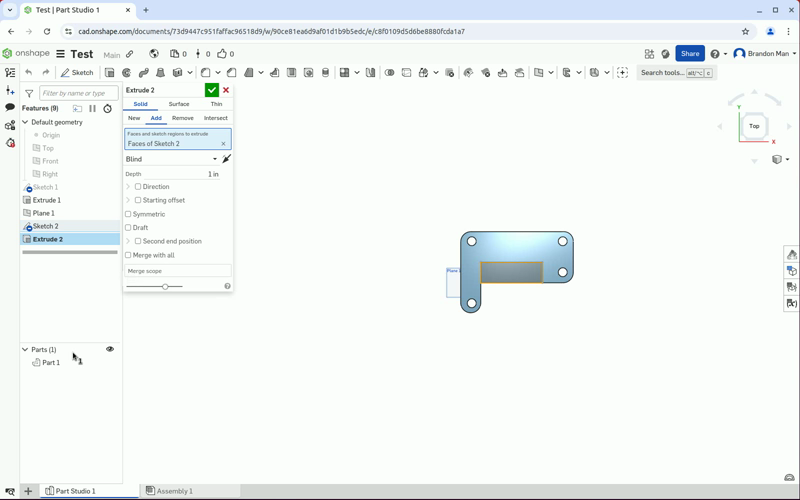
mouse_move(143, 106)
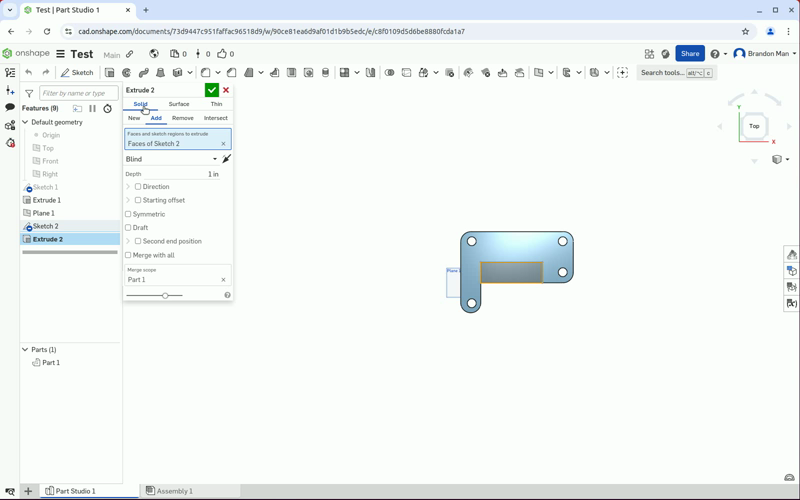
click(143, 106)
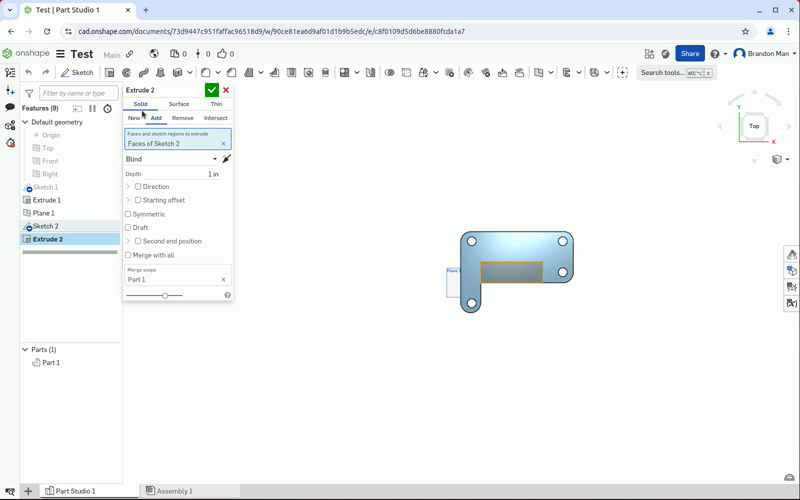
mouse_move(137, 120)
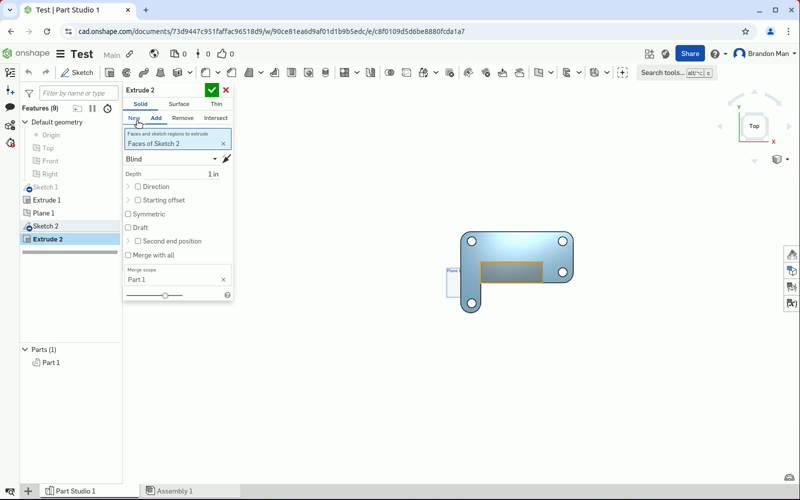
click(137, 120)
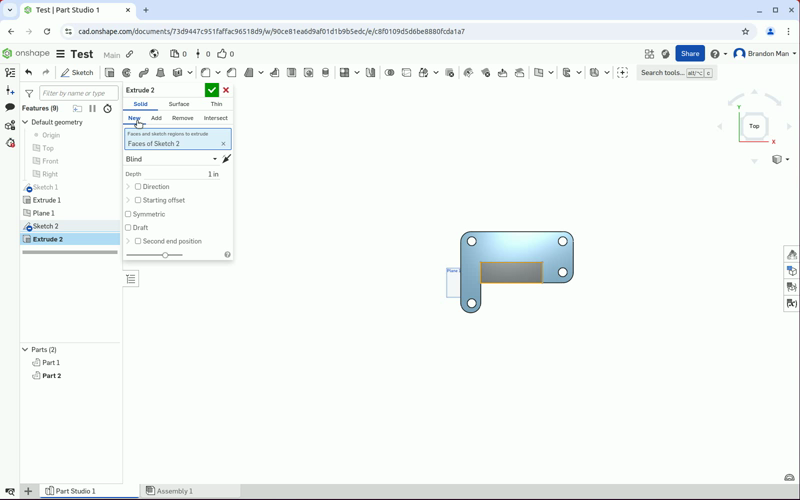
key(tab, 4)
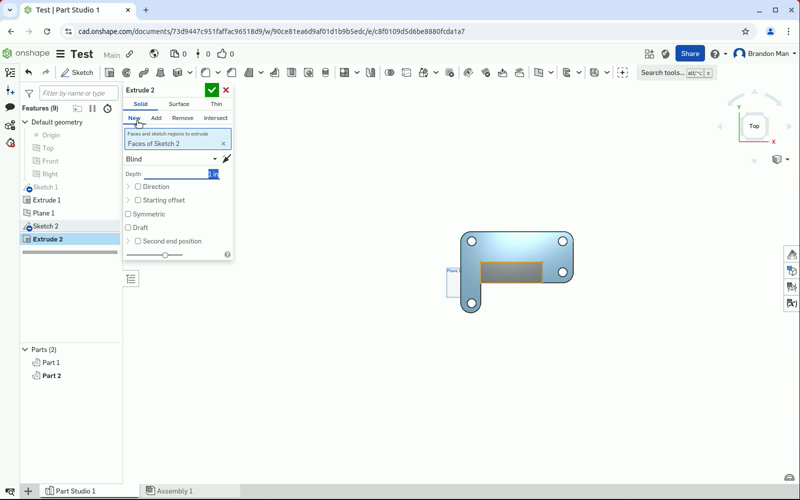
text(5.296)
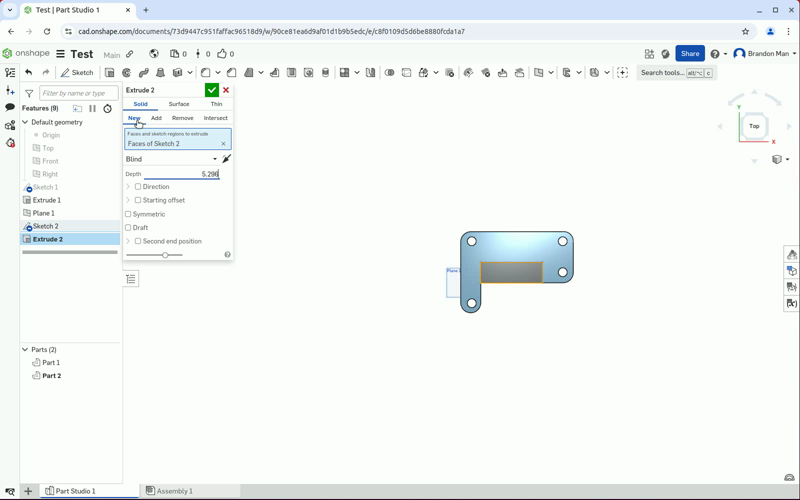
key(enter)
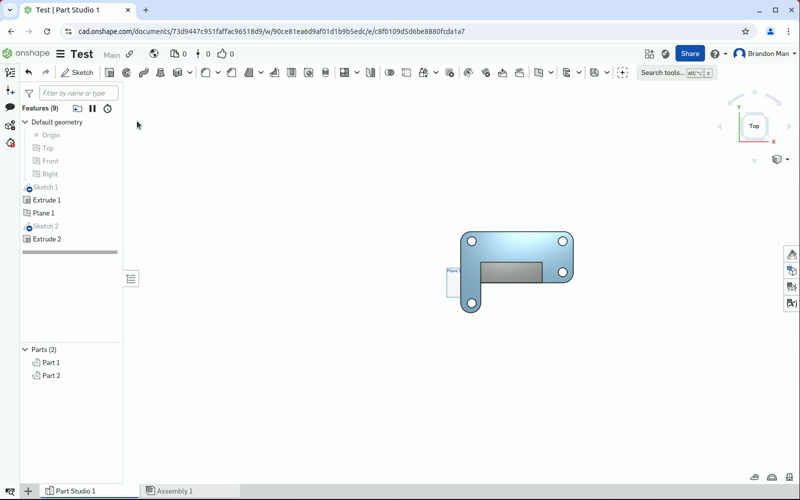
key(shift+h)
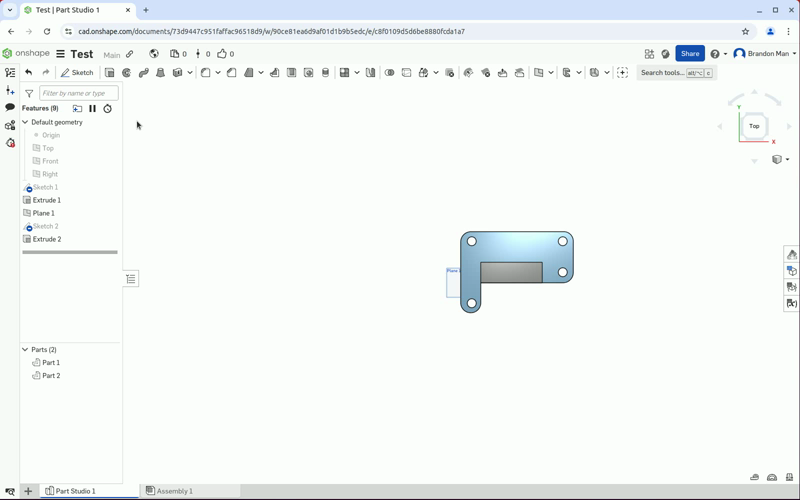
key(shift+h)
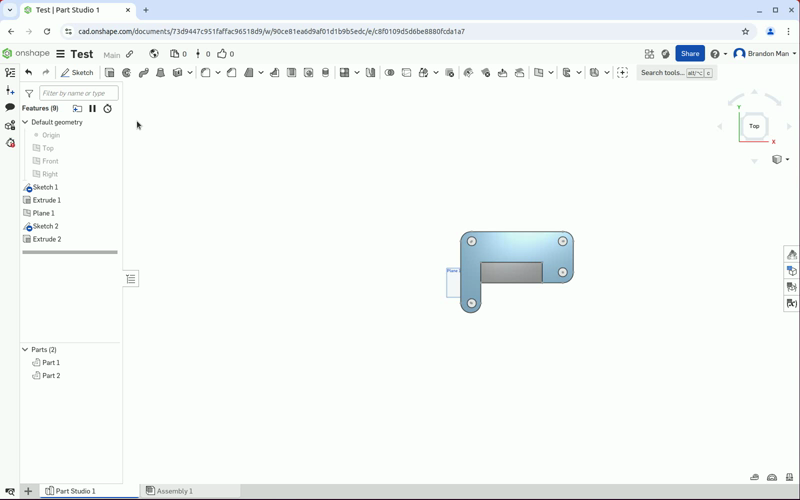
key(shift+7)
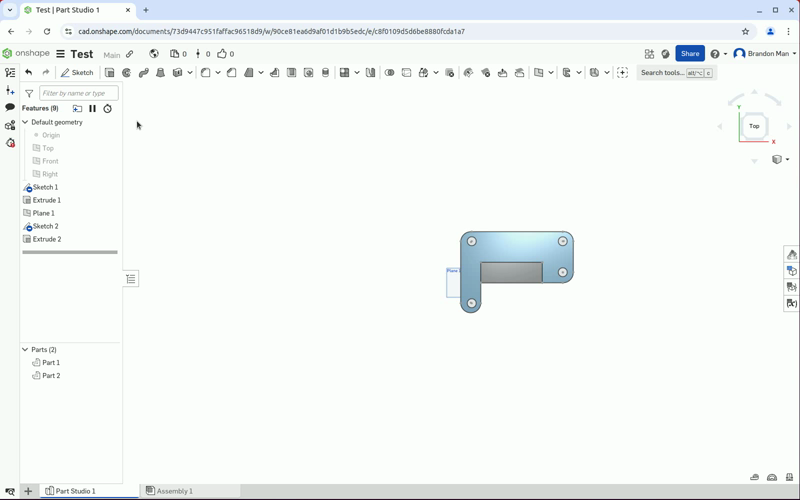
key(up, 3)
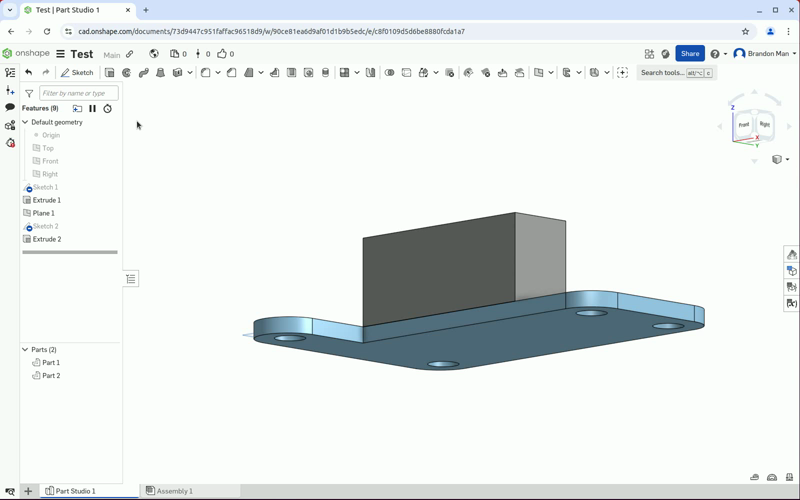
key(left, 3)
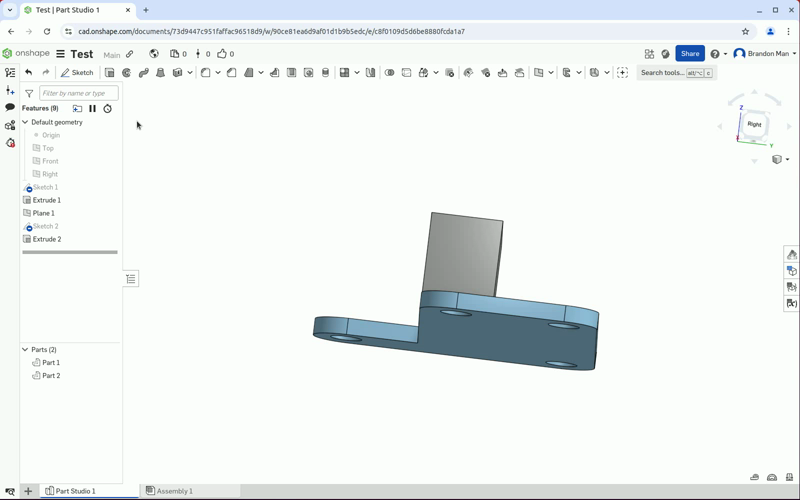
key(right, 3)
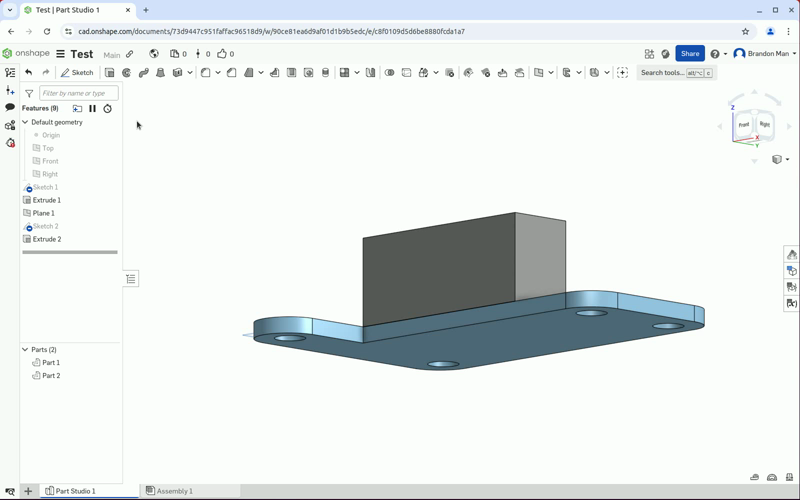
key(down, 3)
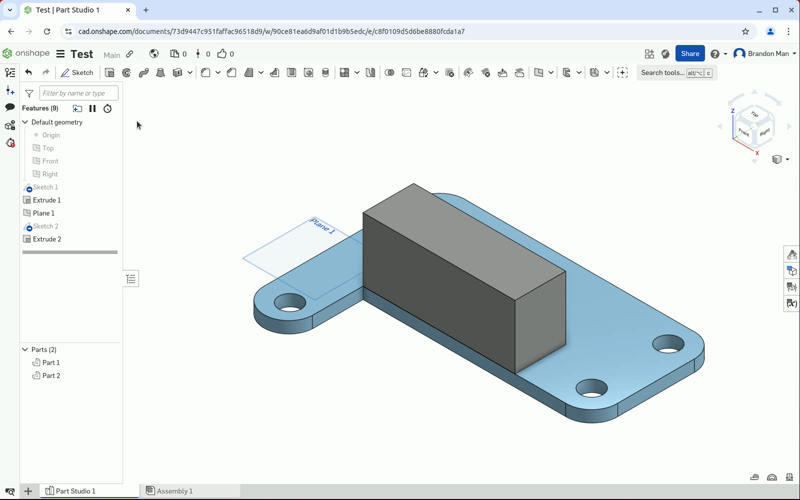
mouse_move(73, 189)
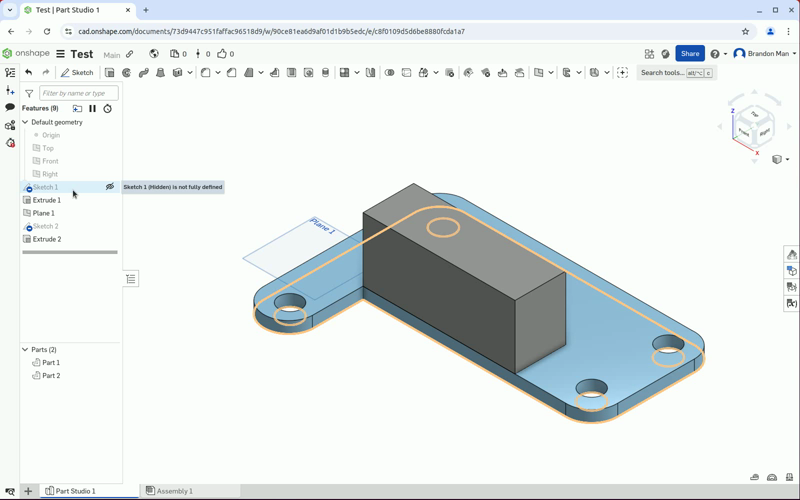
click(73, 189)